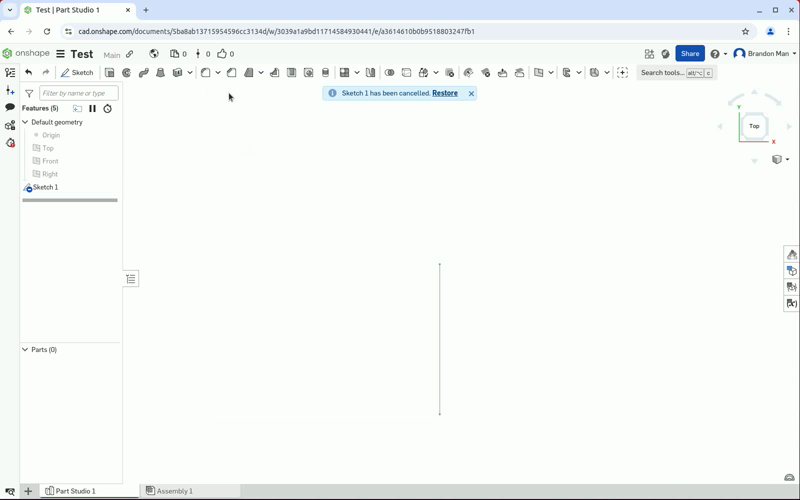
key(shift+h)
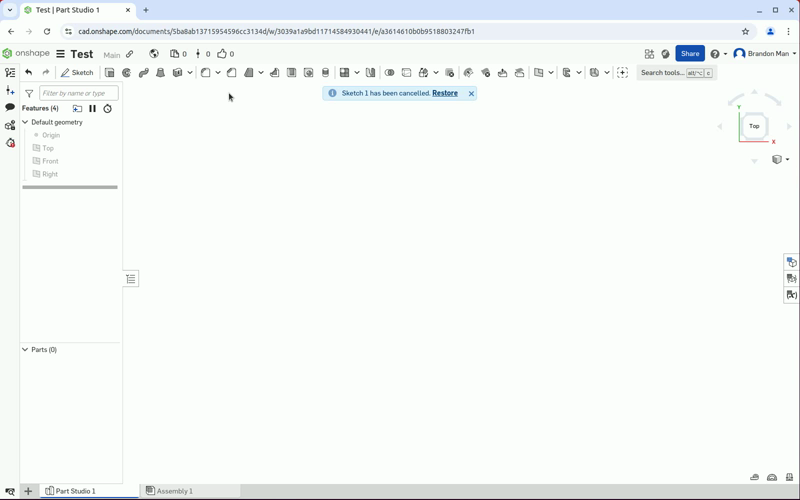
mouse_move(73, 352)
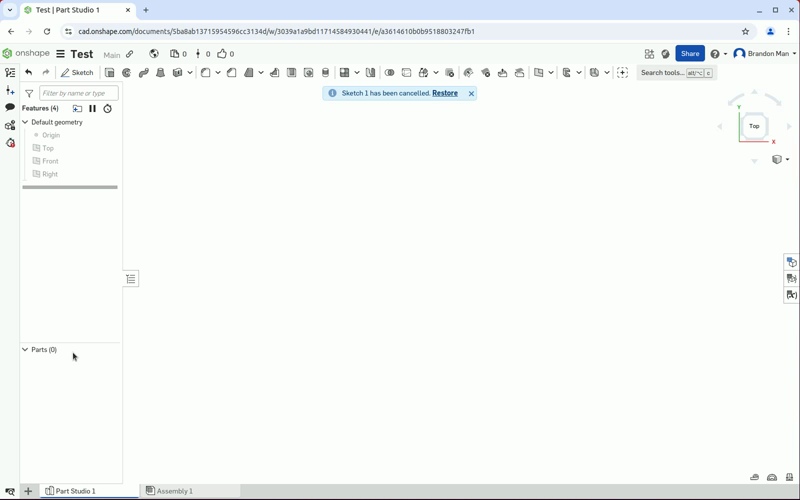
key(y)
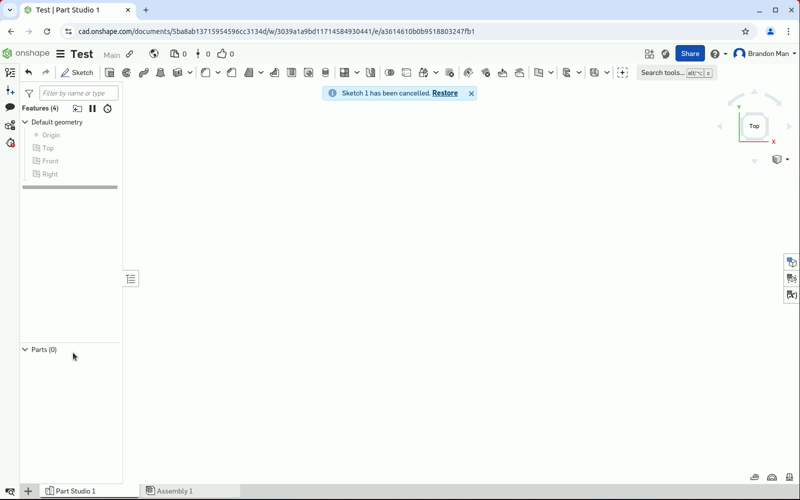
key(shift+p)
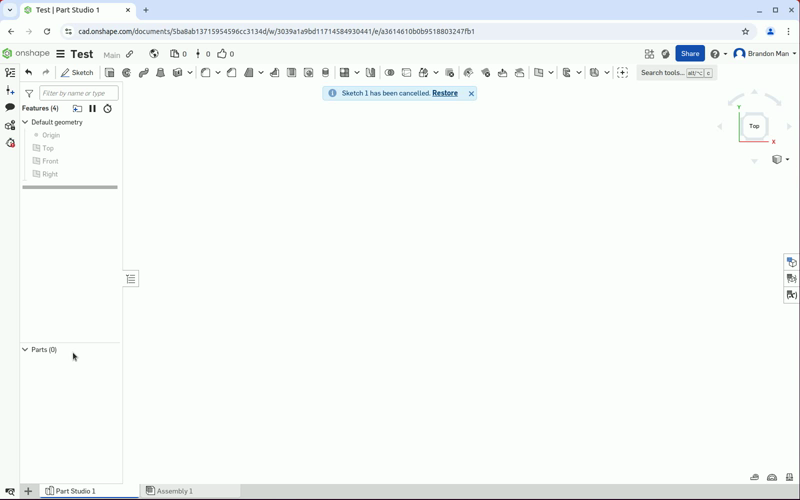
key(space)
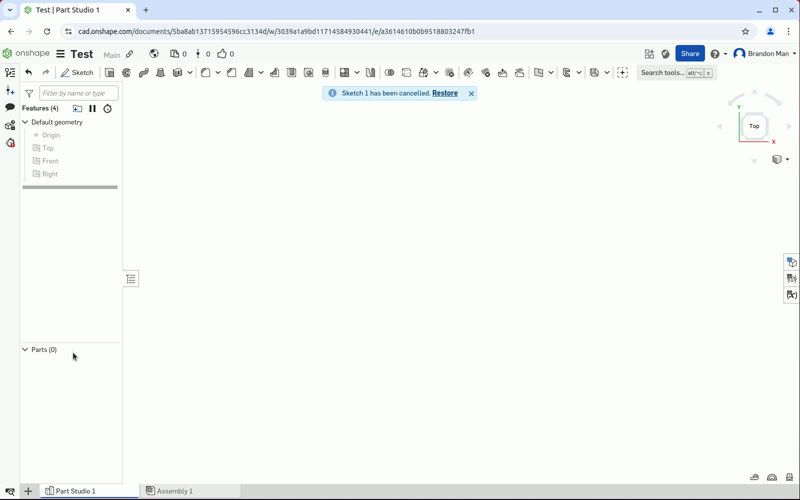
key_down(shift)
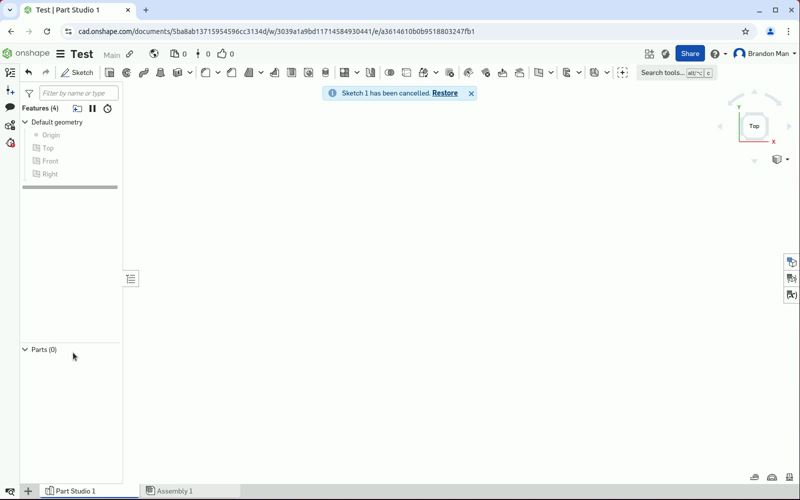
key(up)
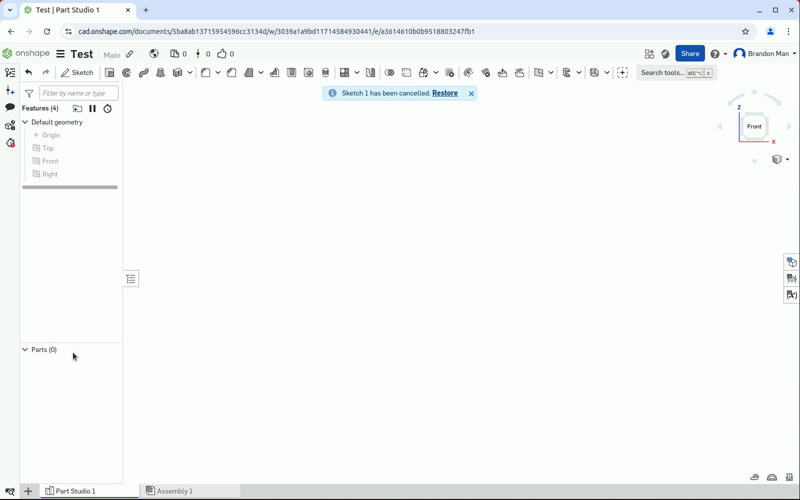
key_up(shift)
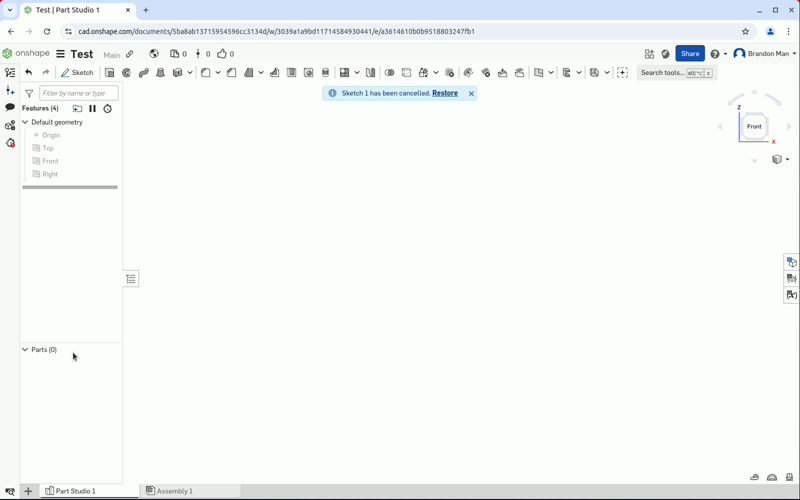
mouse_move(73, 352)
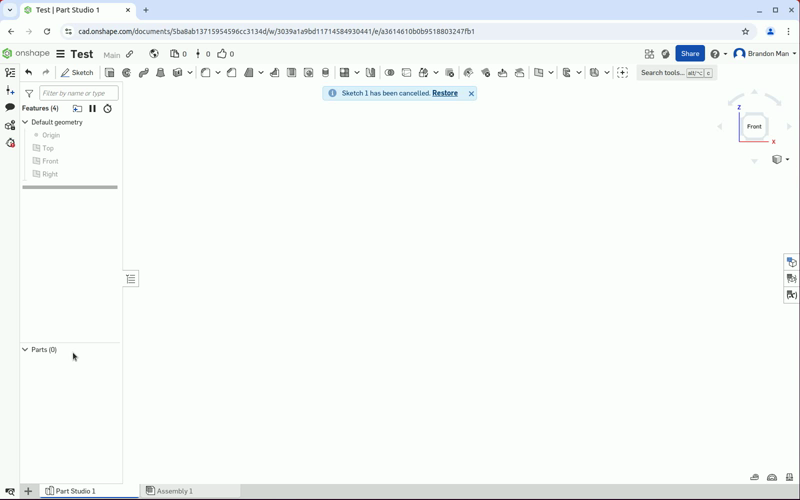
key(shift+y)
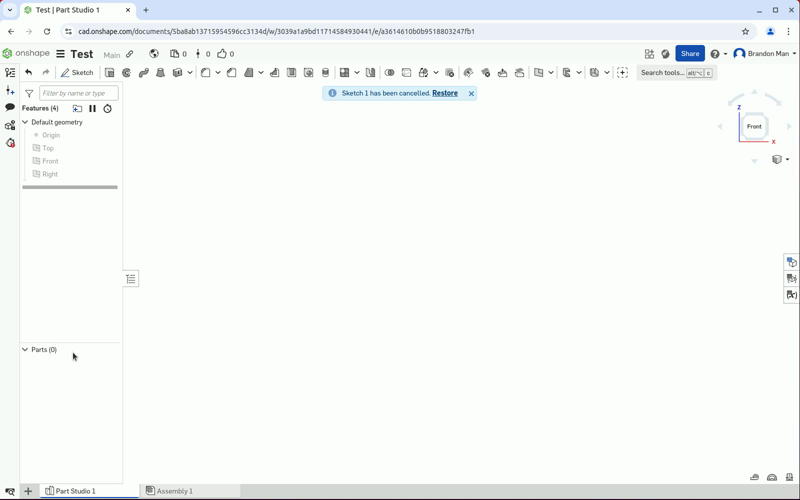
key(shift+s)
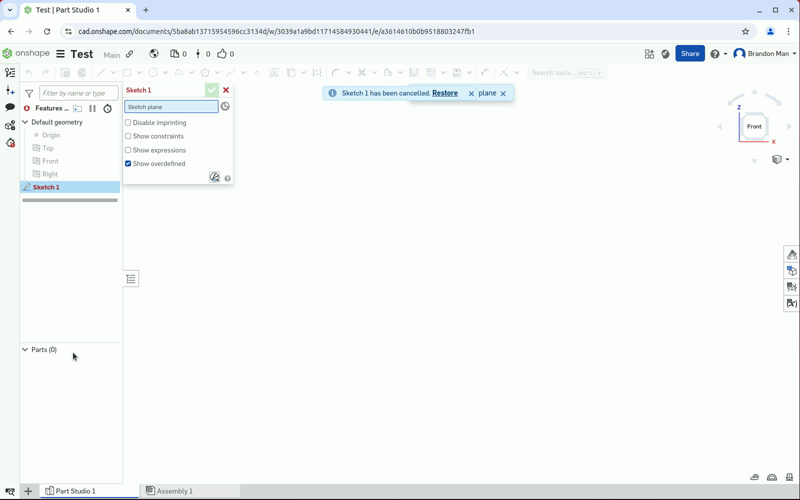
mouse_move(73, 163)
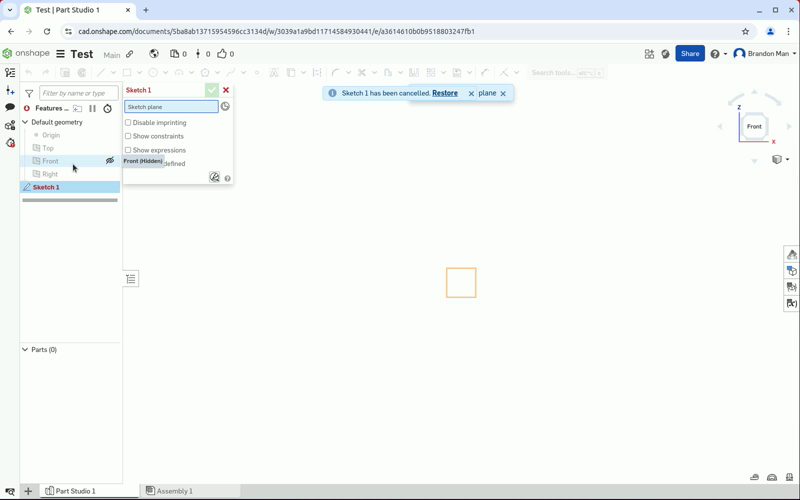
click(73, 163)
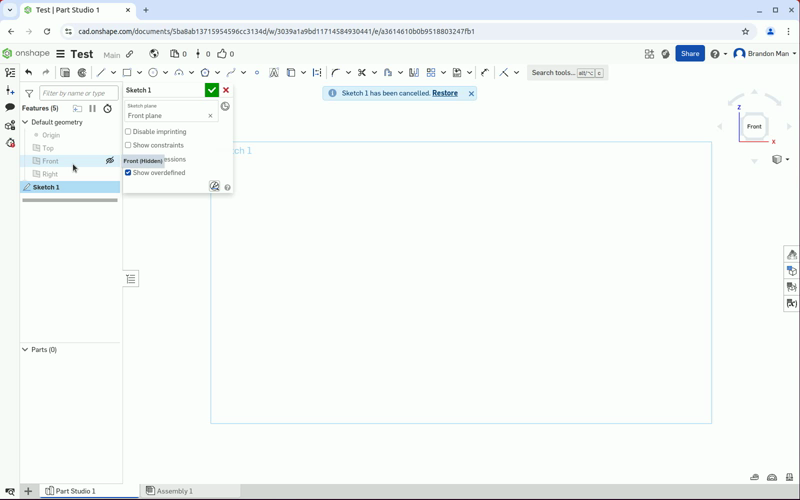
mouse_move(73, 352)
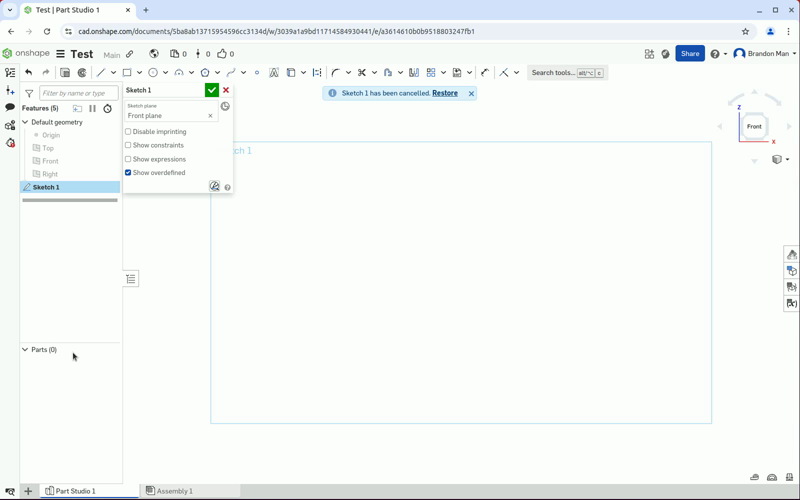
key(y)
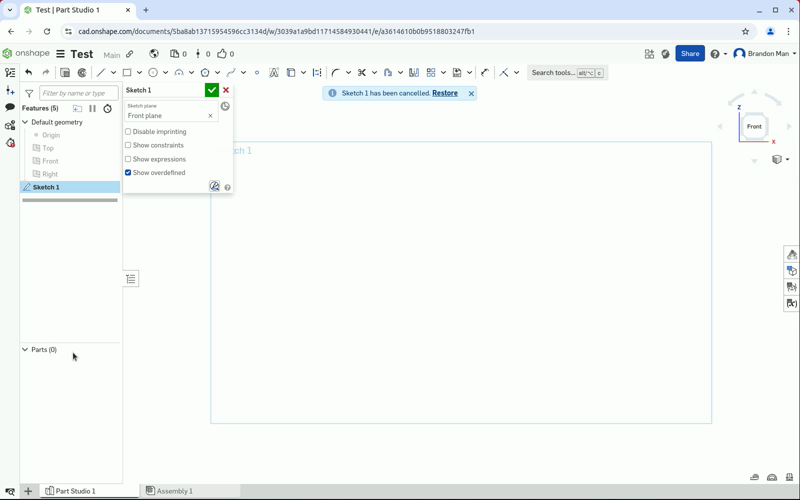
key(l)
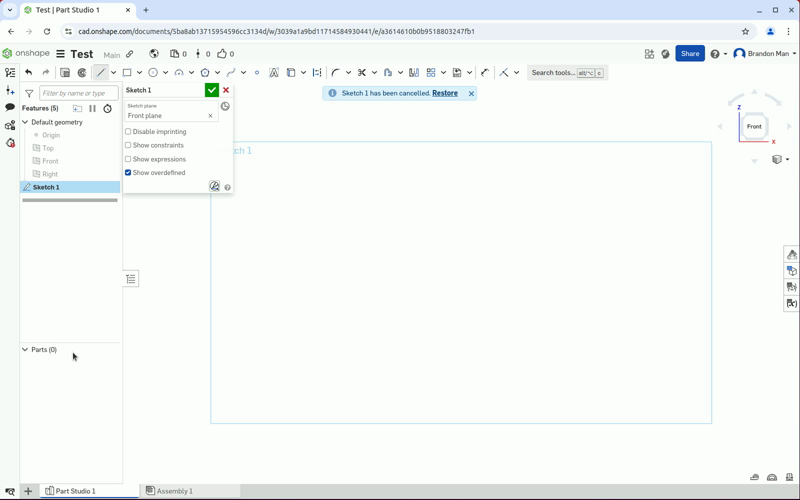
key_down(shift)
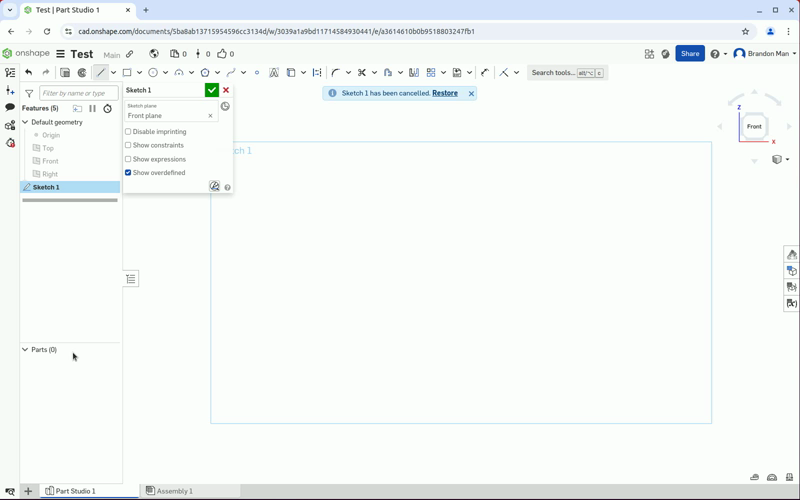
mouse_move(460, 282)
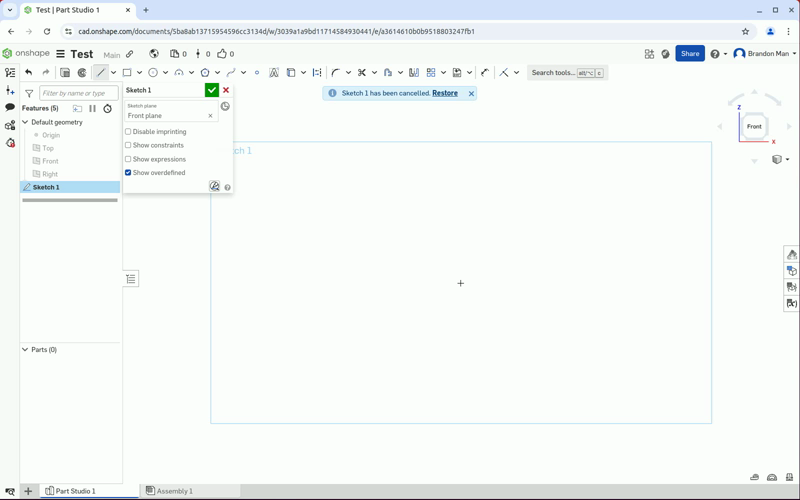
click(460, 282)
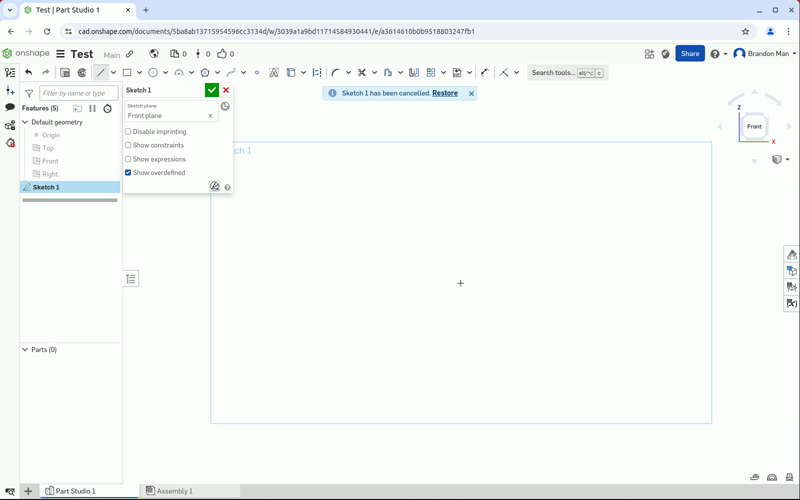
key_up(shift)
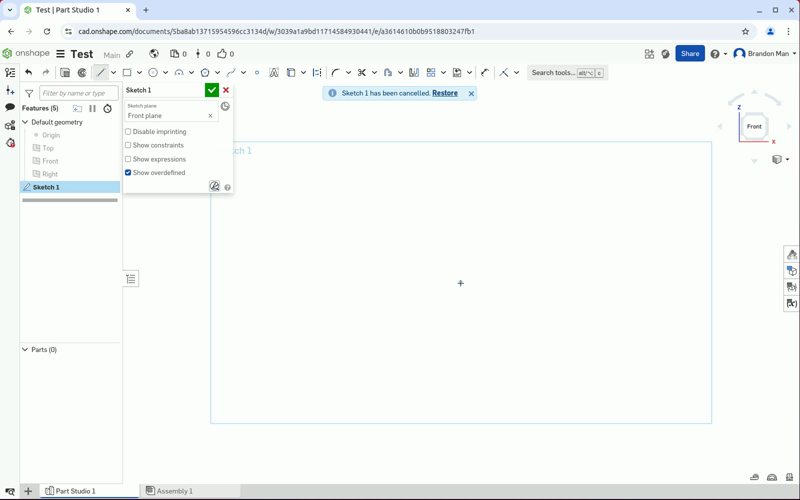
key_down(shift)
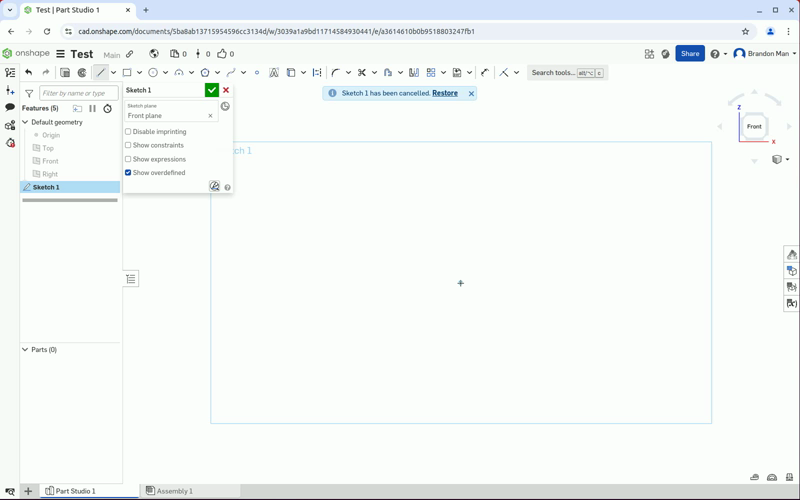
mouse_move(490, 282)
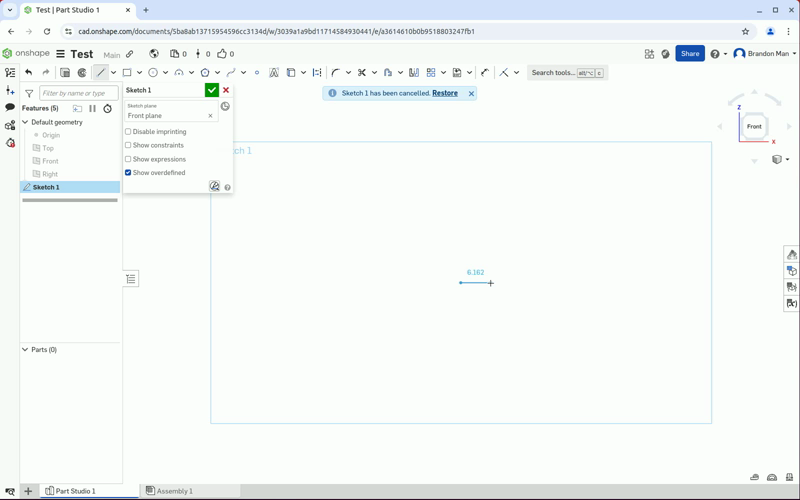
mouse_move(517, 282)
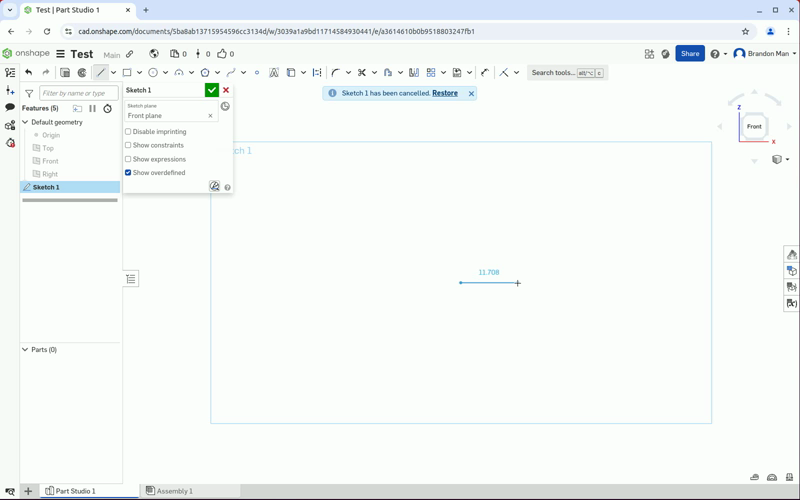
click(517, 282)
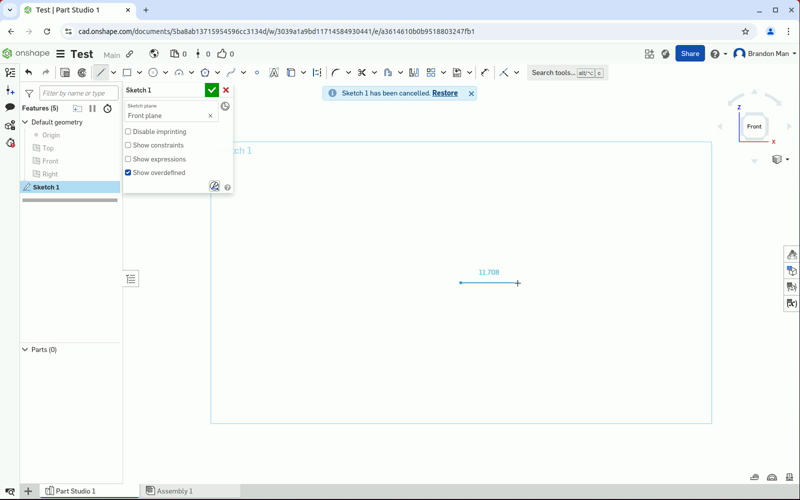
key_up(shift)
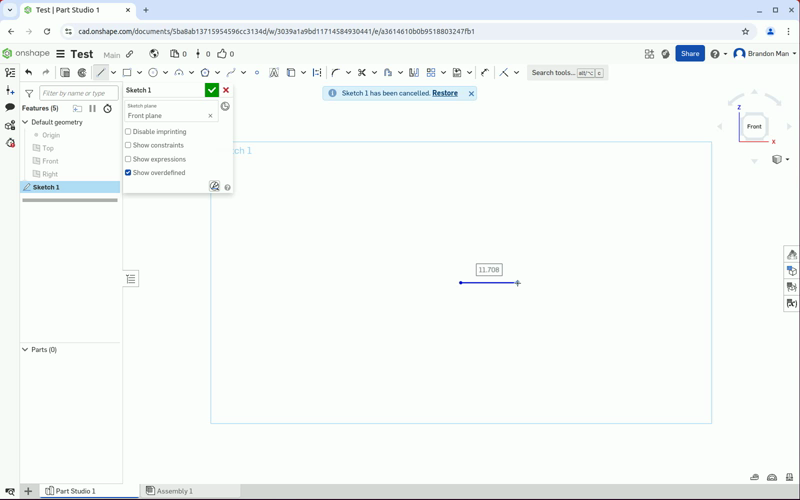
key_down(shift)
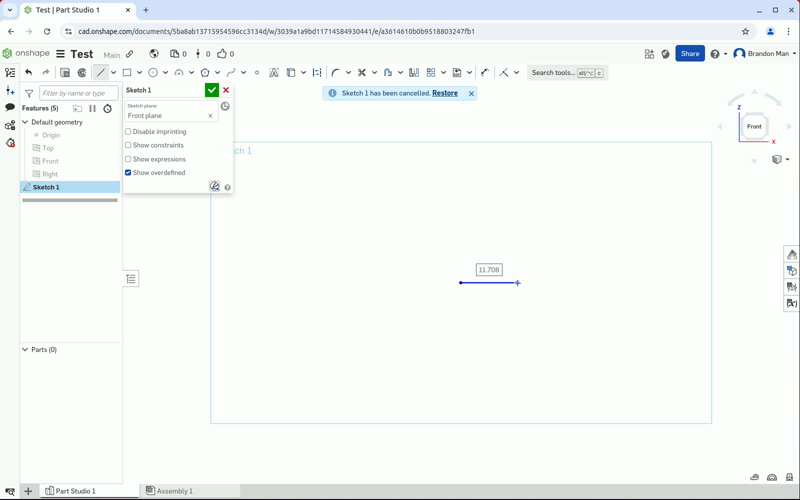
mouse_move(547, 282)
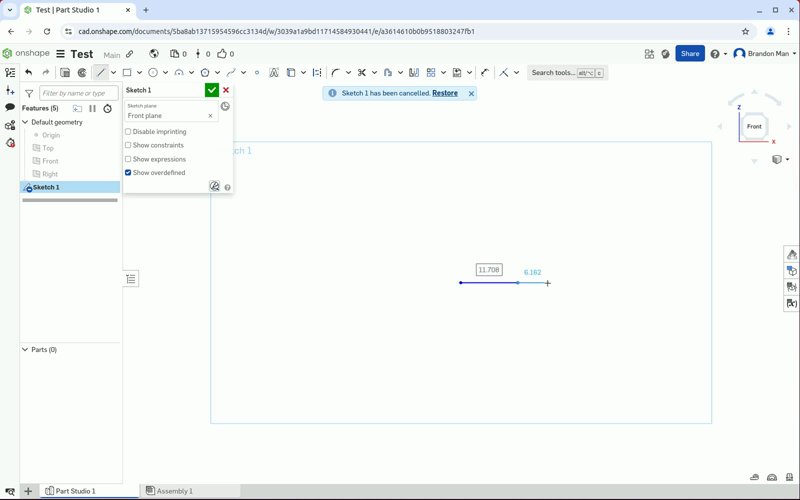
mouse_move(517, 254)
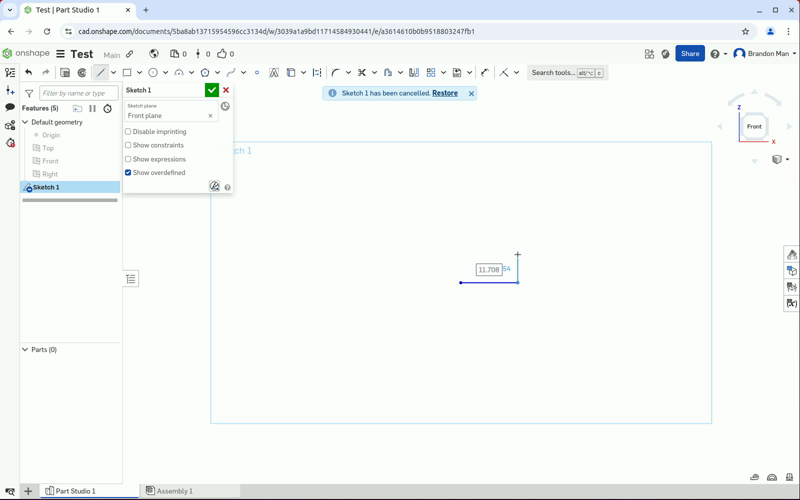
click(517, 254)
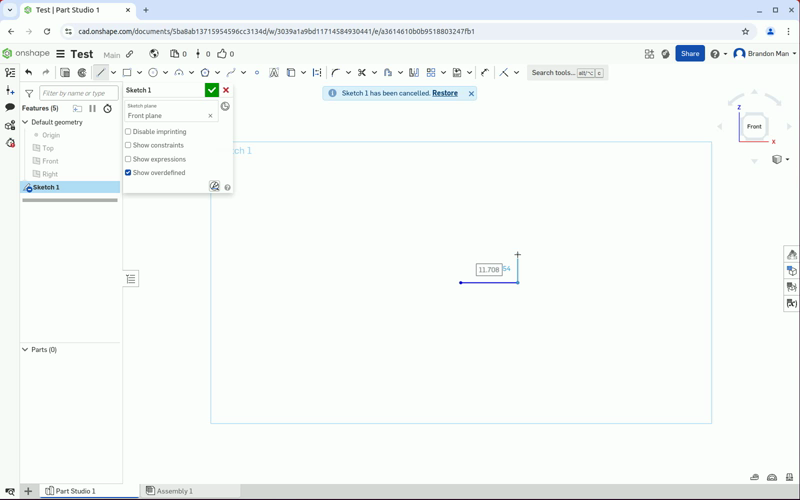
key_up(shift)
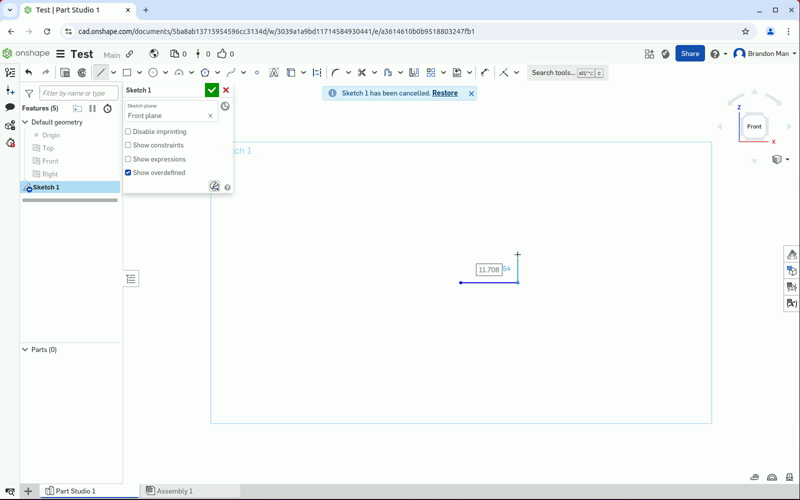
key_down(shift)
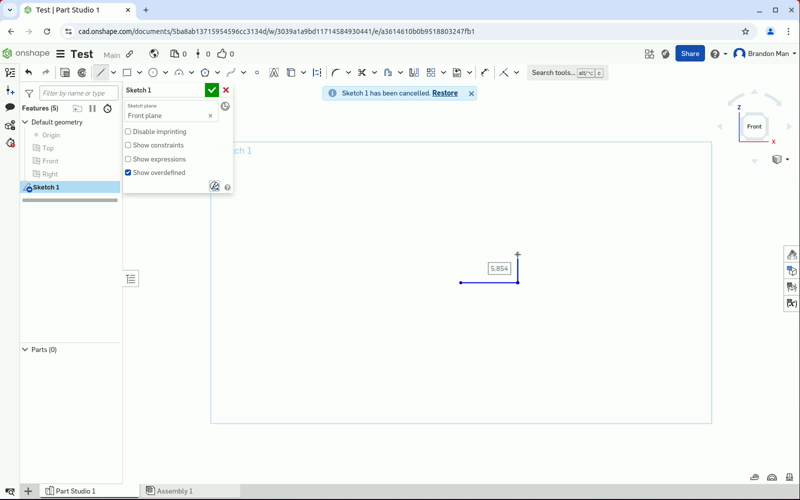
mouse_move(547, 254)
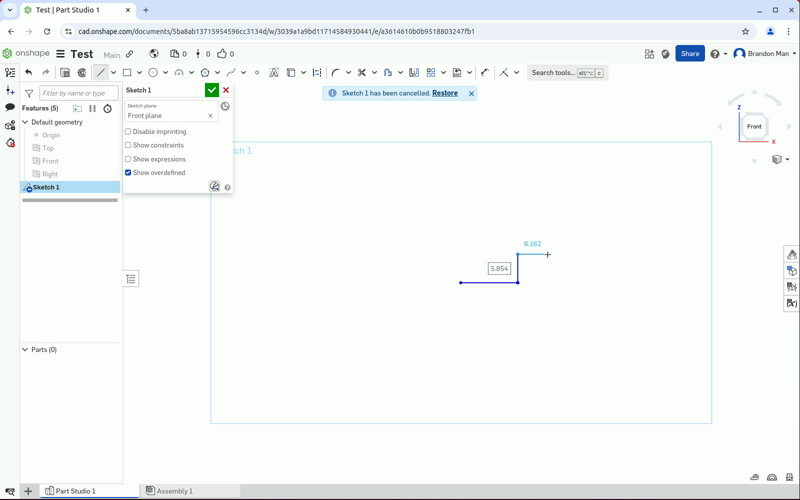
mouse_move(503, 254)
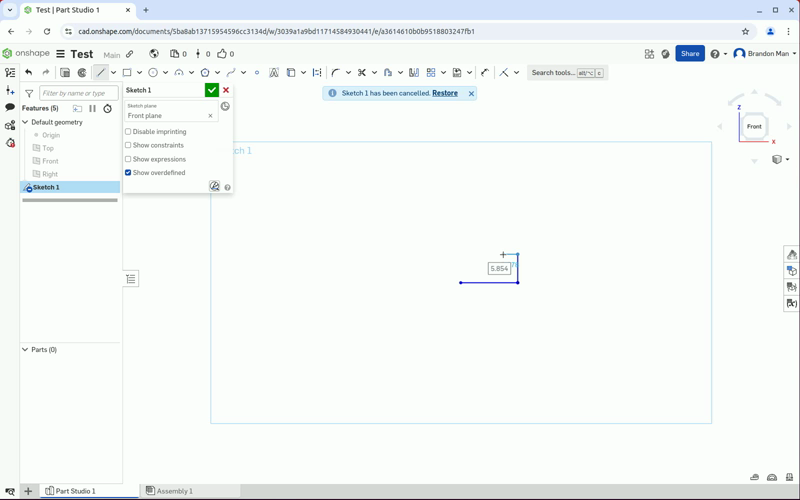
click(503, 254)
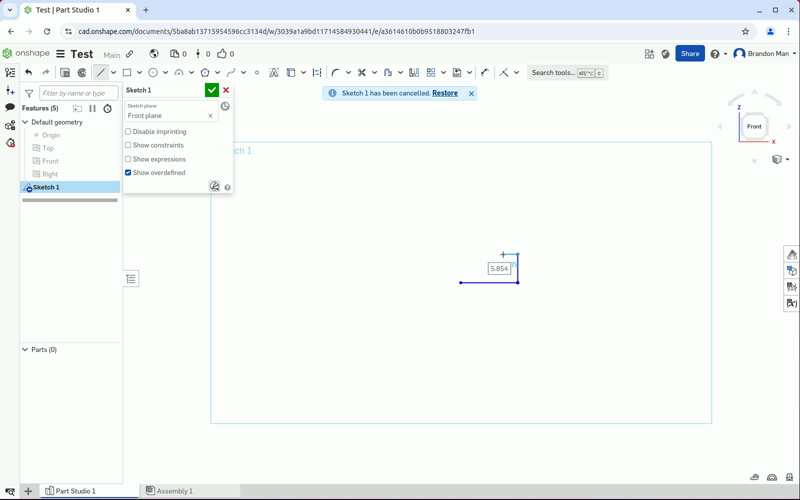
key_up(shift)
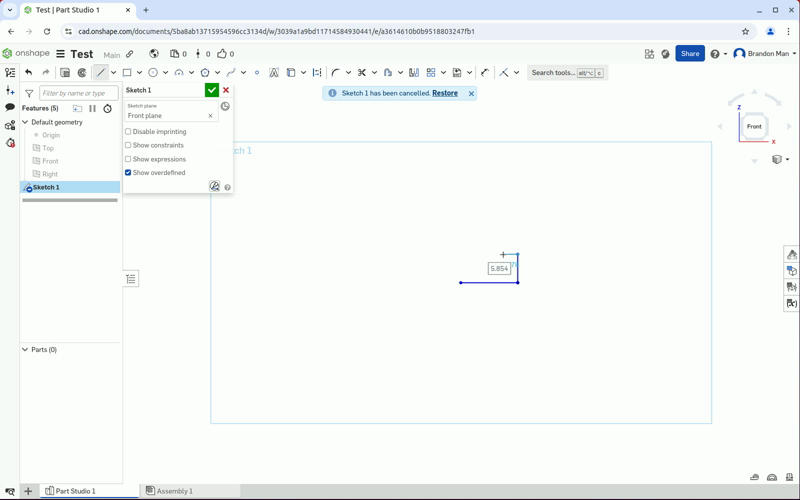
key_down(shift)
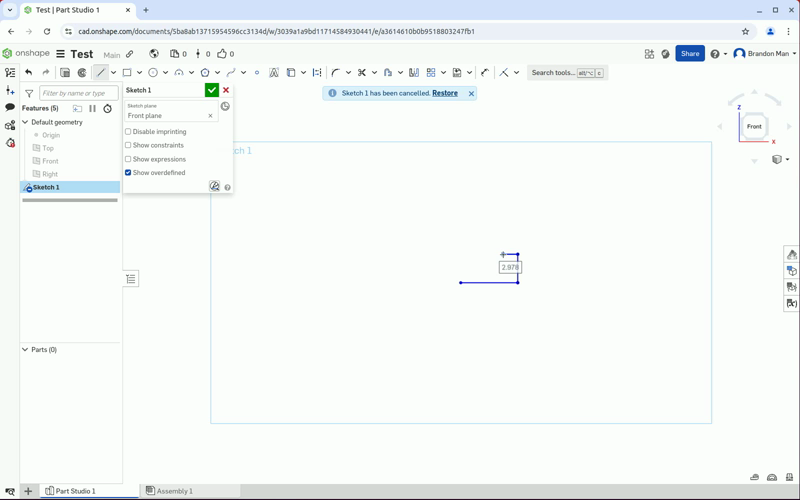
mouse_move(533, 254)
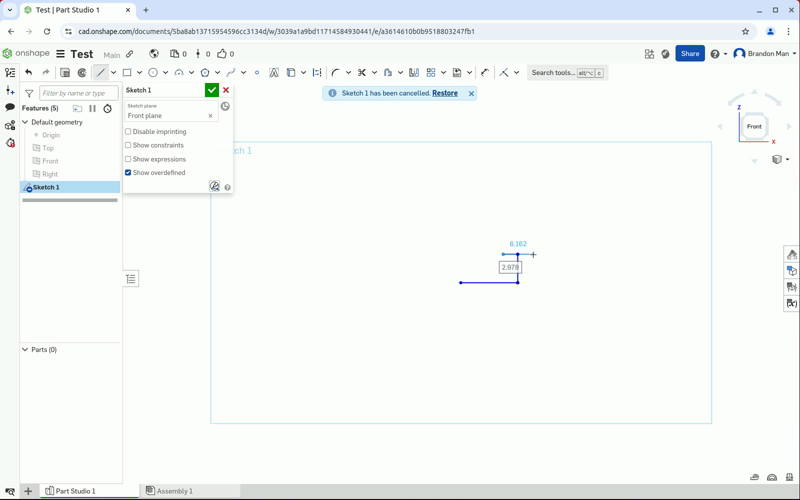
mouse_move(503, 226)
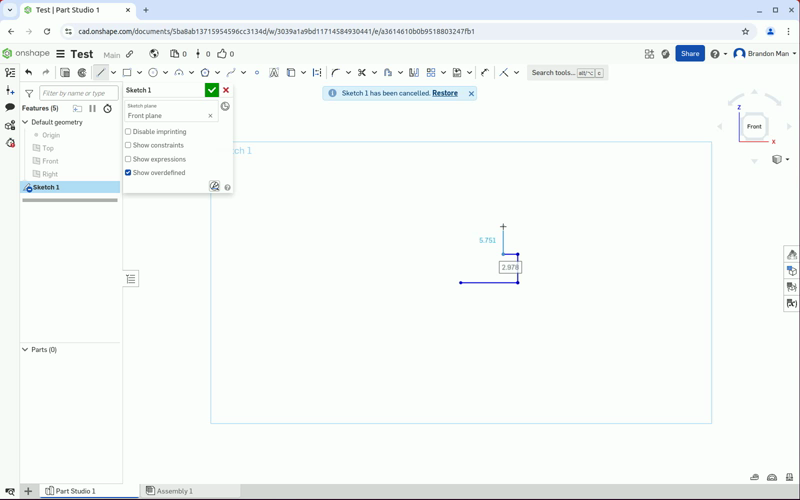
click(503, 226)
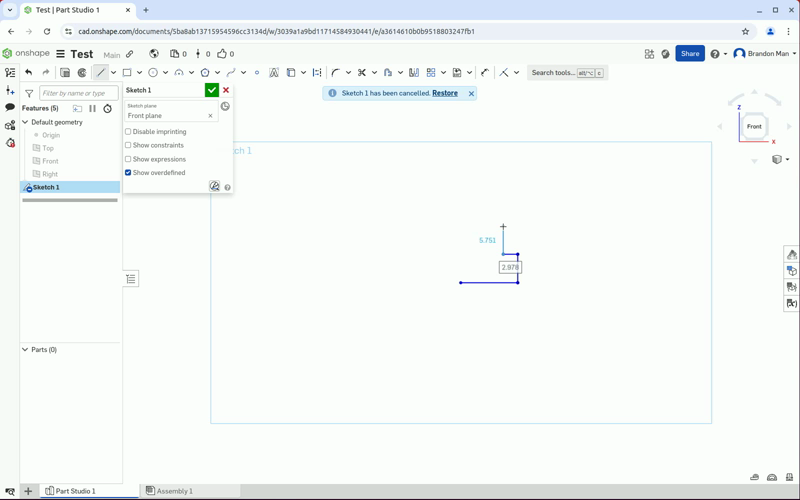
key_up(shift)
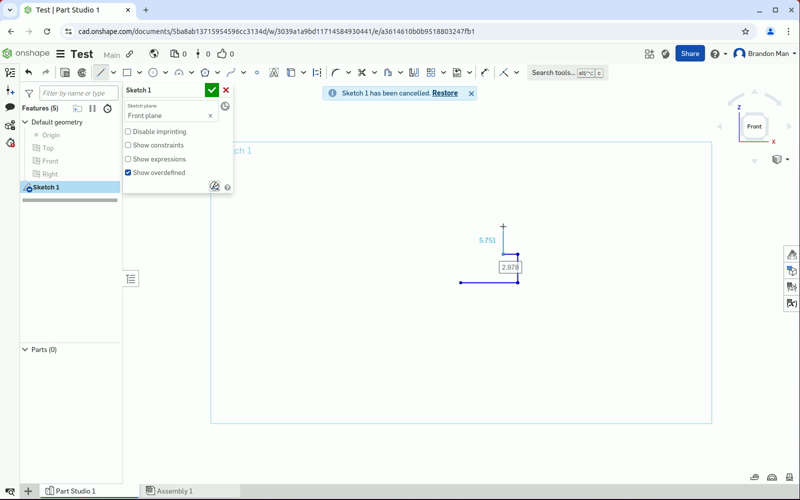
key_down(shift)
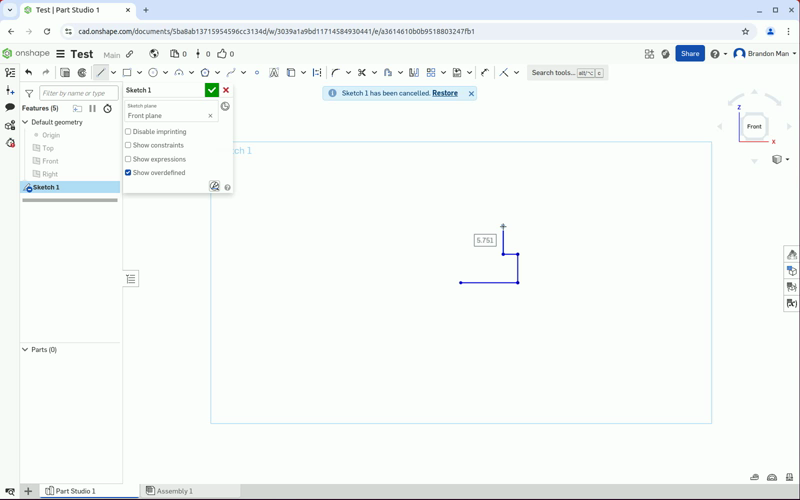
mouse_move(533, 226)
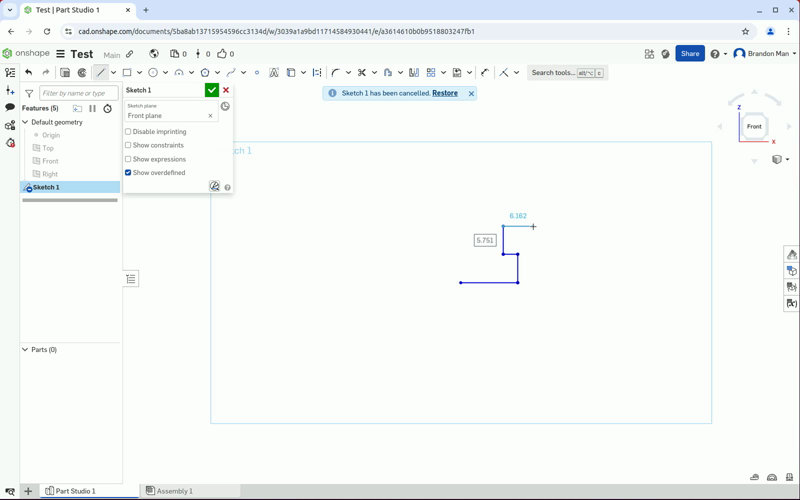
mouse_move(460, 226)
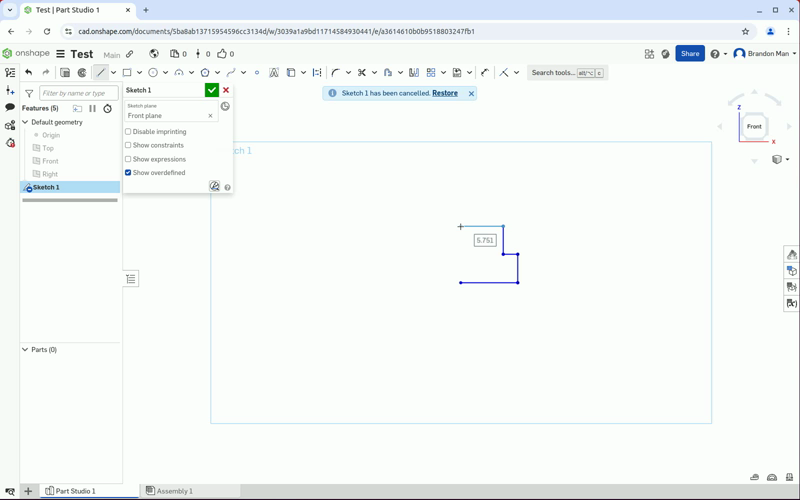
click(460, 226)
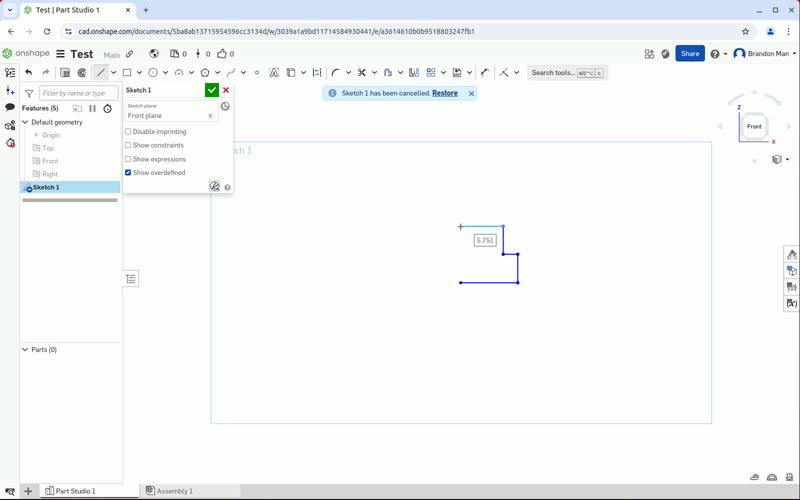
key_up(shift)
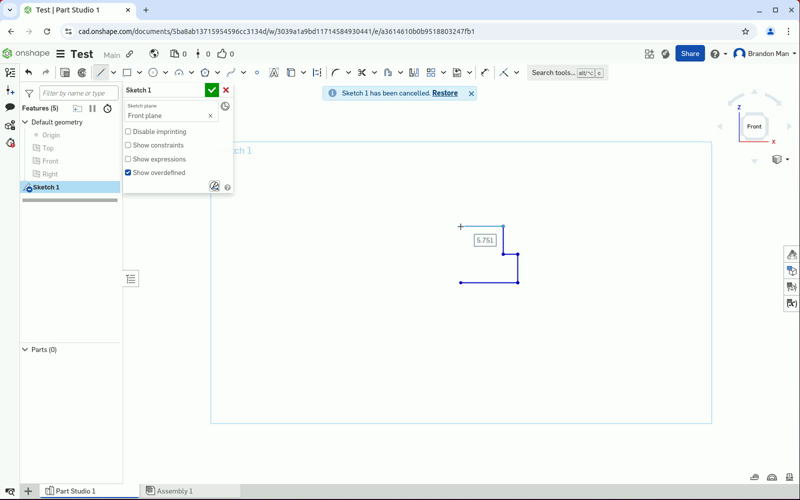
mouse_move(490, 226)
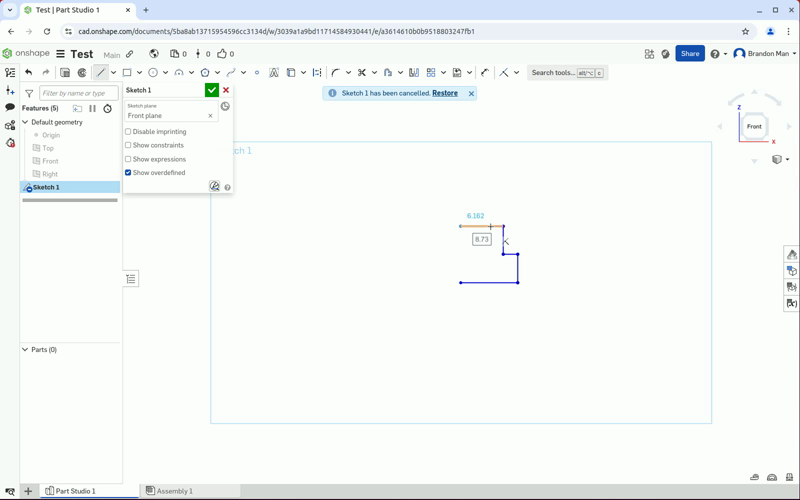
key_down(shift)
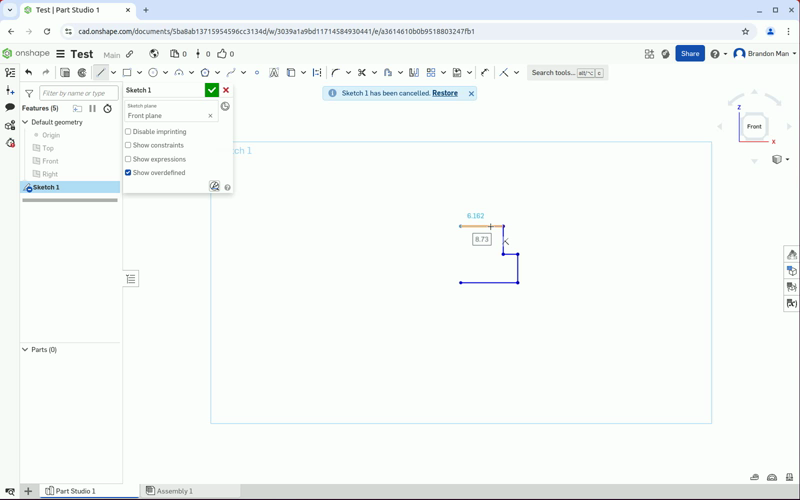
mouse_move(460, 282)
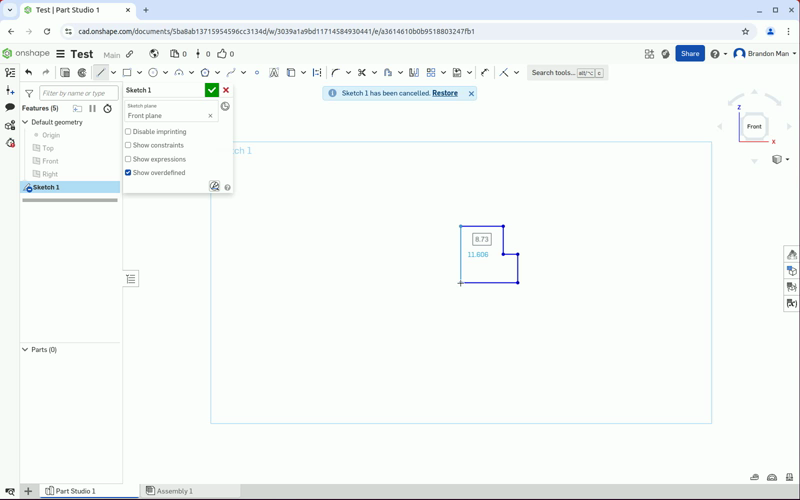
key_up(shift)
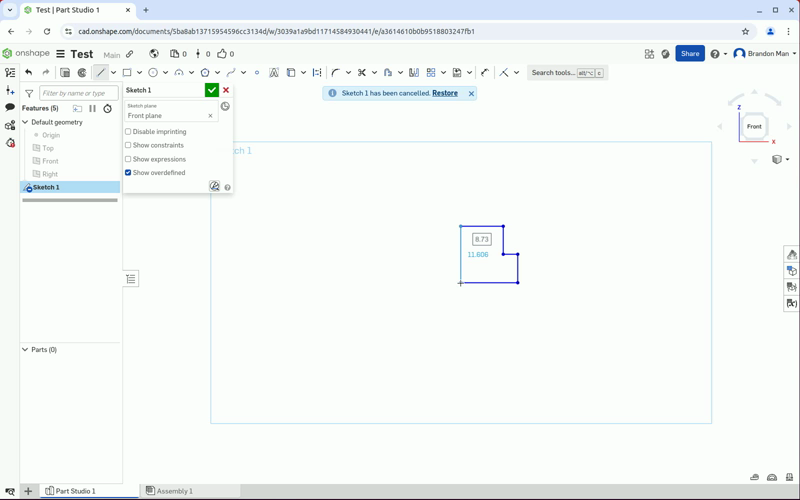
click(460, 282)
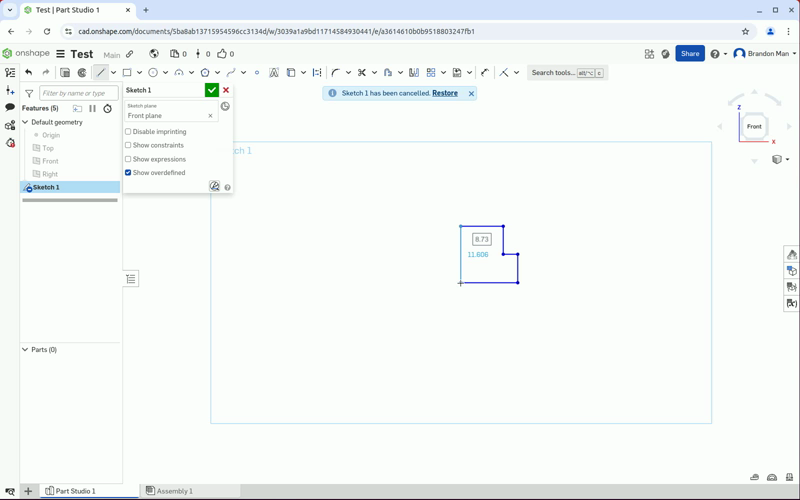
key(esc)
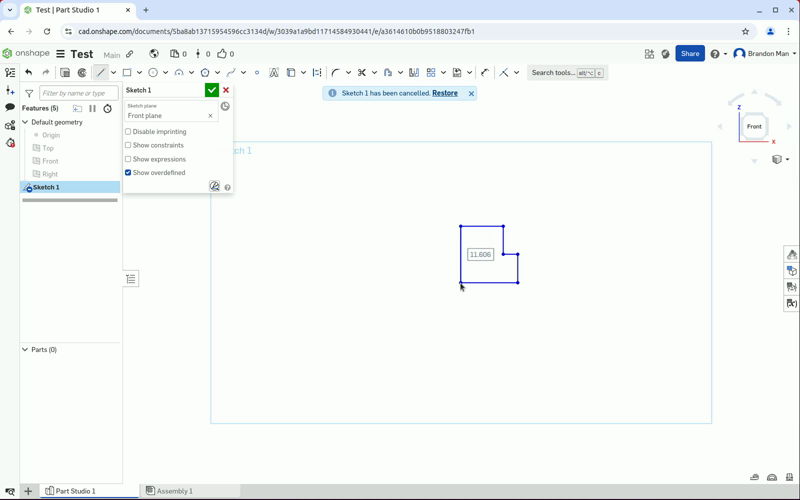
mouse_move(471, 238)
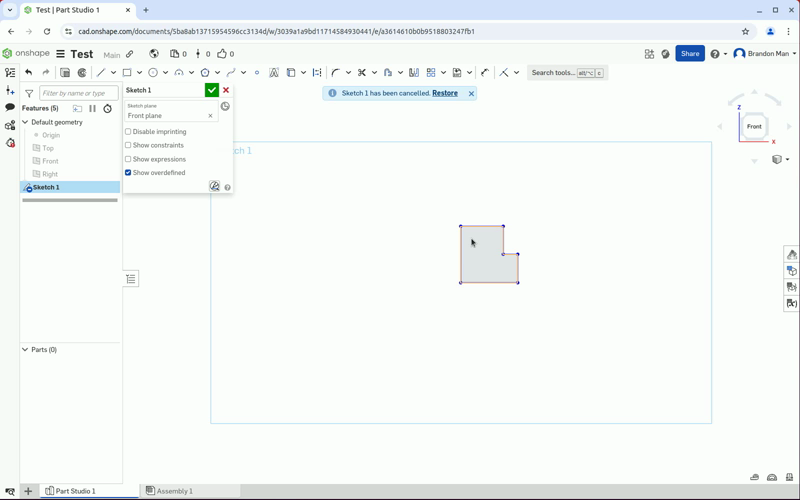
click(471, 238)
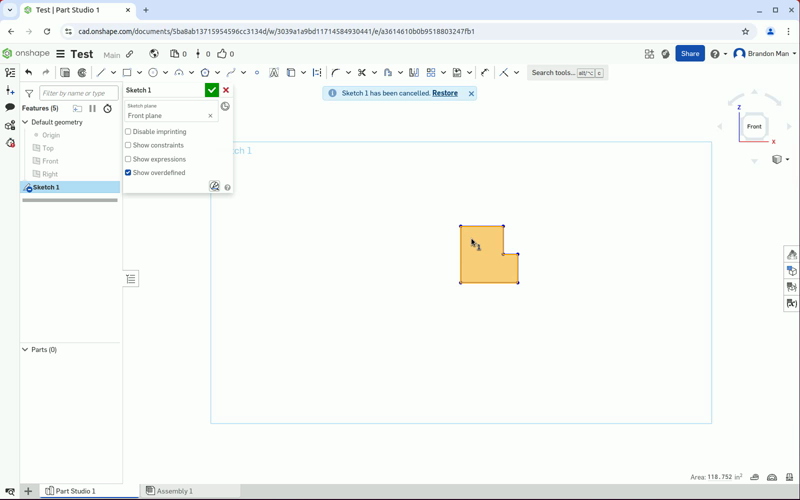
mouse_move(73, 352)
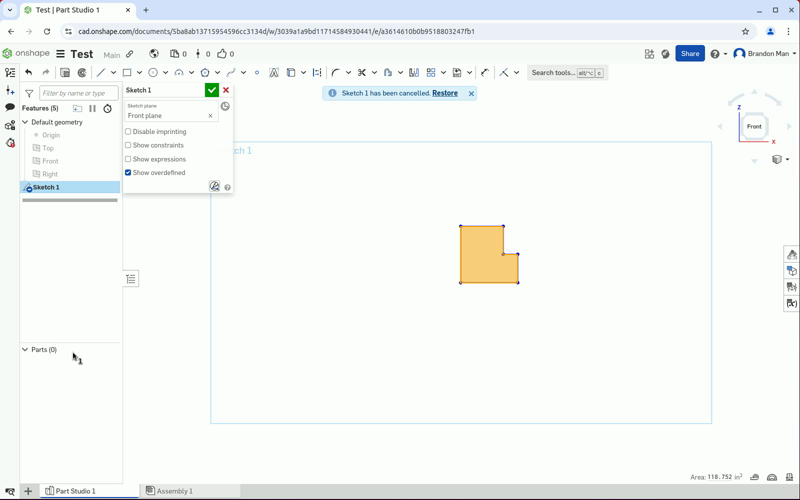
key(shift+y)
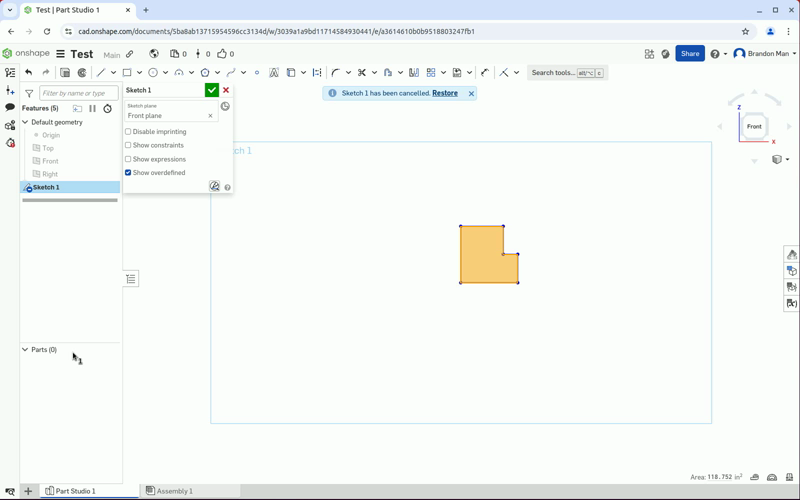
key(shift+e)
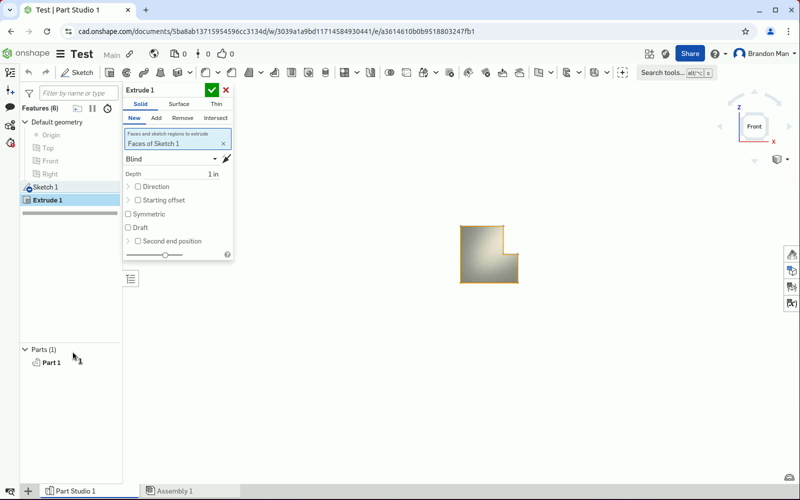
mouse_move(143, 106)
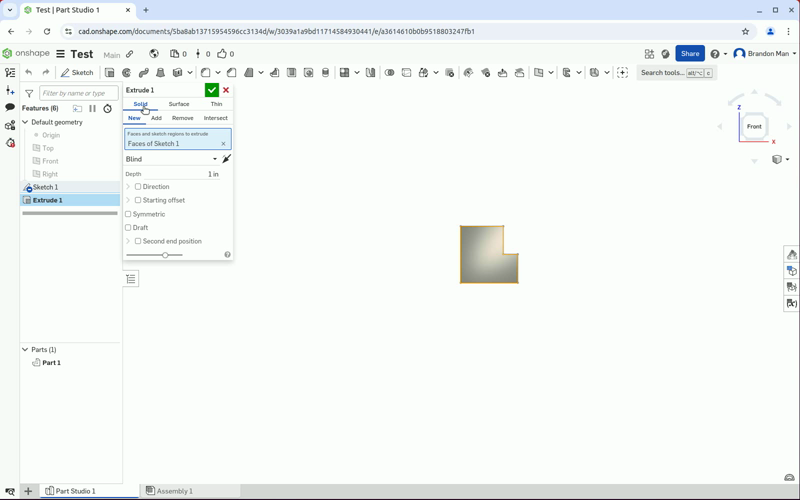
click(143, 106)
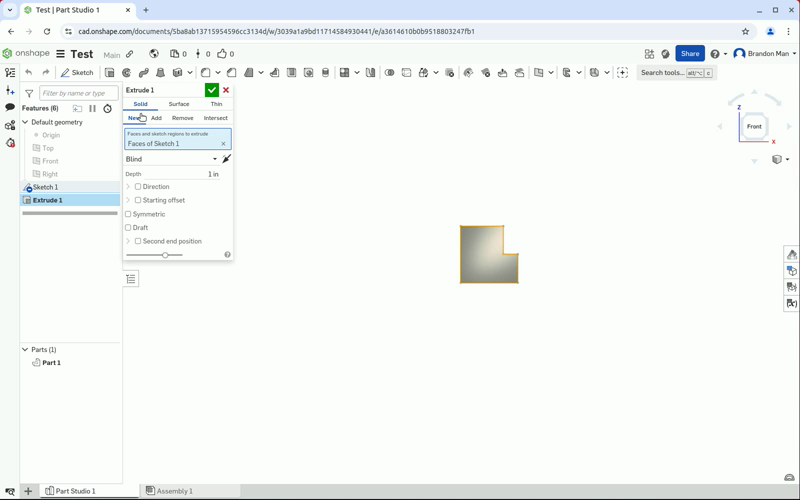
mouse_move(137, 120)
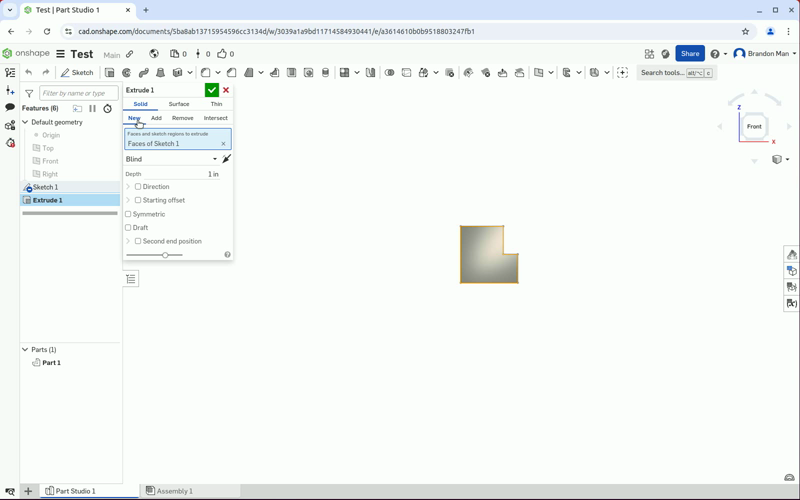
click(137, 120)
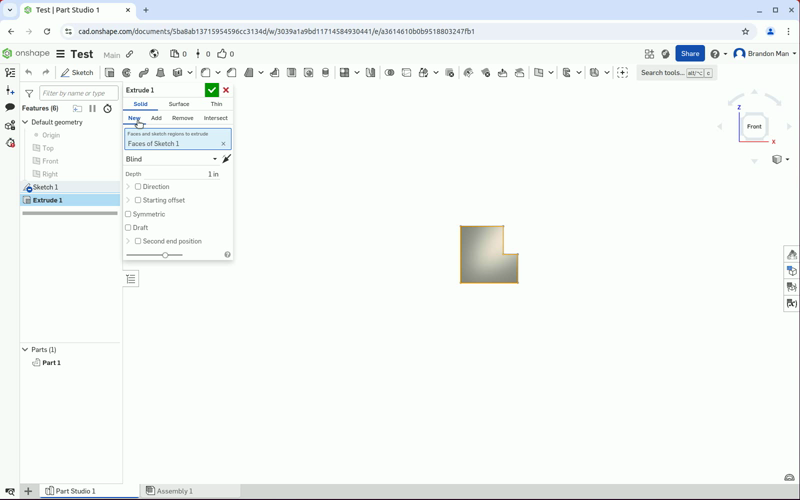
key(tab, 4)
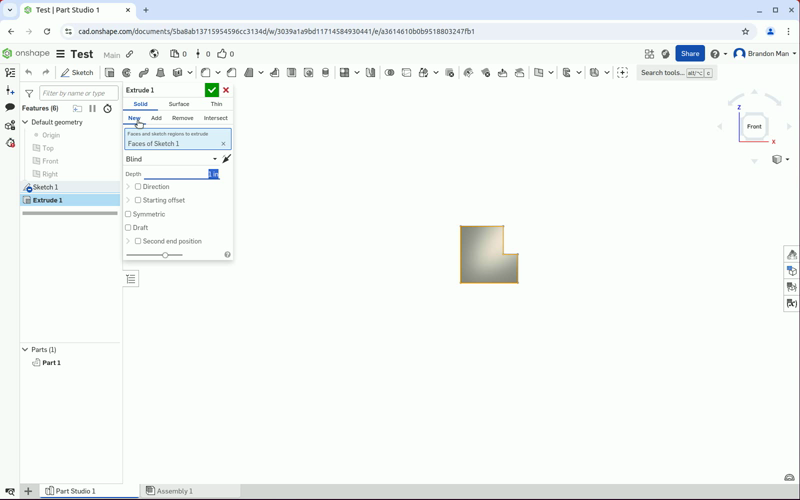
text(-11.554)
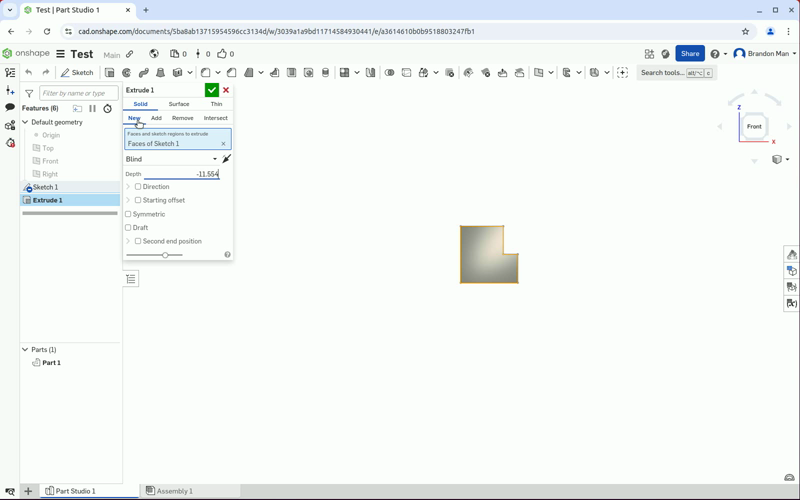
key(enter)
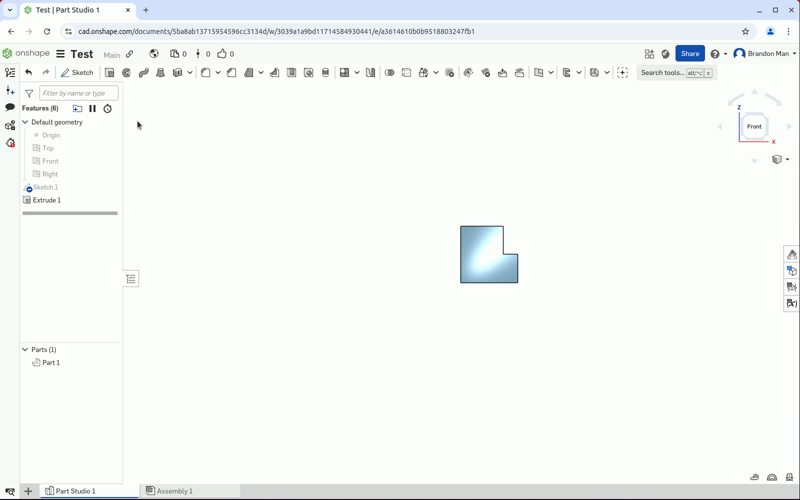
key(shift+h)
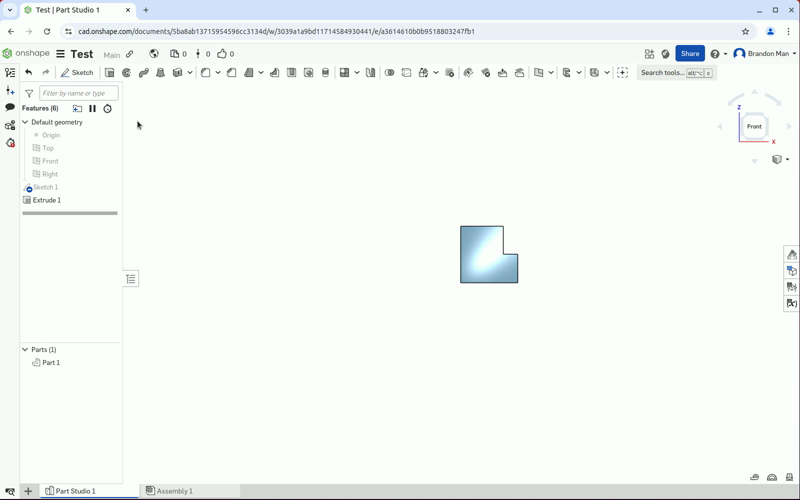
key(shift+h)
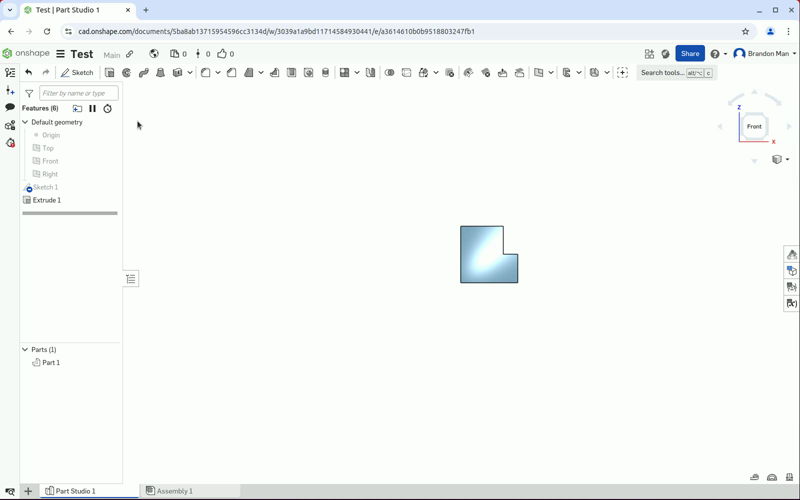
mouse_move(73, 189)
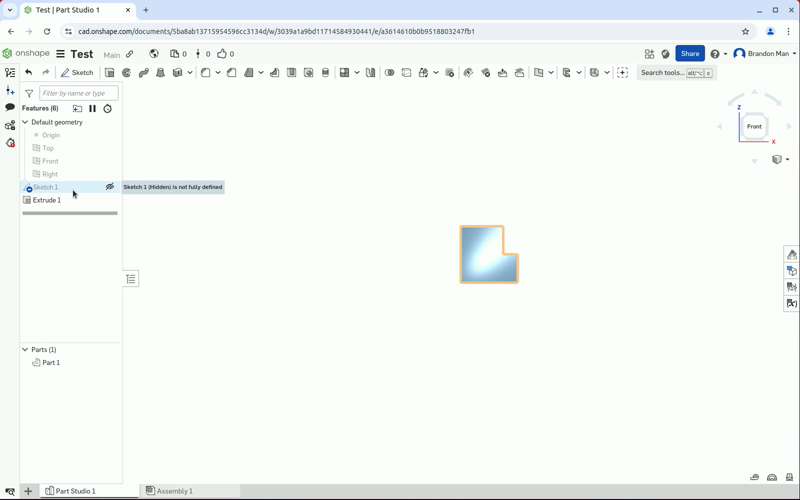
click(73, 189)
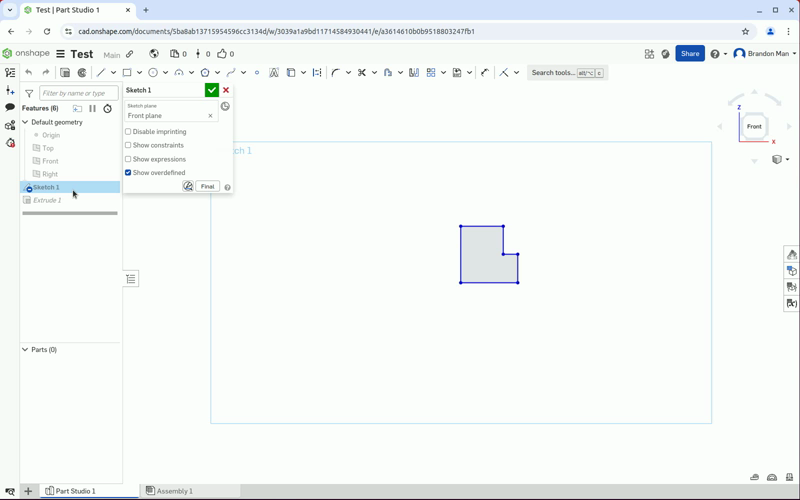
mouse_move(229, 92)
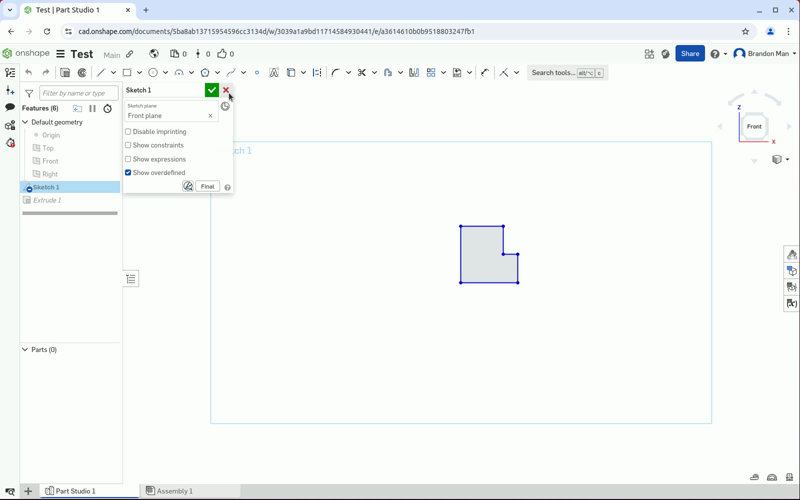
click(229, 92)
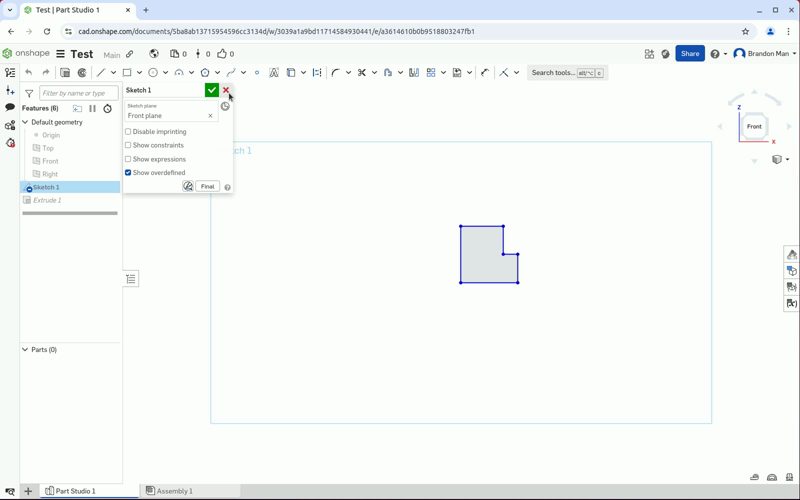
key(shift+s)
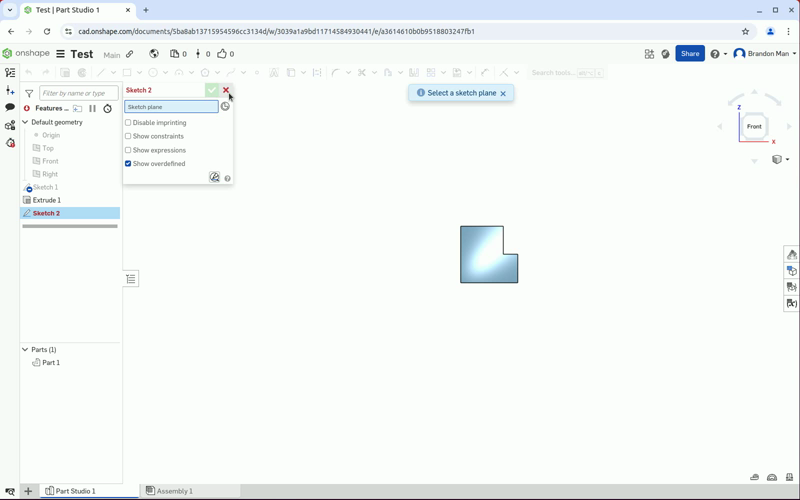
mouse_move(73, 163)
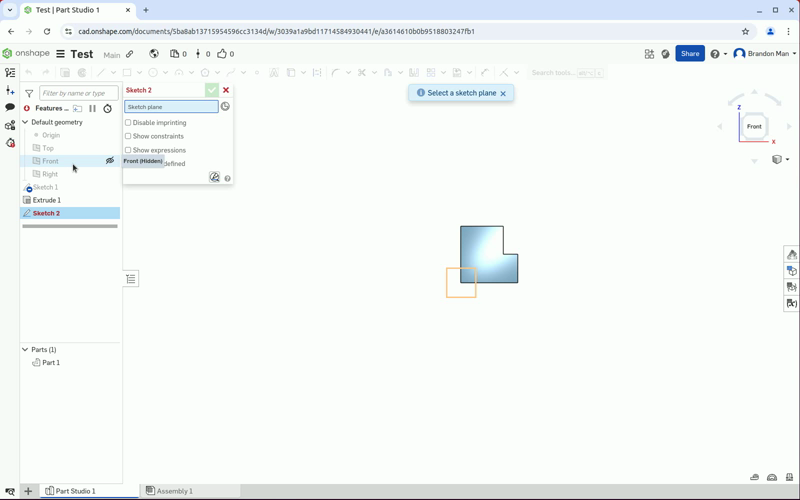
click(73, 163)
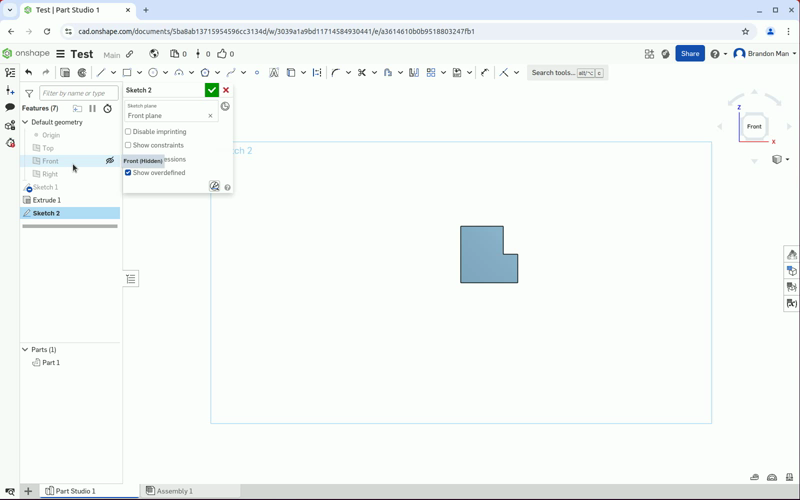
mouse_move(73, 352)
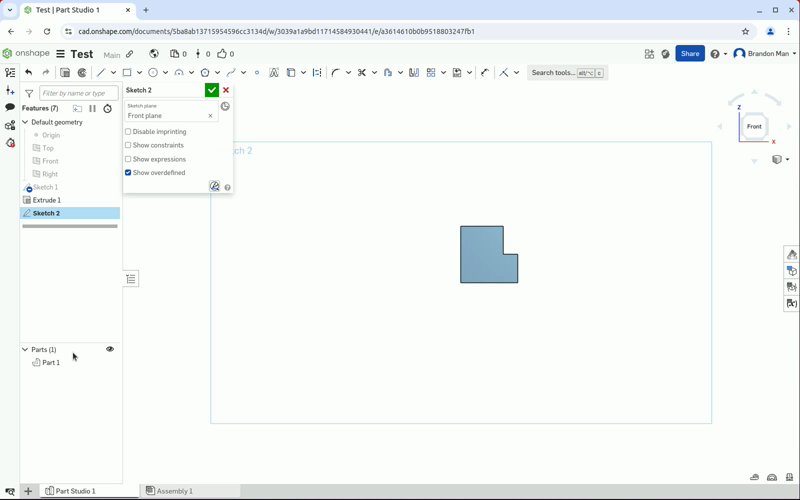
key(y)
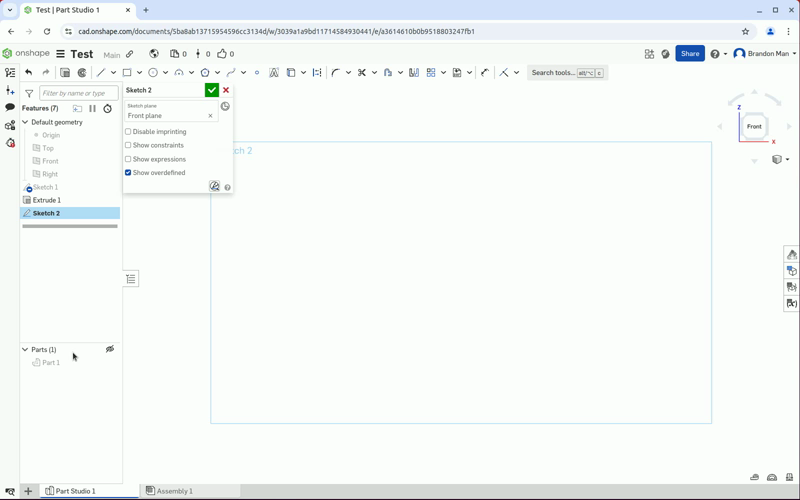
key(l)
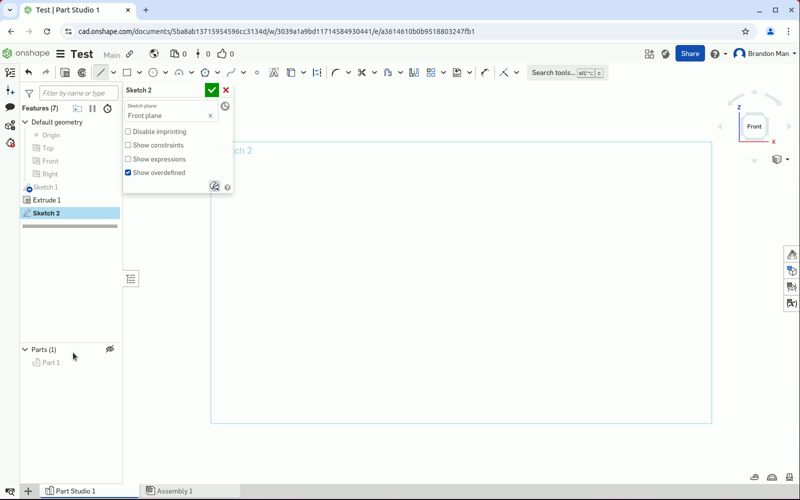
key_down(shift)
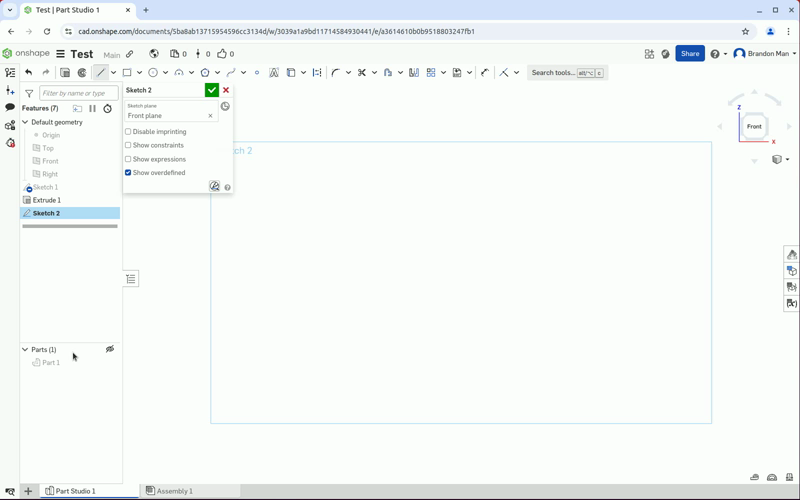
mouse_move(516, 282)
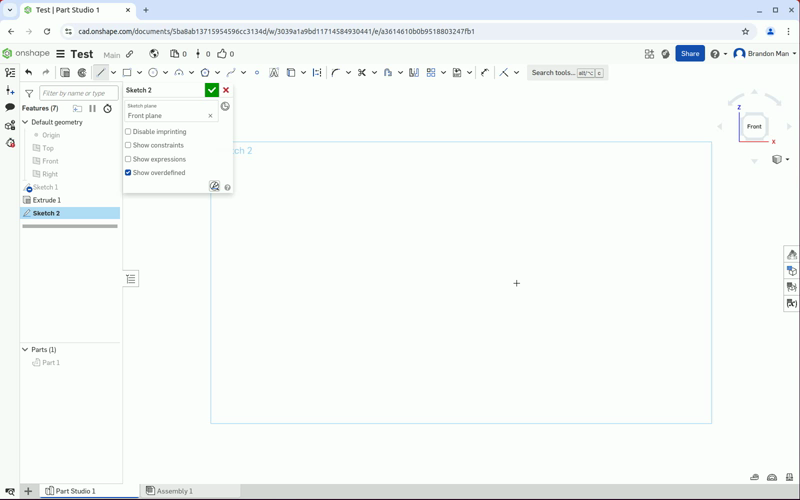
click(516, 282)
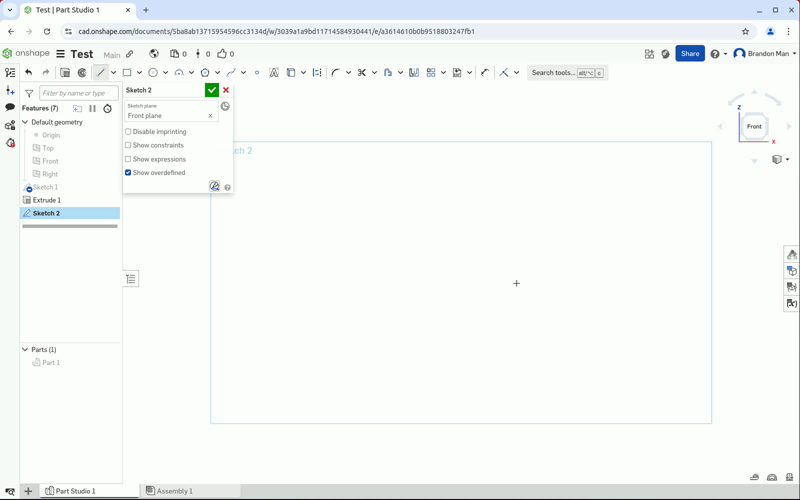
key_up(shift)
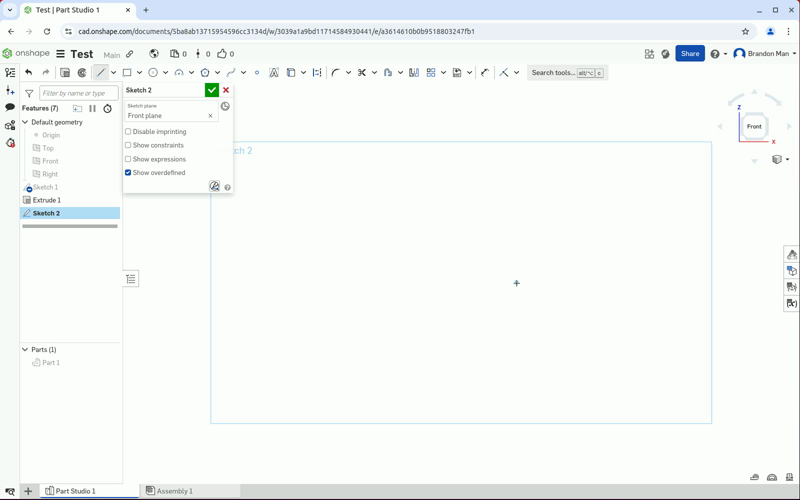
key_down(shift)
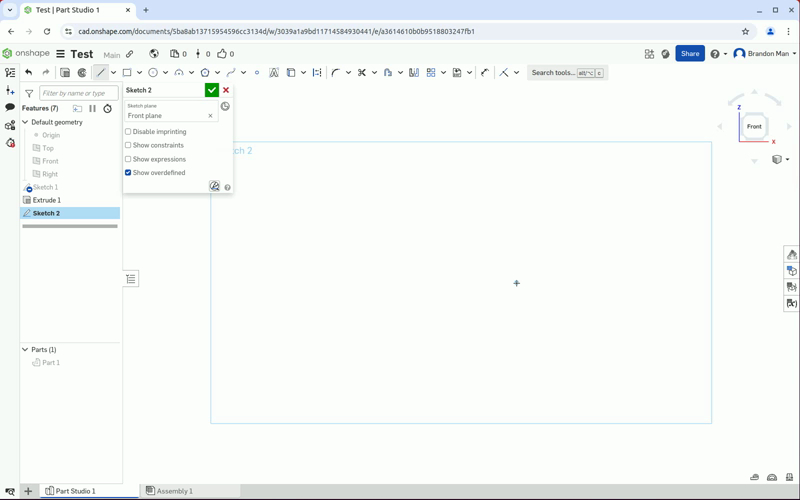
mouse_move(546, 282)
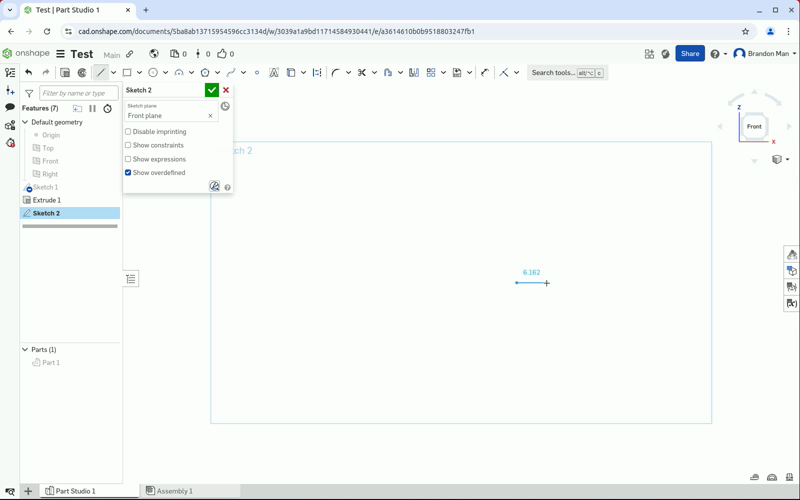
mouse_move(573, 282)
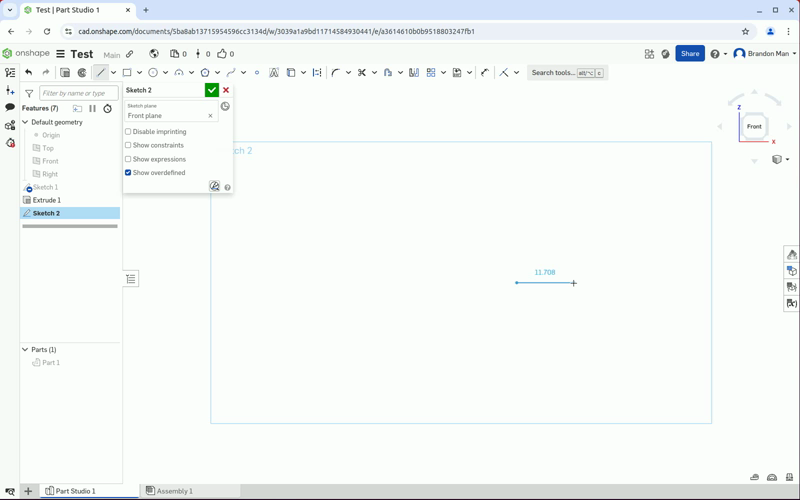
click(573, 282)
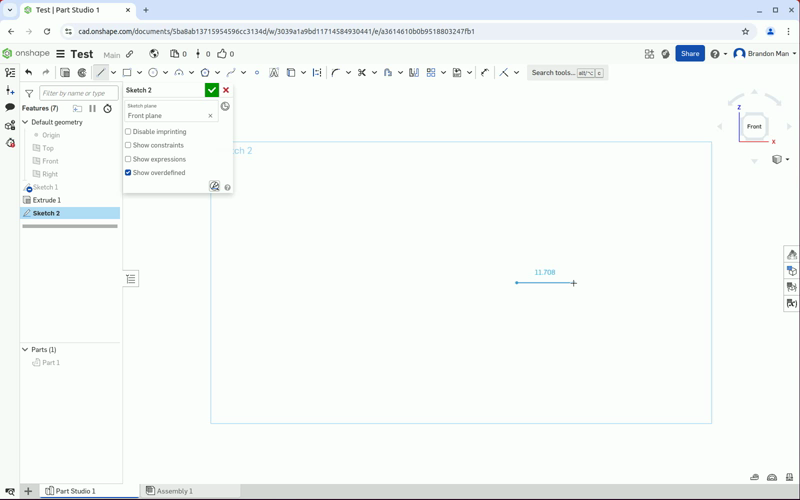
key_up(shift)
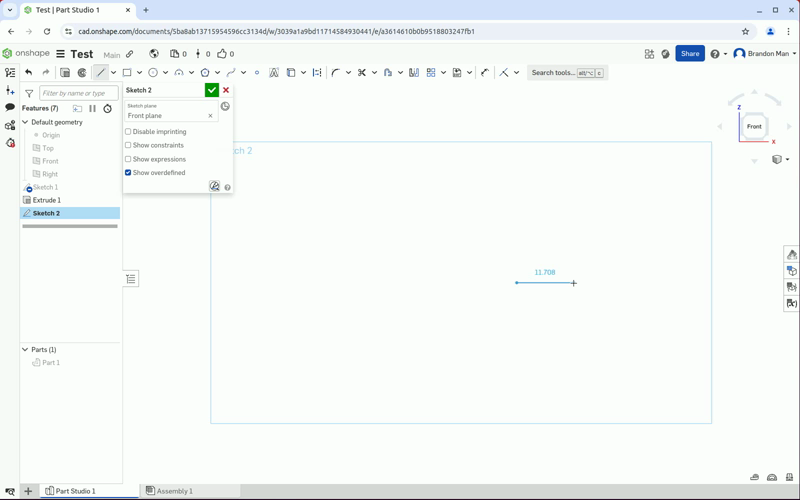
key_down(shift)
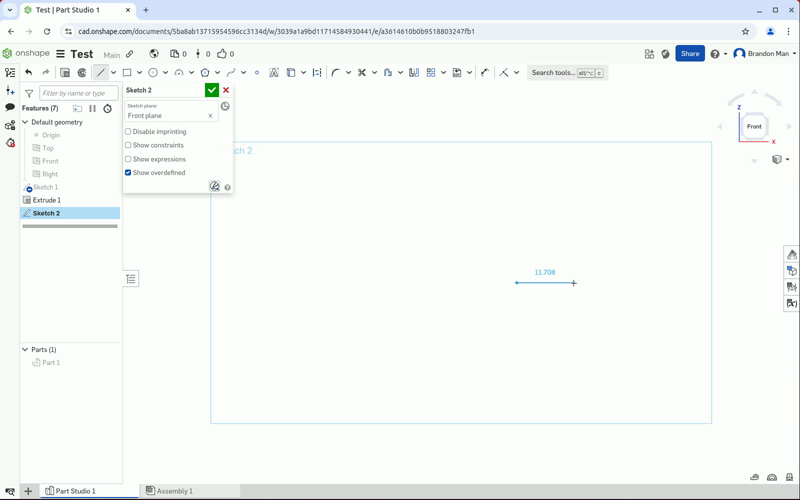
mouse_move(589, 282)
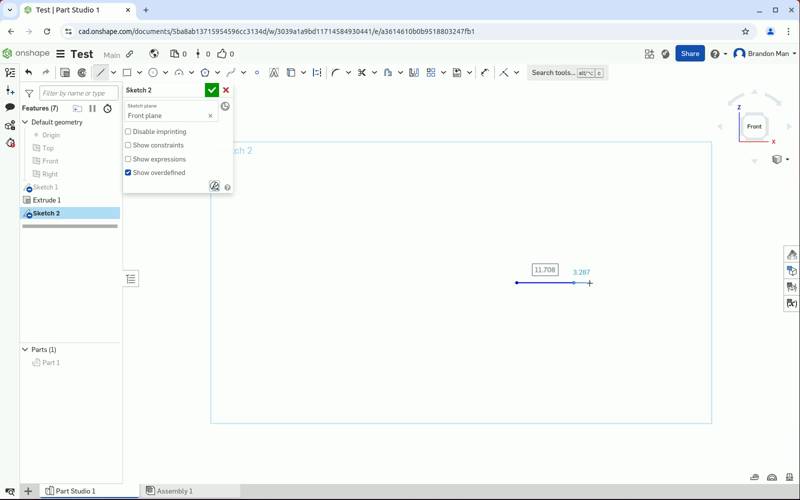
mouse_move(573, 254)
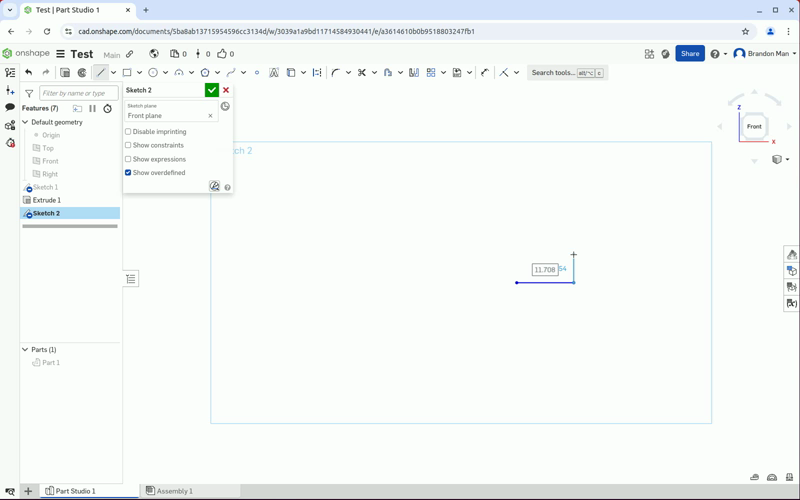
click(573, 254)
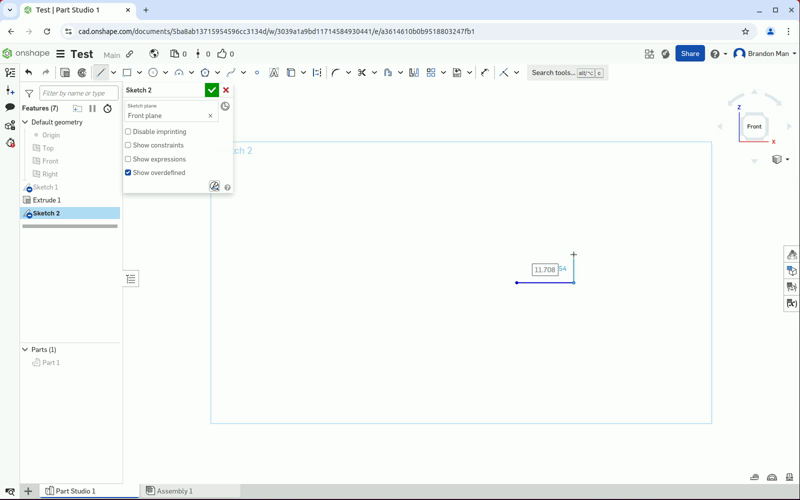
key_up(shift)
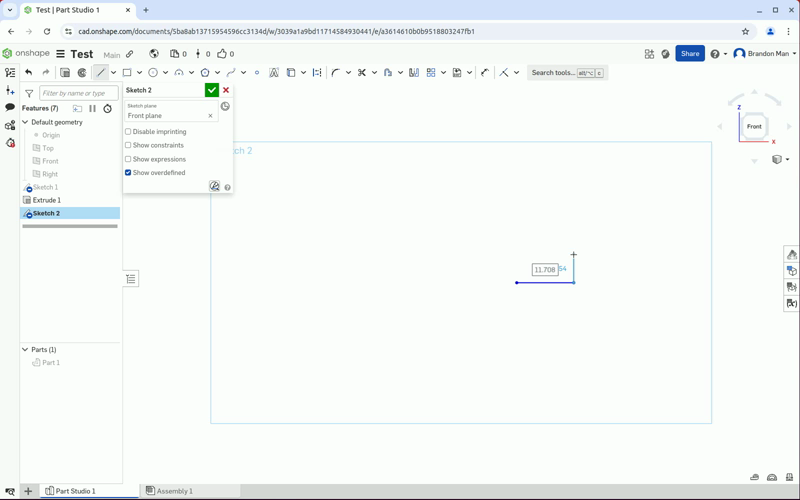
key_down(shift)
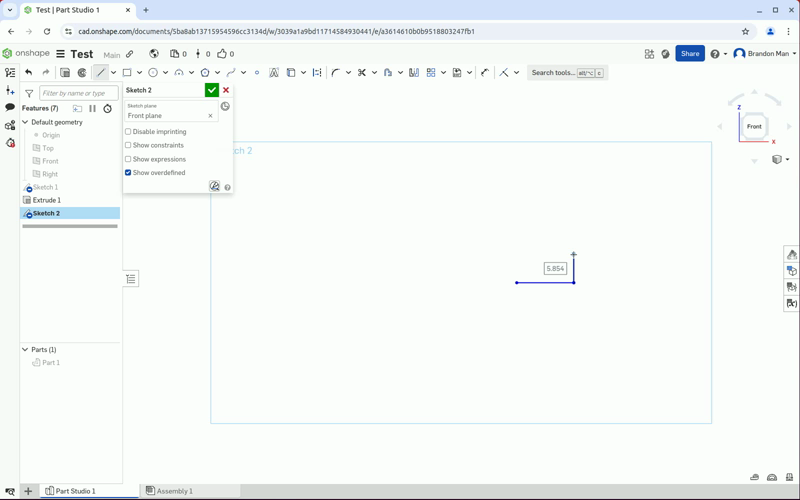
mouse_move(589, 254)
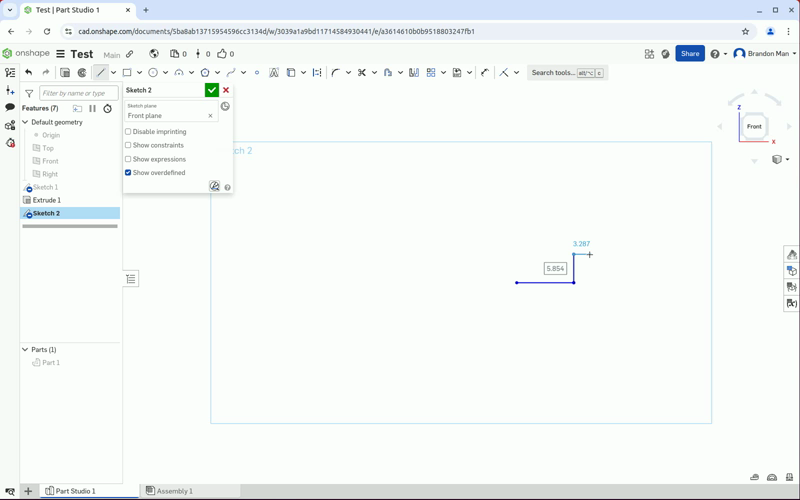
mouse_move(516, 254)
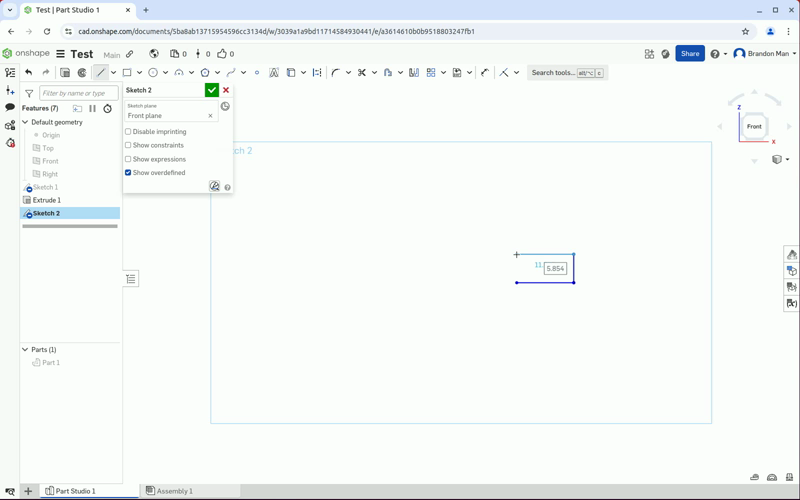
click(516, 254)
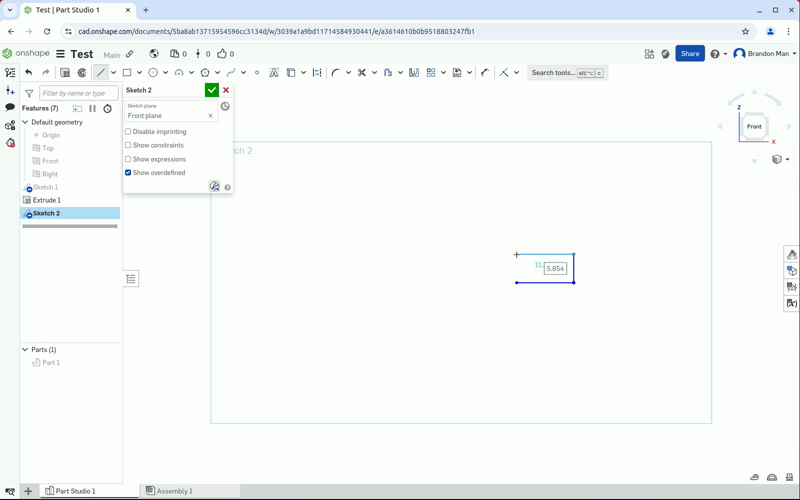
key_up(shift)
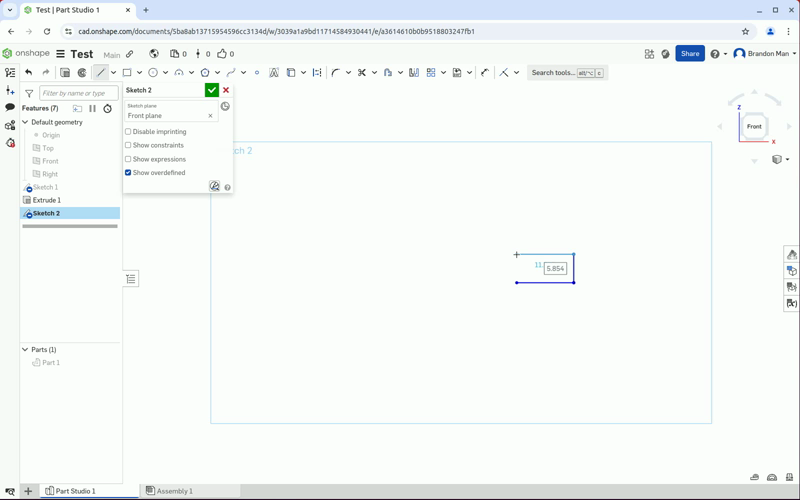
mouse_move(546, 254)
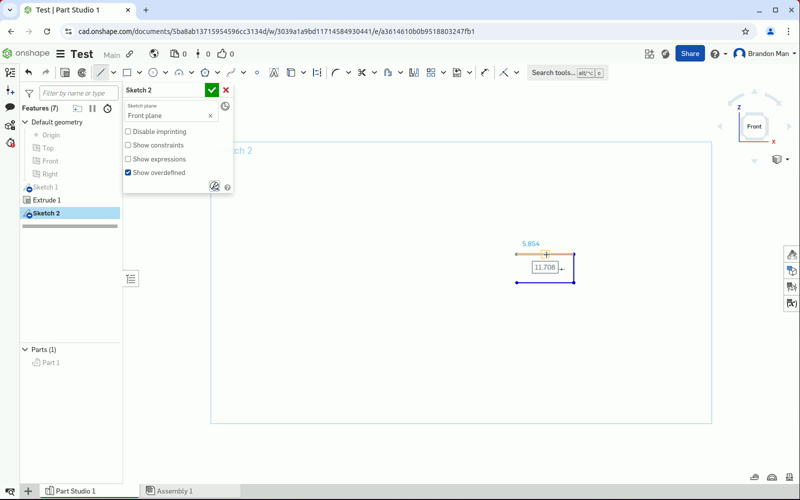
key_down(shift)
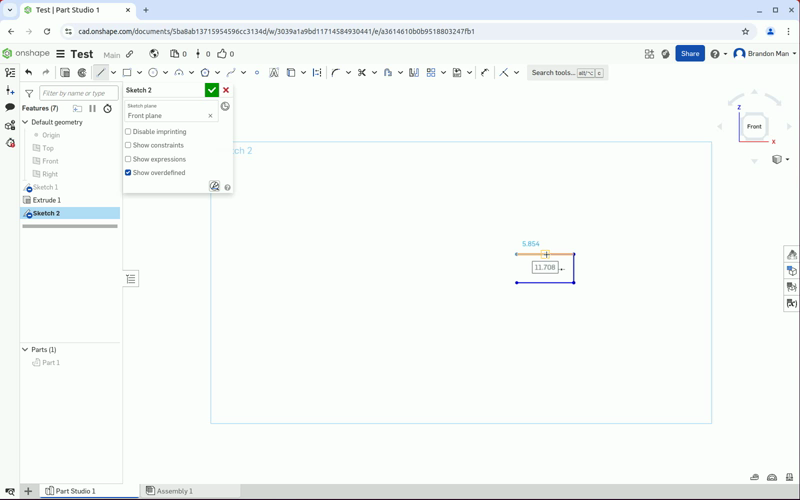
mouse_move(516, 282)
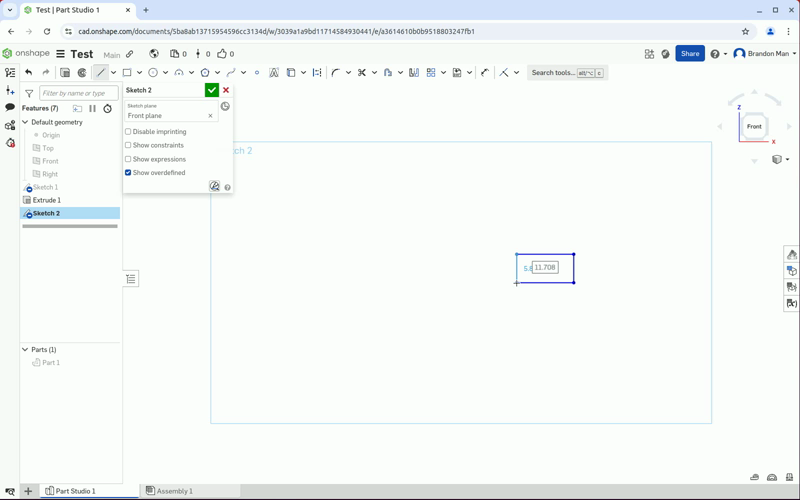
key_up(shift)
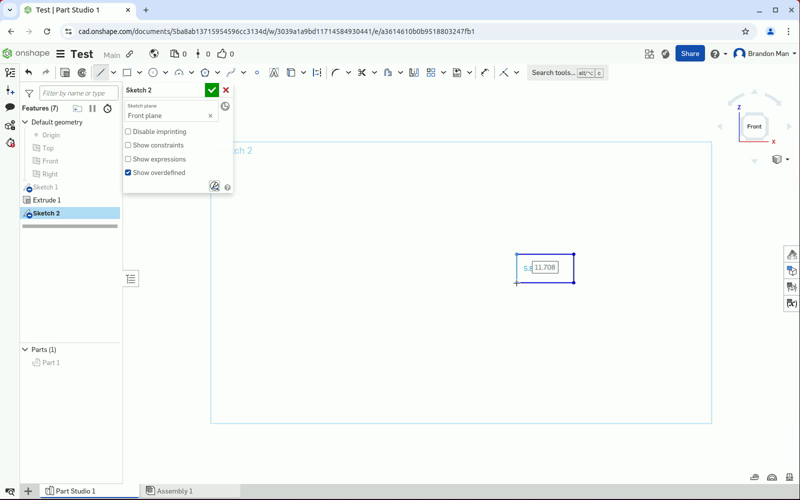
click(516, 282)
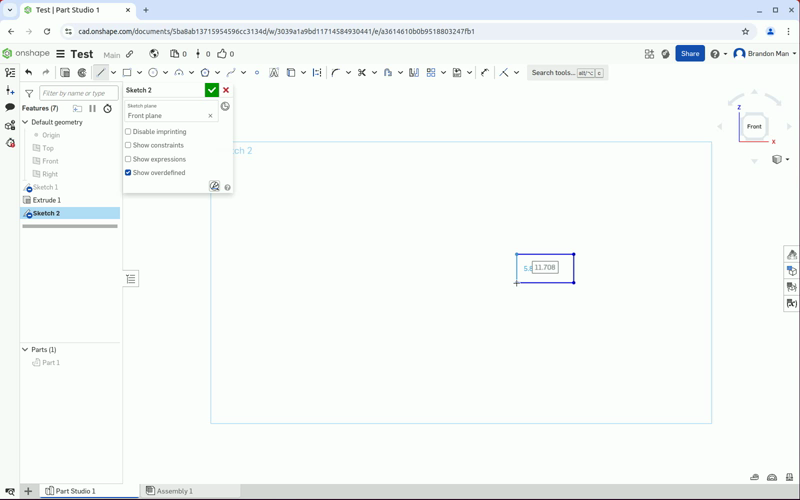
key(esc)
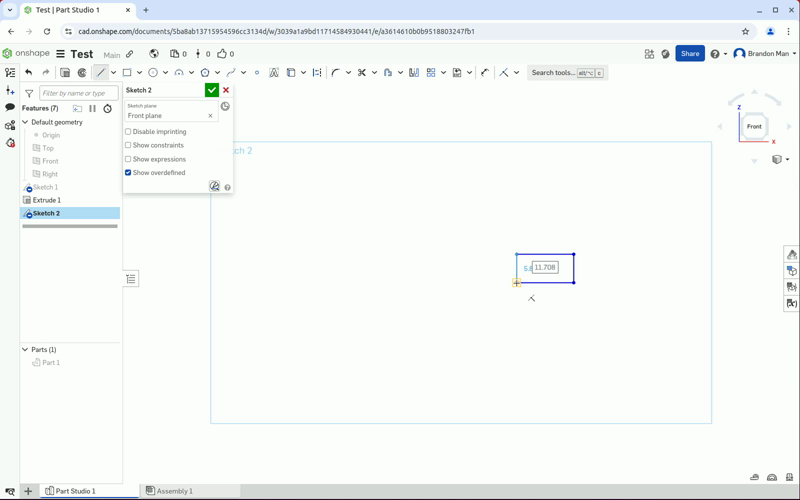
mouse_move(523, 278)
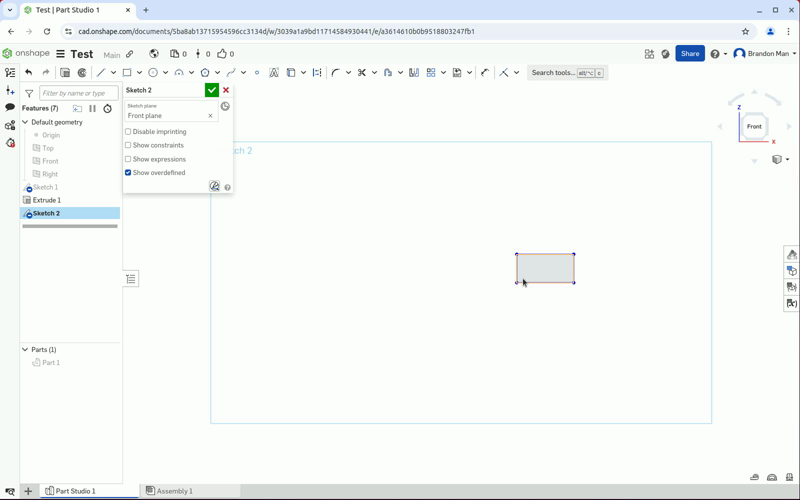
scroll(6)
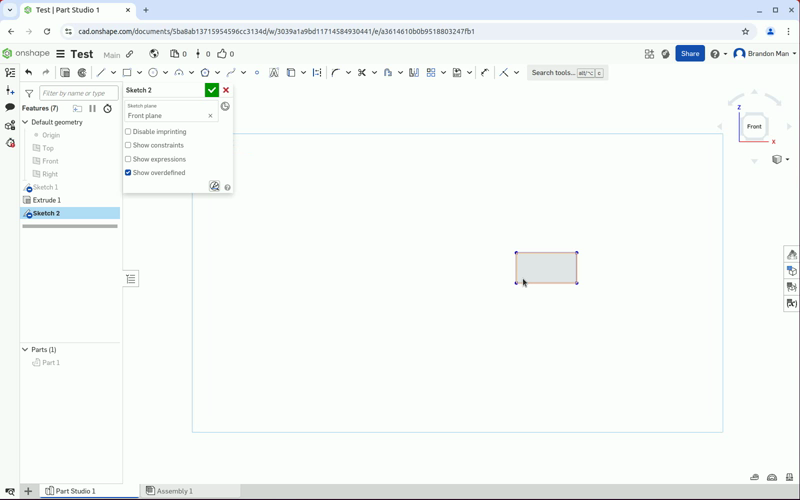
scroll(6)
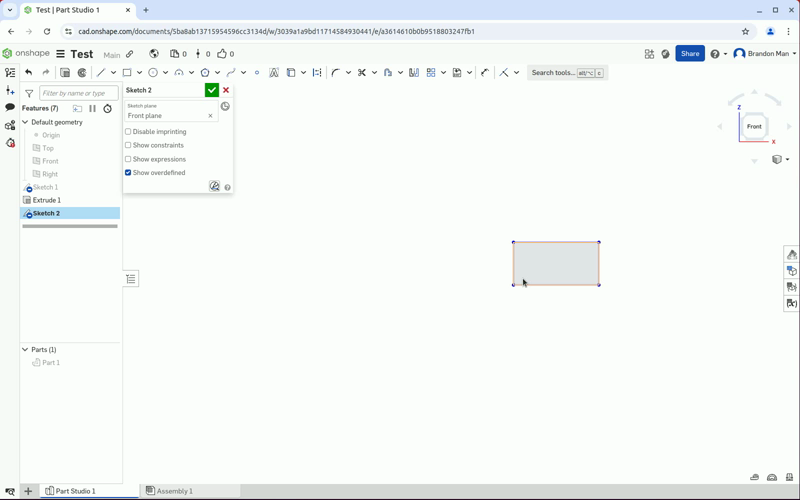
scroll(6)
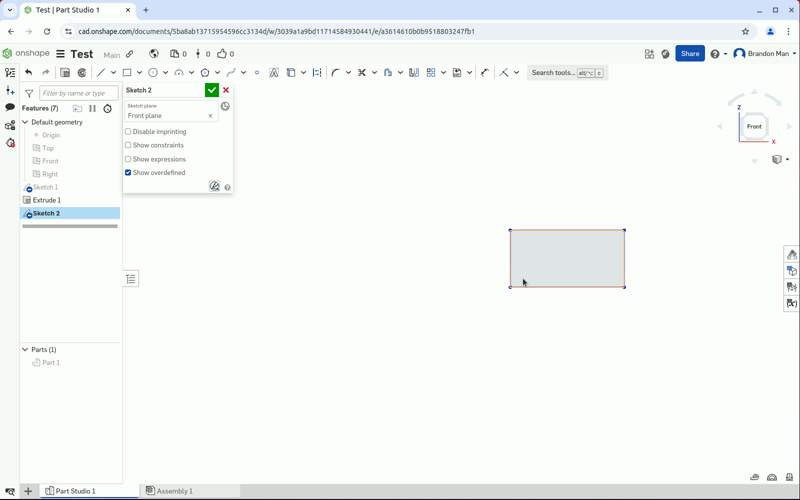
scroll(6)
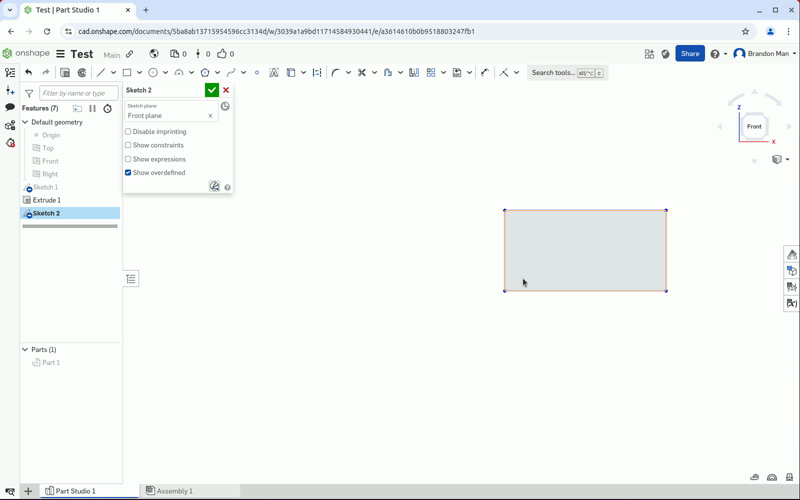
scroll(6)
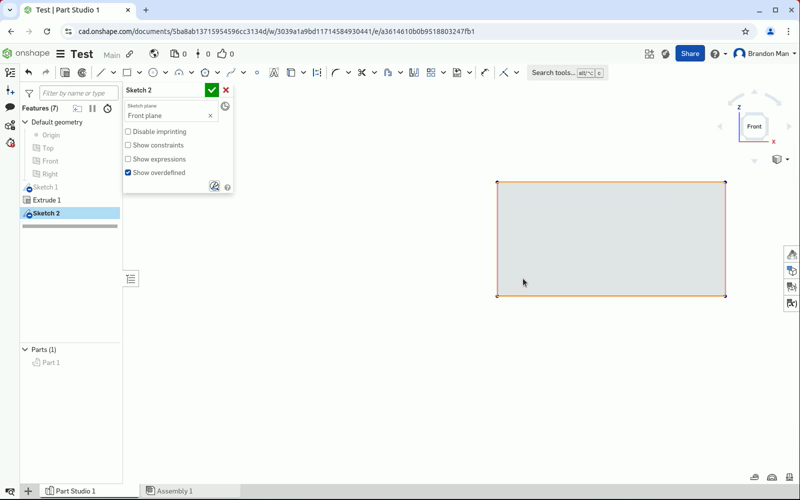
scroll(6)
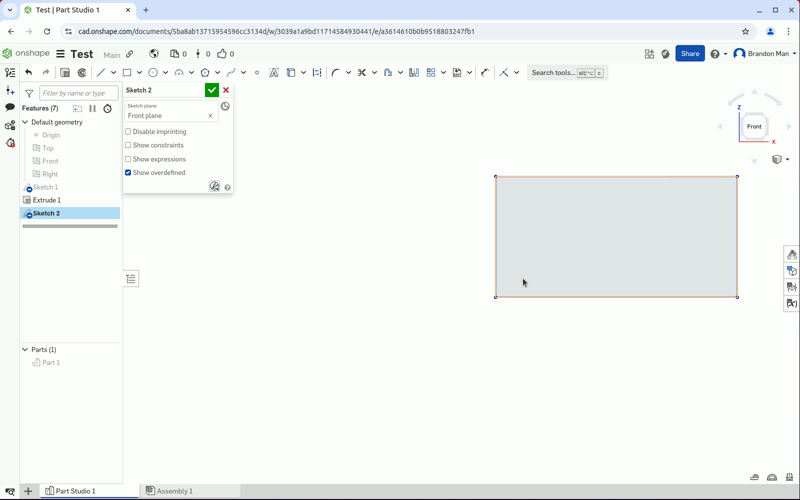
scroll(6)
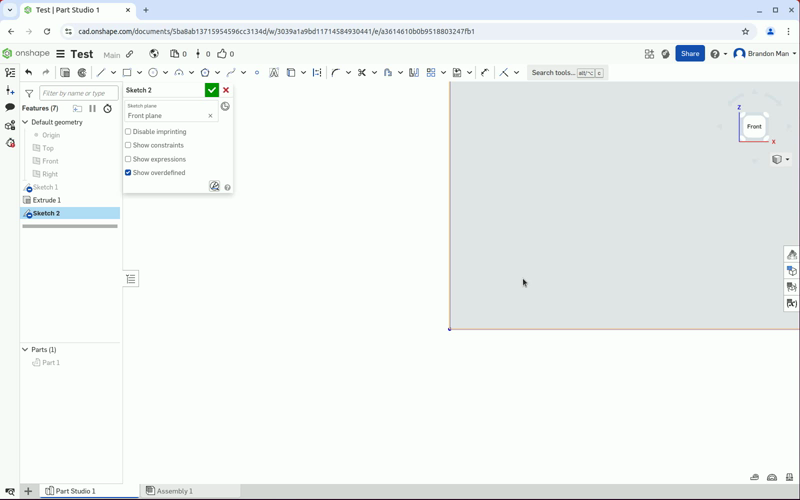
click(523, 278)
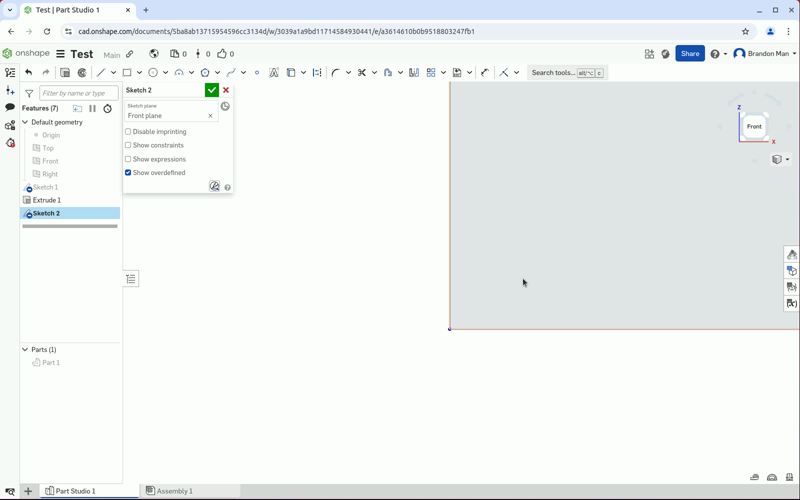
scroll(-6)
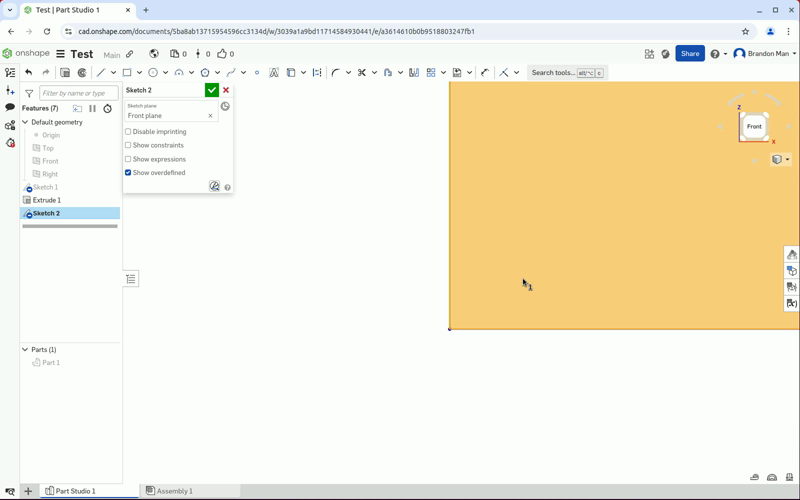
scroll(-6)
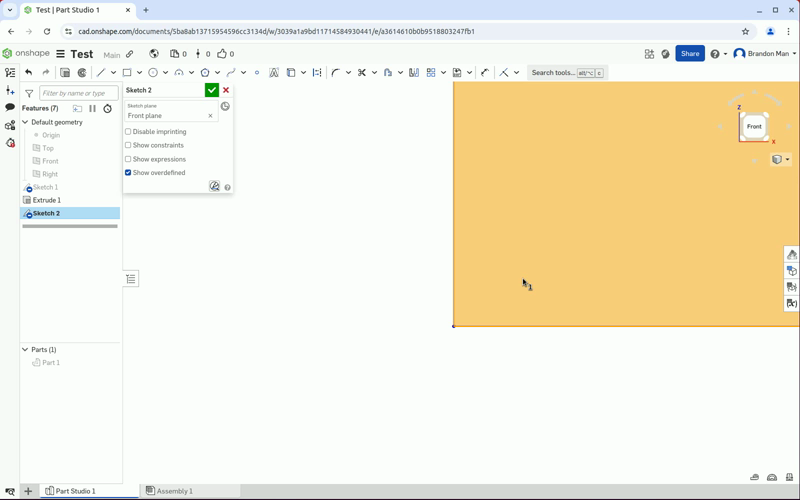
scroll(-6)
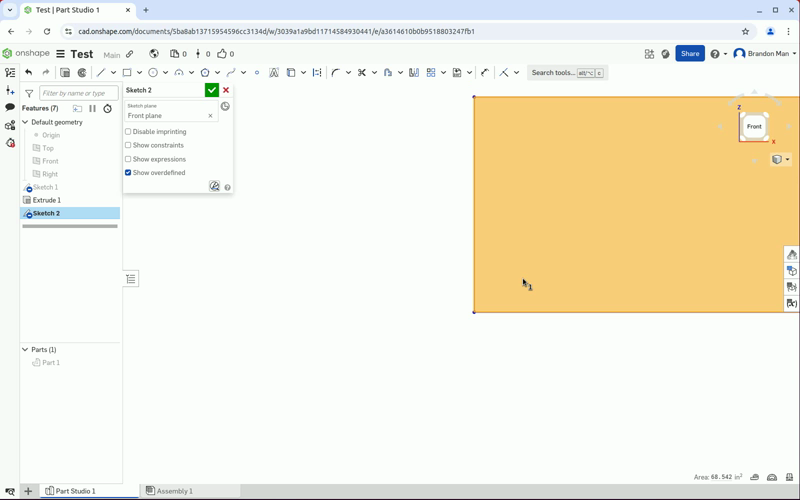
scroll(-6)
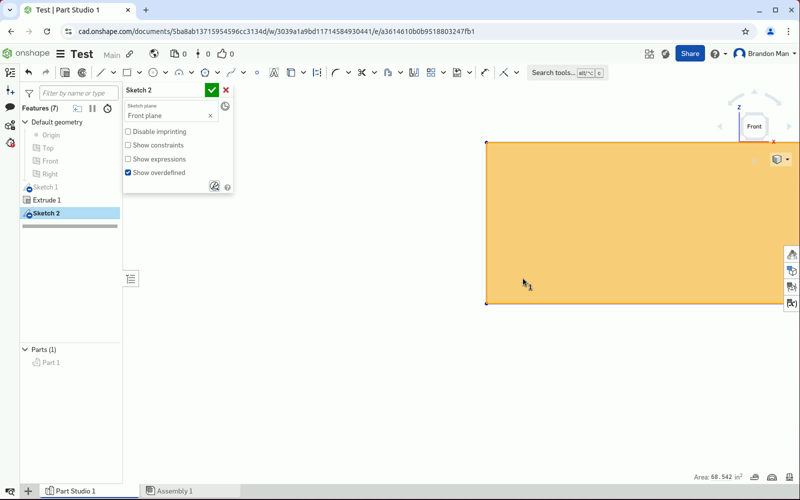
scroll(-6)
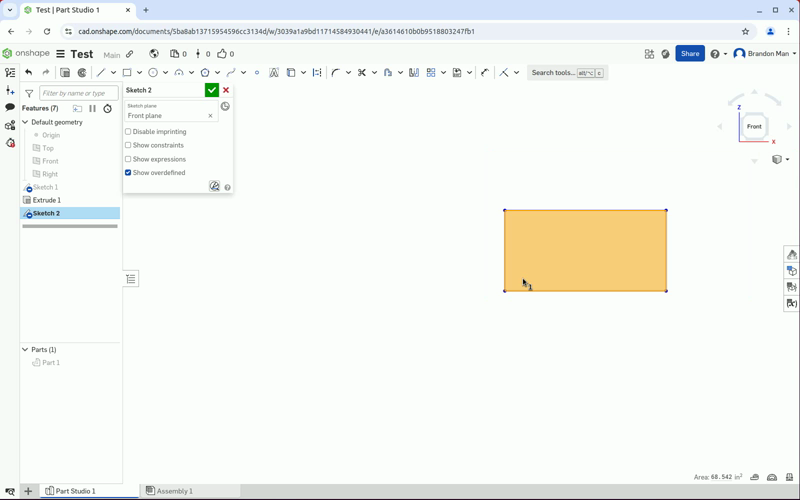
scroll(-6)
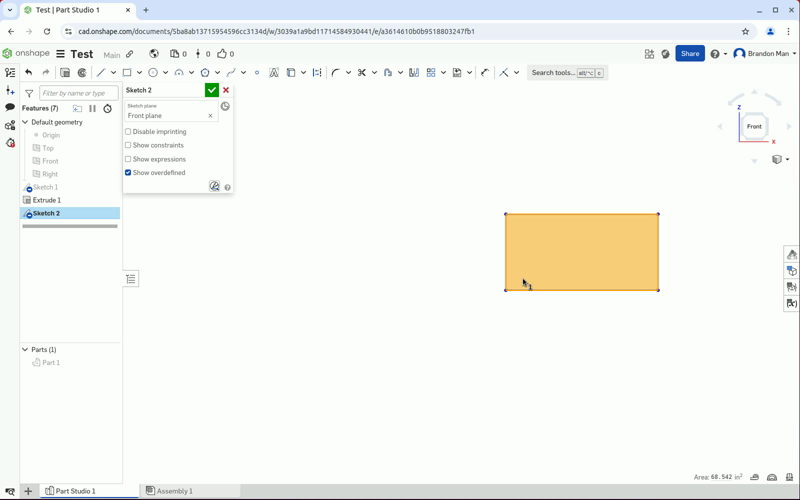
scroll(-6)
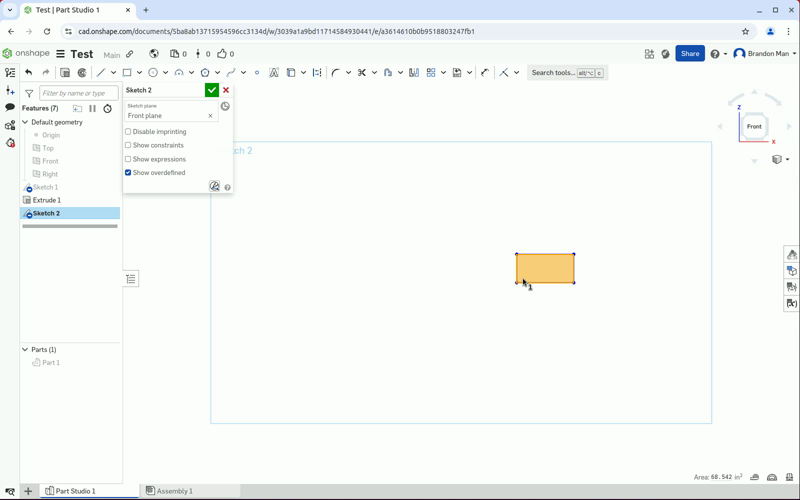
mouse_move(73, 352)
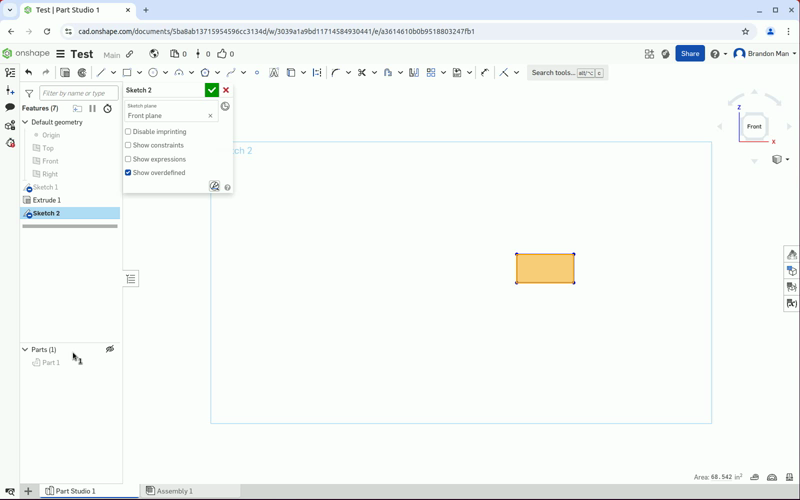
key(shift+y)
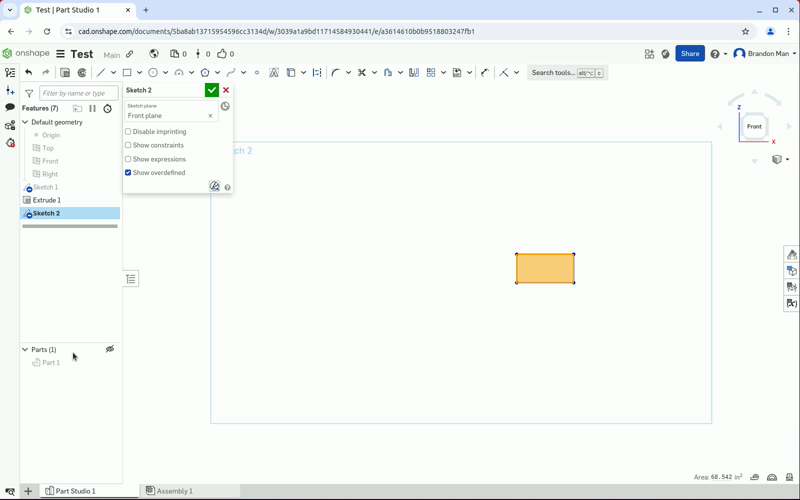
key(shift+e)
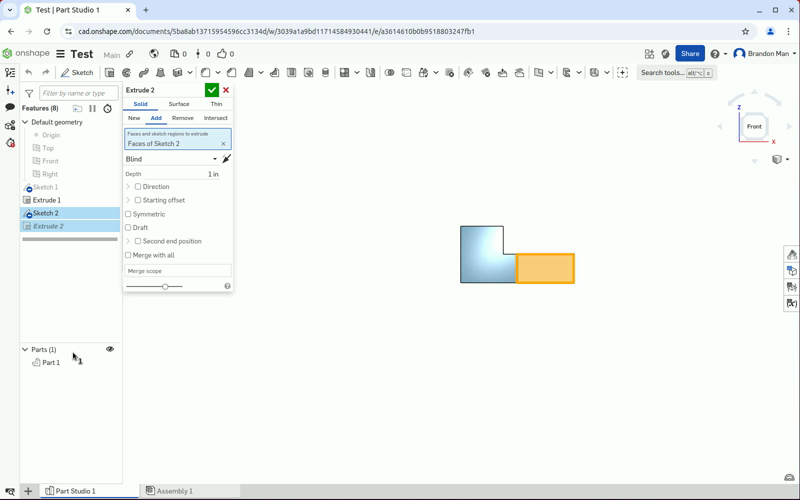
mouse_move(143, 106)
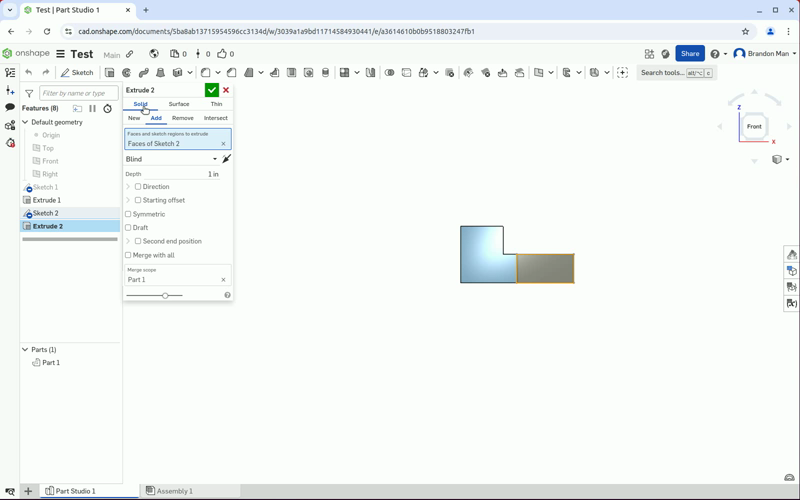
click(143, 106)
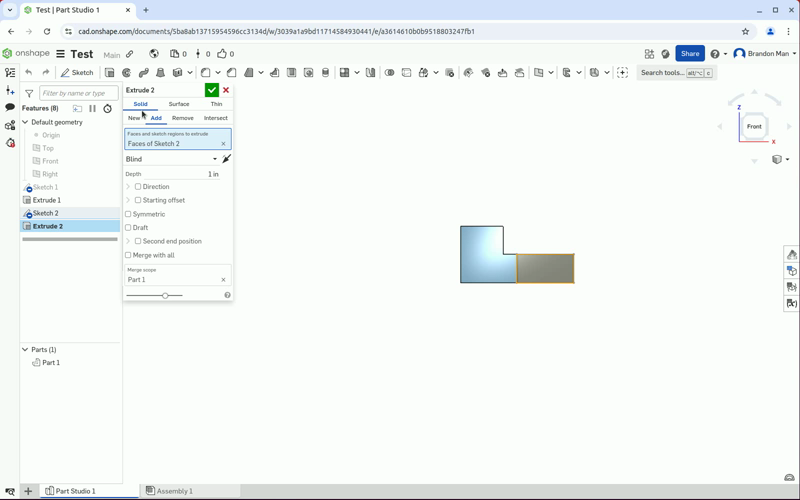
mouse_move(137, 120)
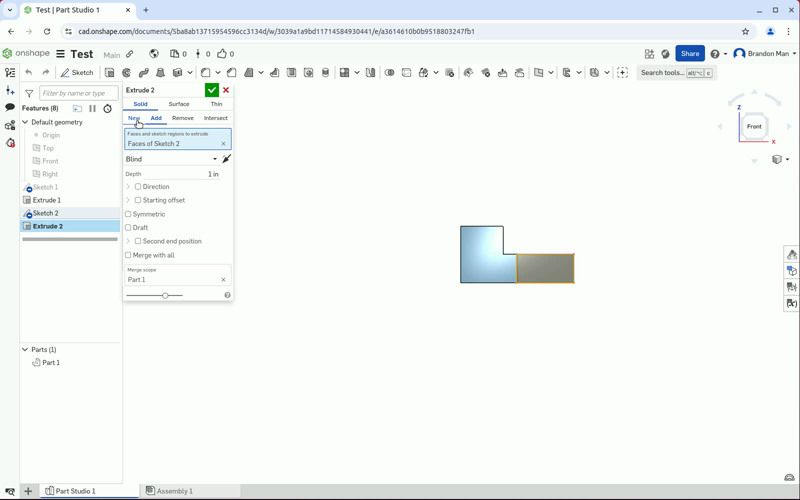
click(137, 120)
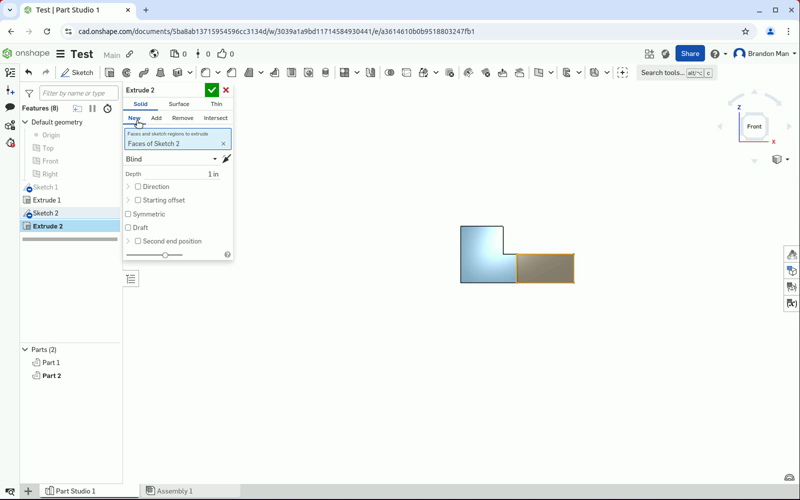
key(tab, 4)
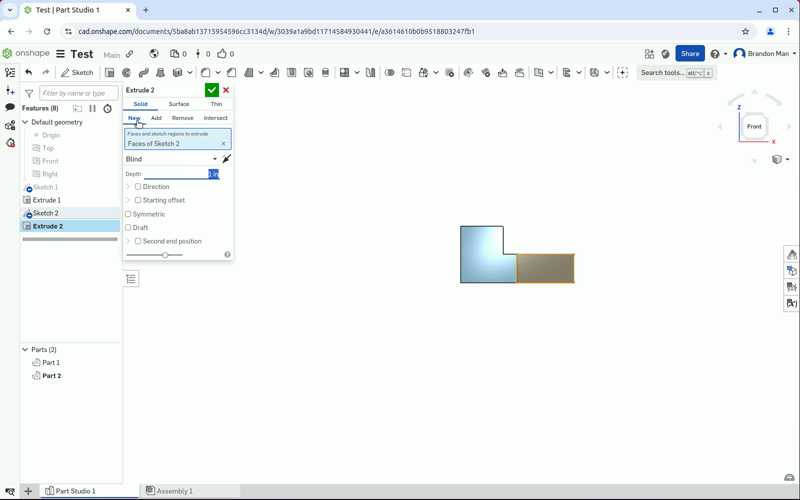
text(-11.554)
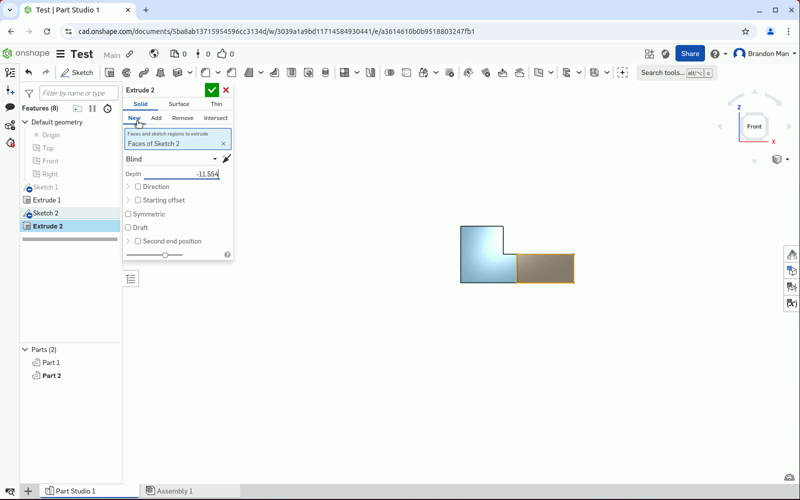
key(enter)
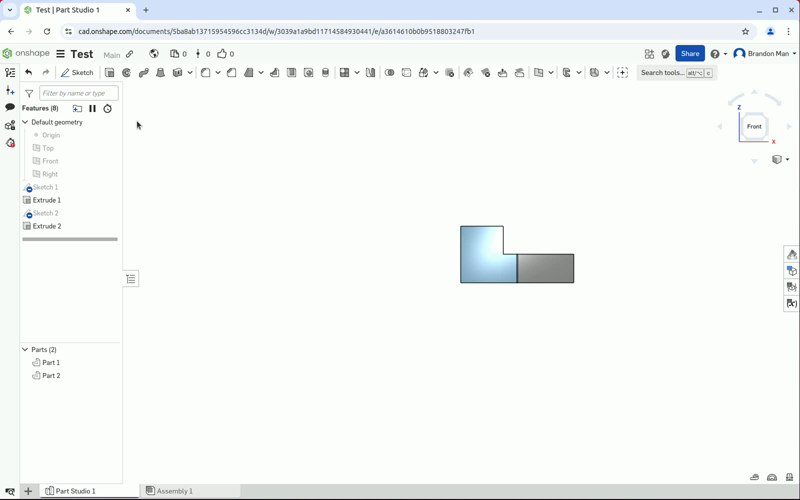
key(shift+h)
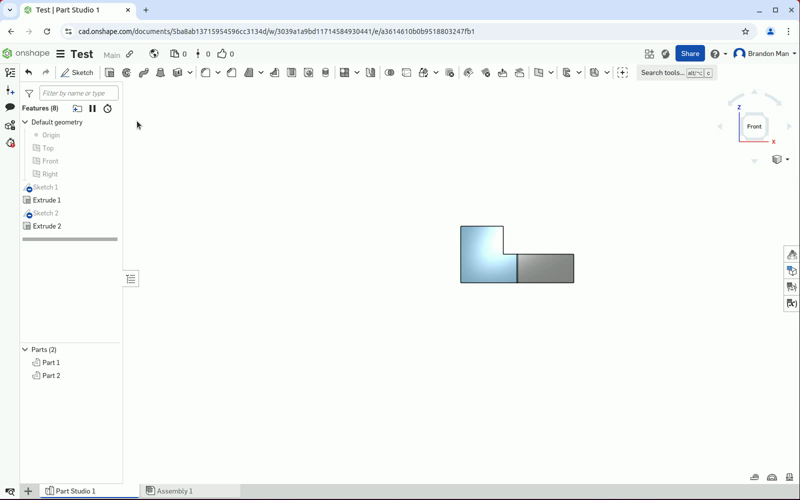
key(shift+h)
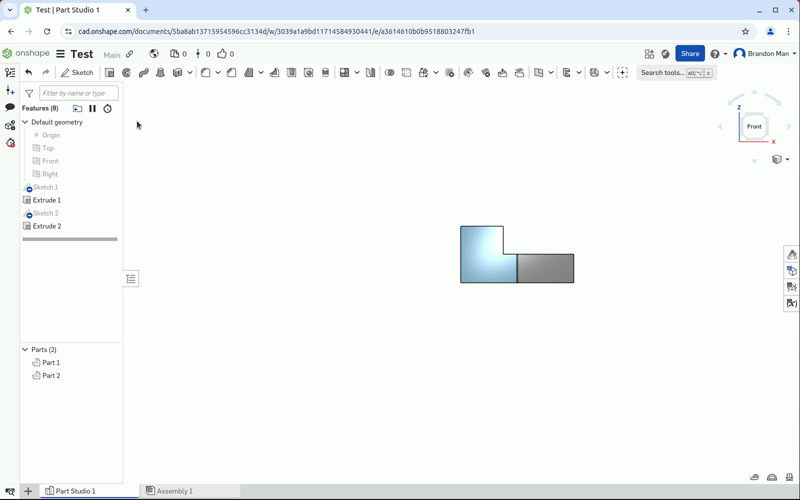
mouse_move(73, 189)
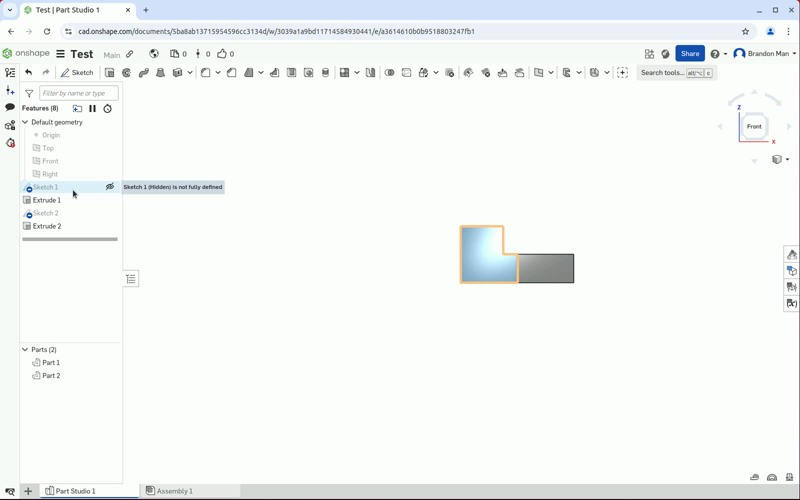
click(73, 189)
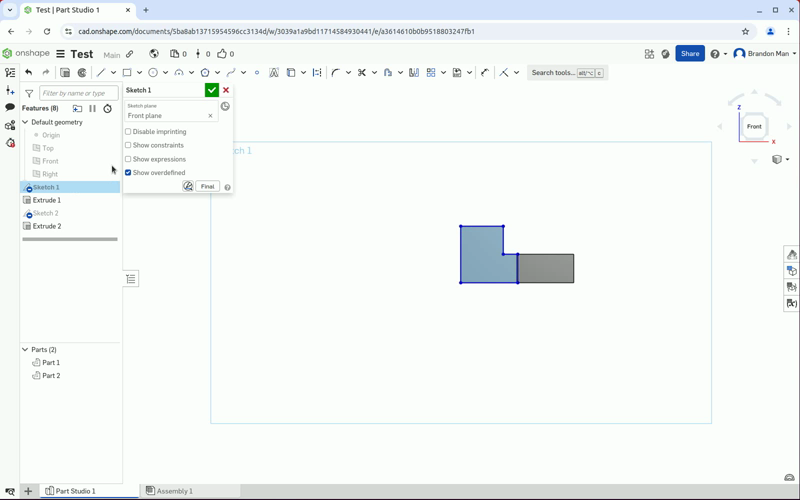
mouse_move(229, 92)
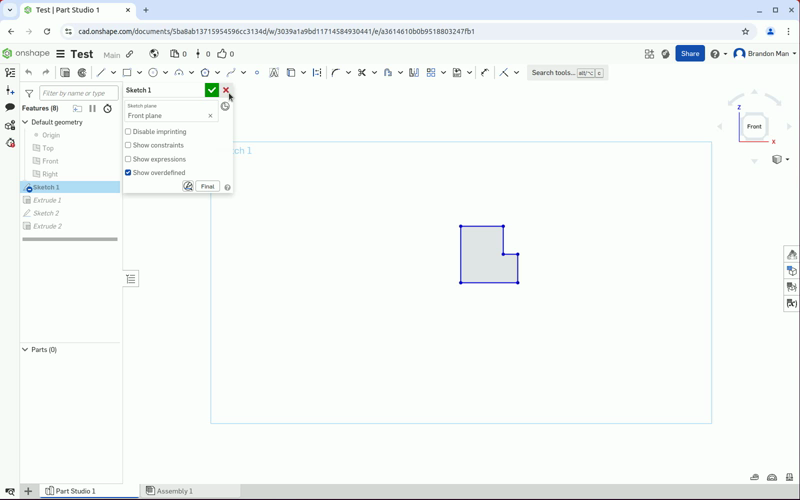
click(229, 92)
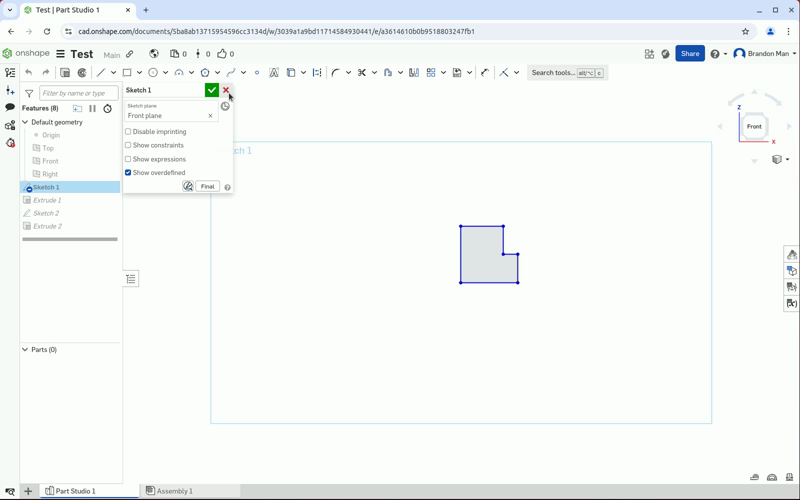
key(shift+s)
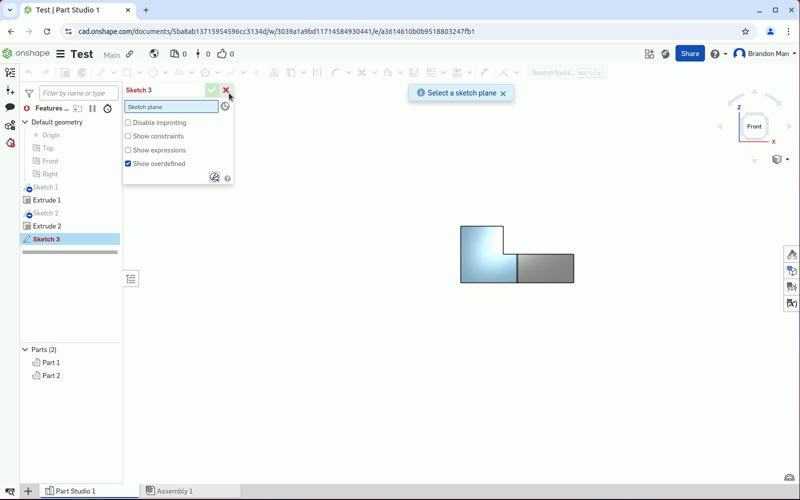
mouse_move(73, 163)
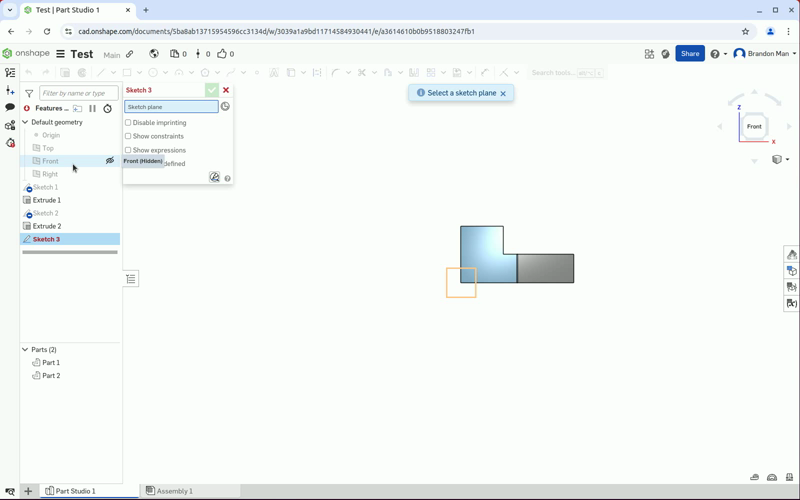
click(73, 163)
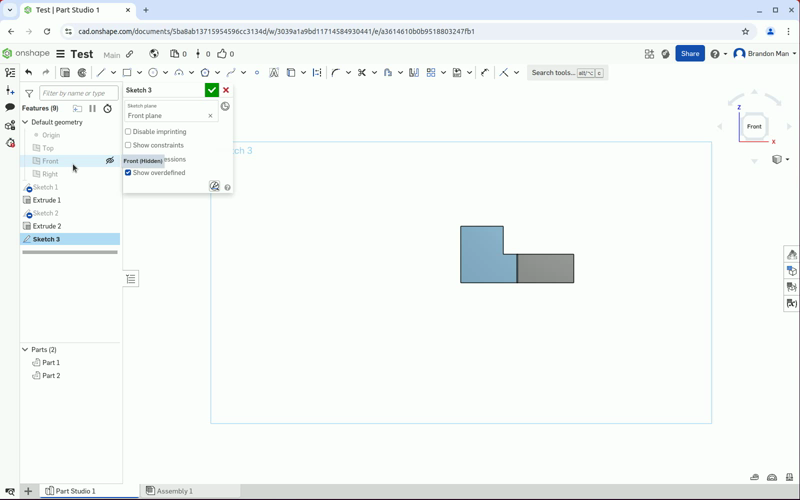
mouse_move(73, 352)
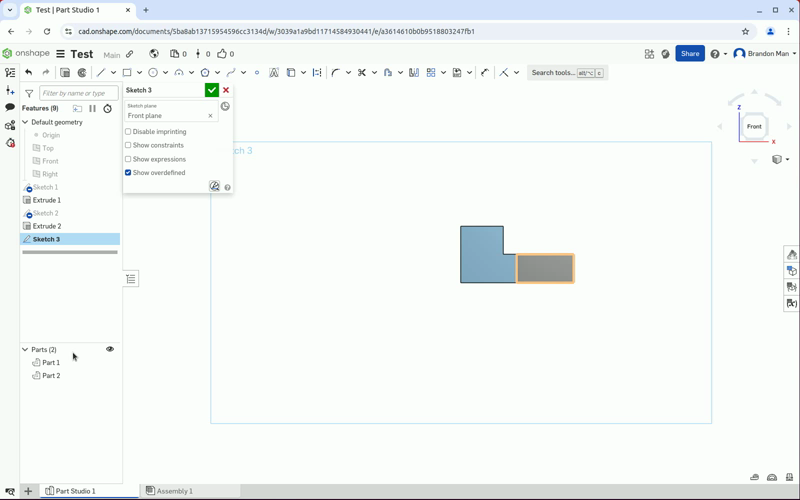
key(y)
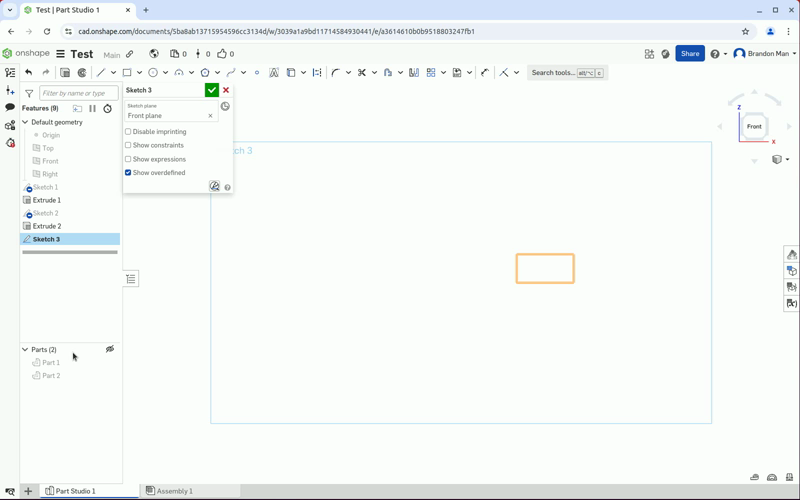
key(l)
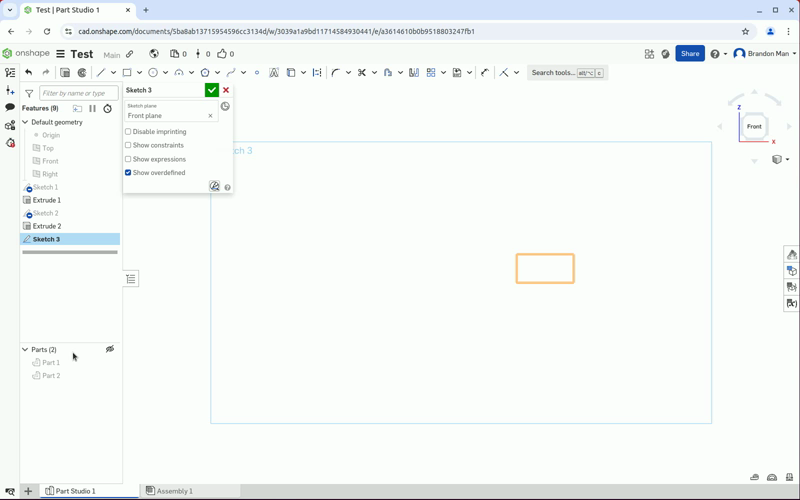
key_down(shift)
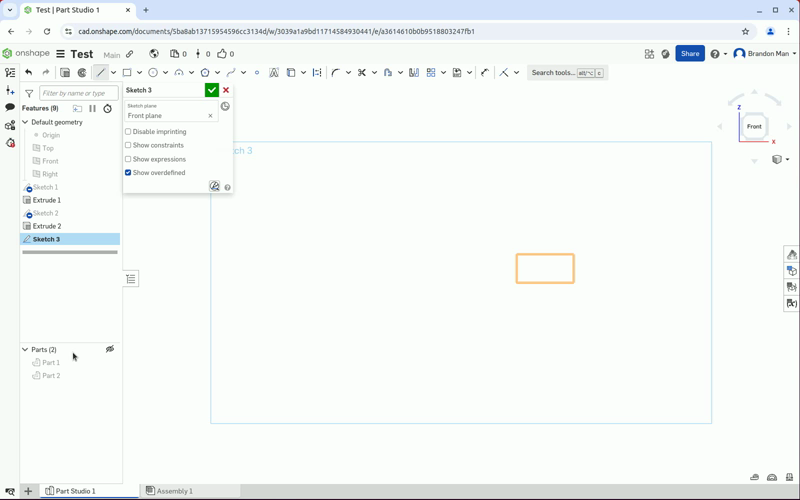
mouse_move(516, 282)
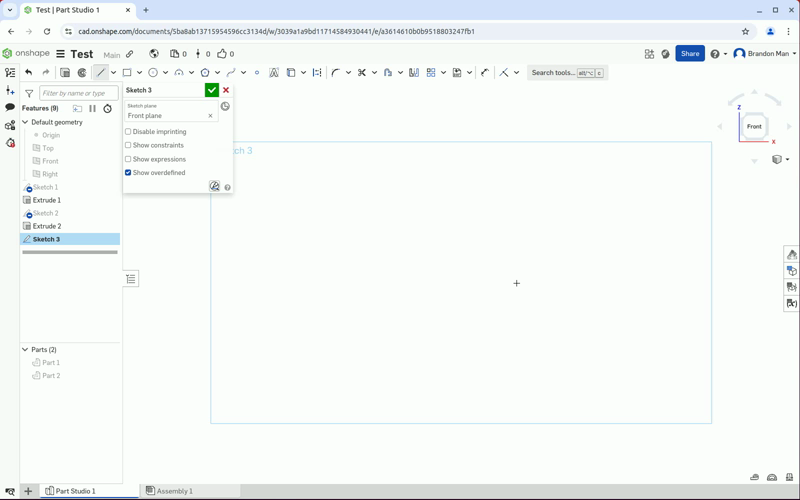
click(516, 282)
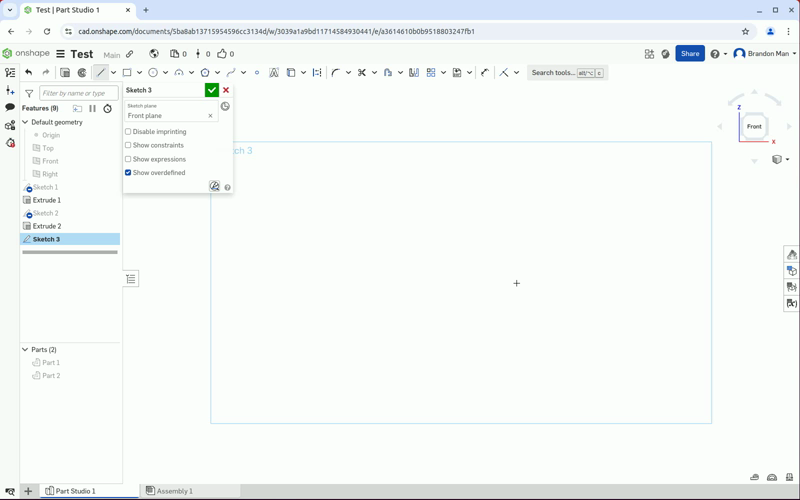
key_up(shift)
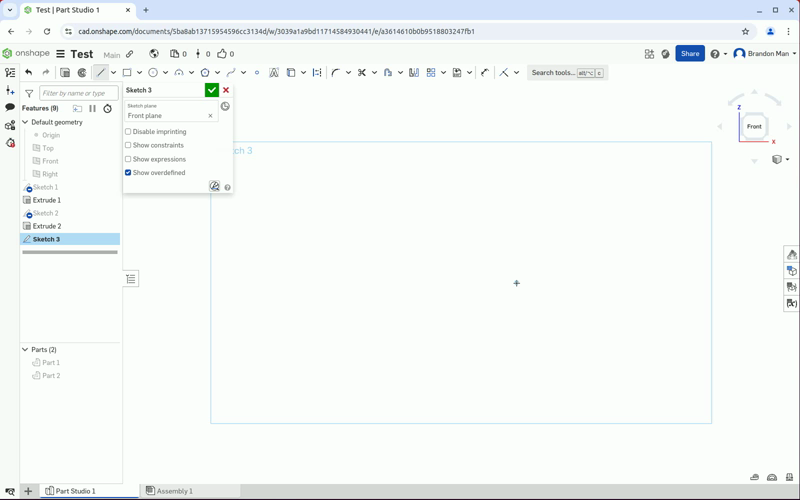
key_down(shift)
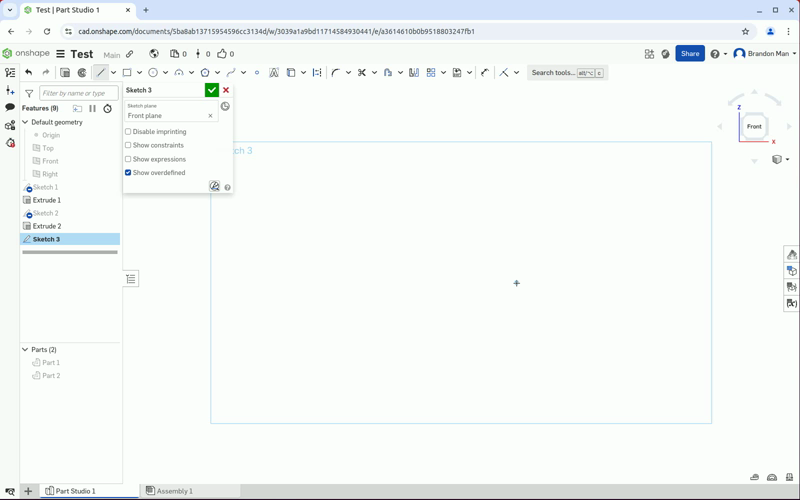
mouse_move(546, 282)
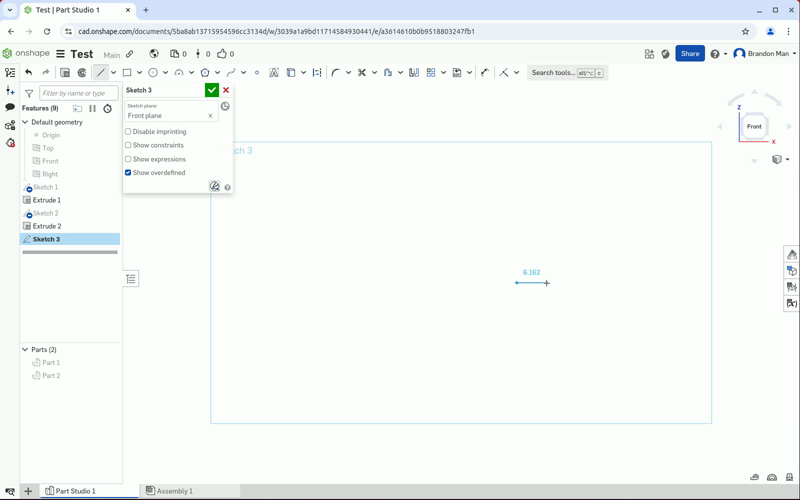
mouse_move(573, 282)
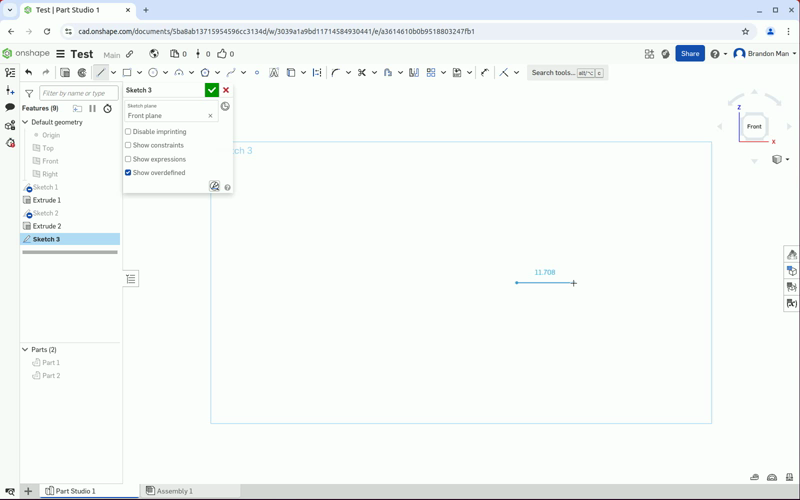
click(573, 282)
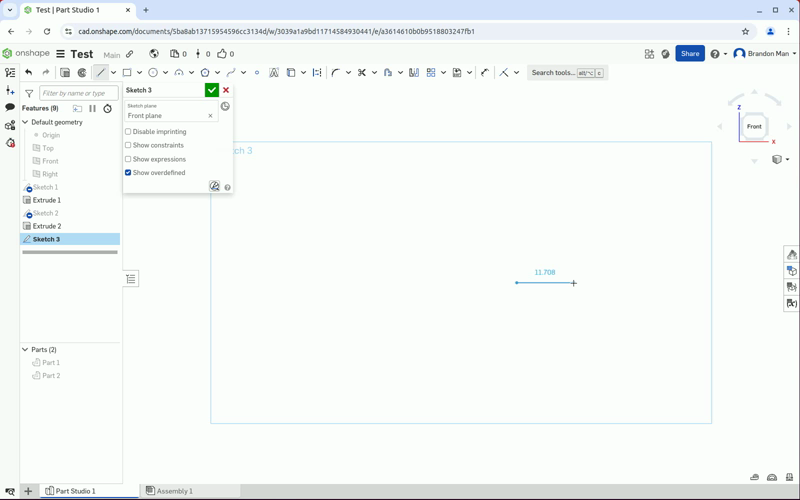
key_up(shift)
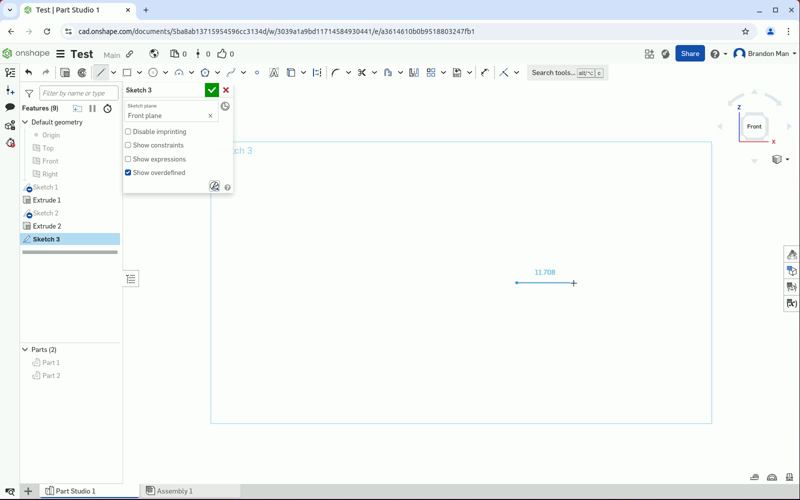
key_down(shift)
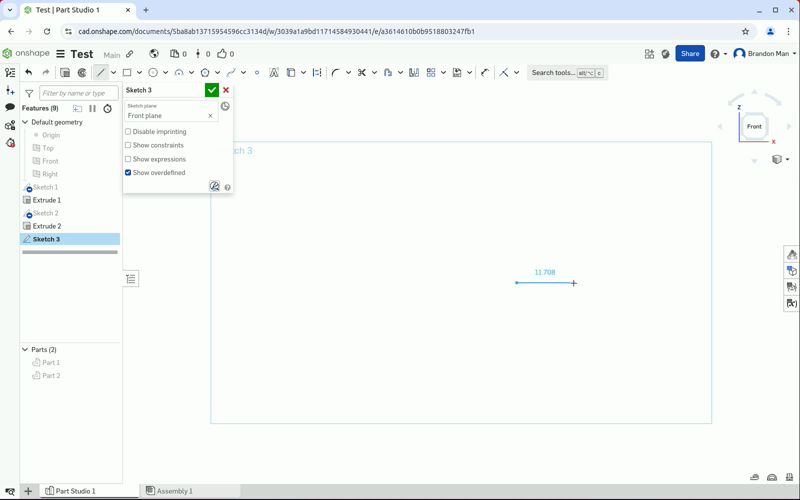
mouse_move(589, 282)
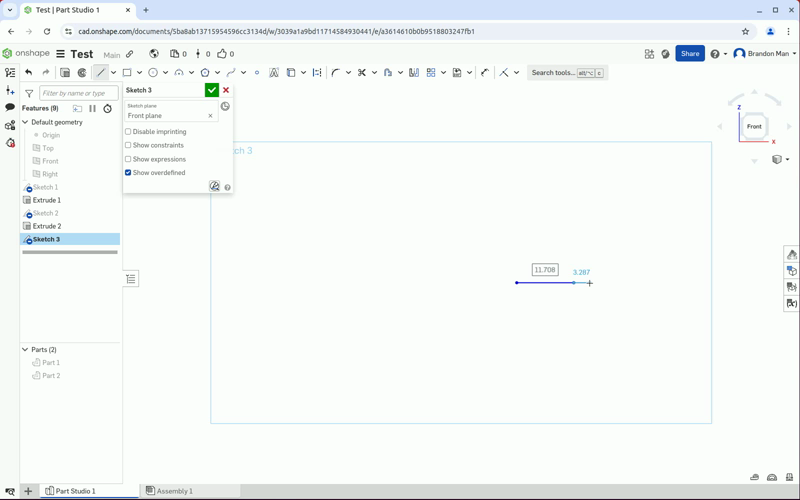
mouse_move(573, 254)
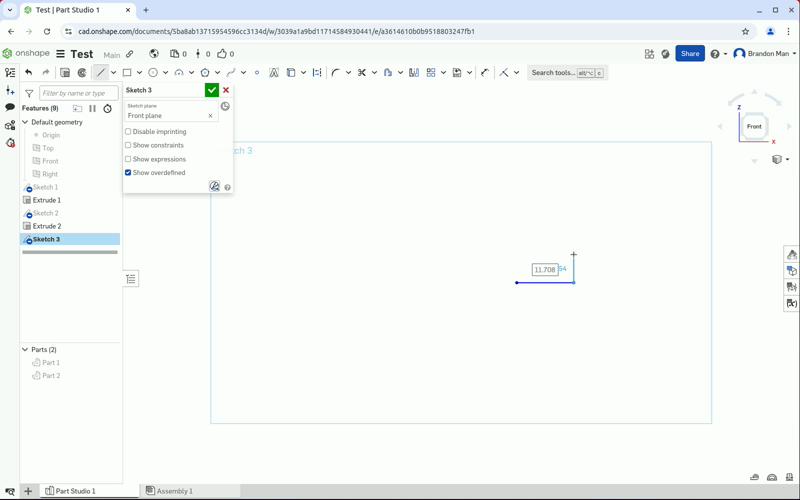
click(573, 254)
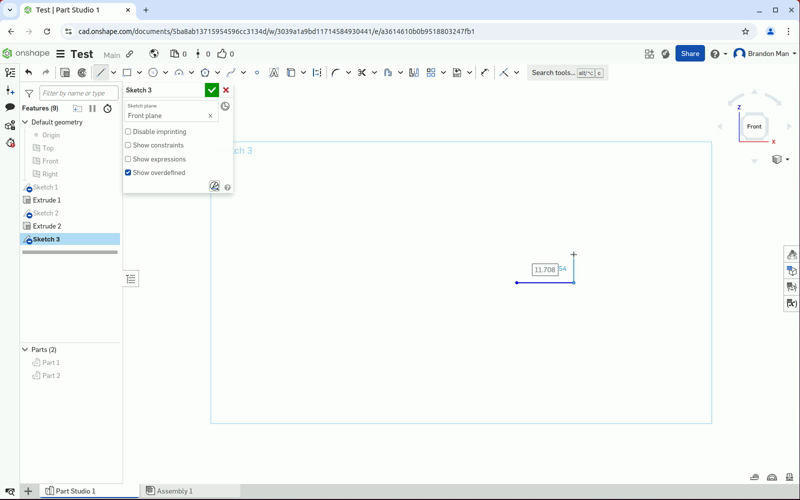
key_up(shift)
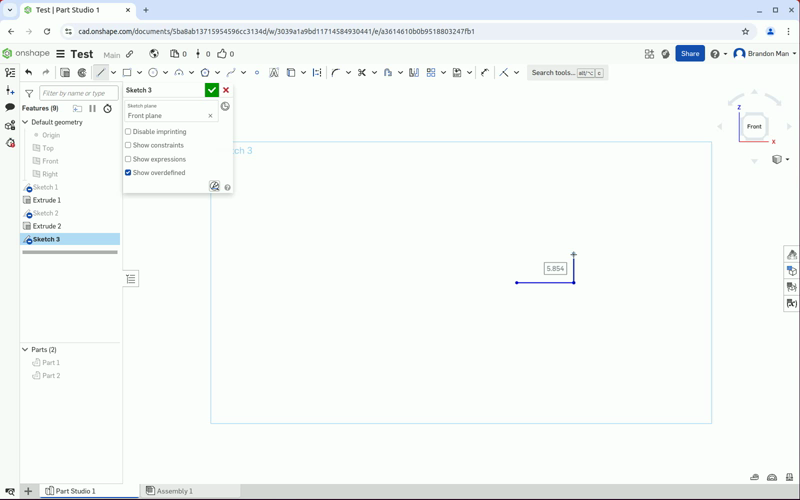
key_down(shift)
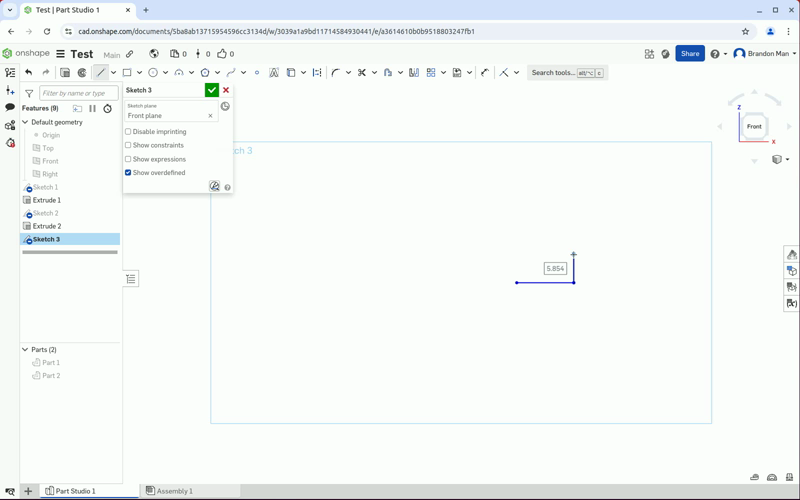
mouse_move(589, 254)
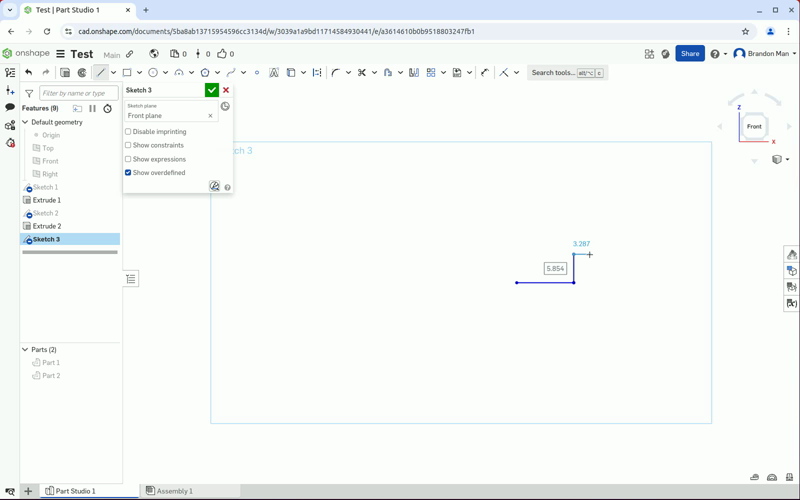
mouse_move(516, 254)
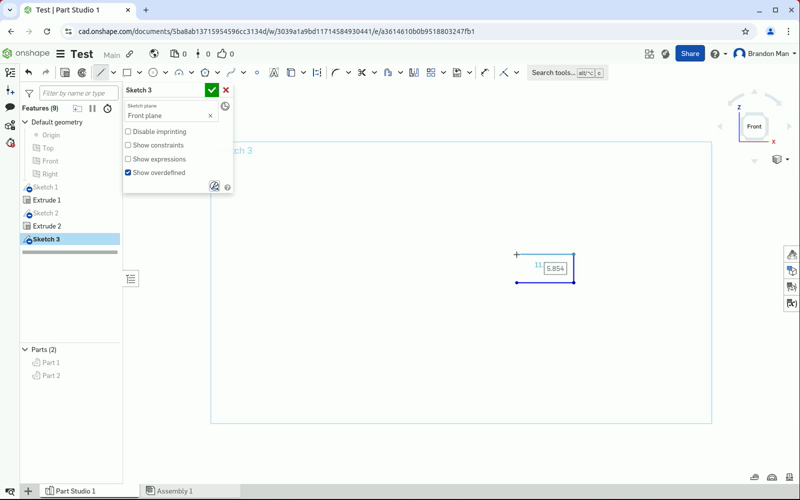
click(516, 254)
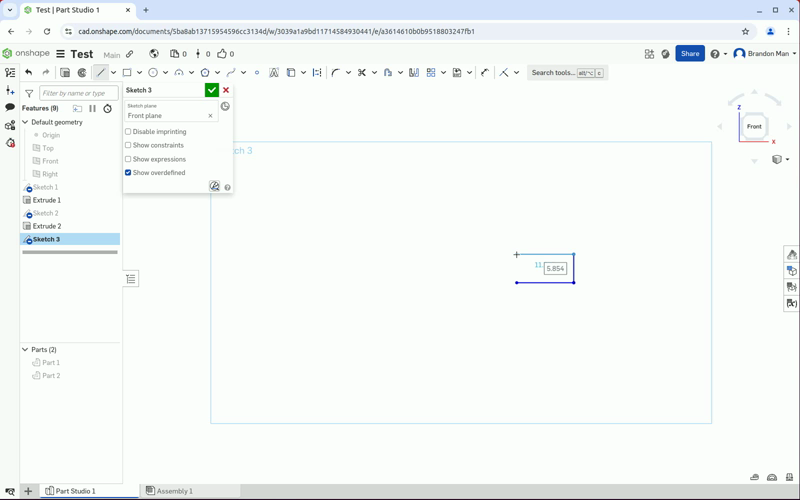
key_up(shift)
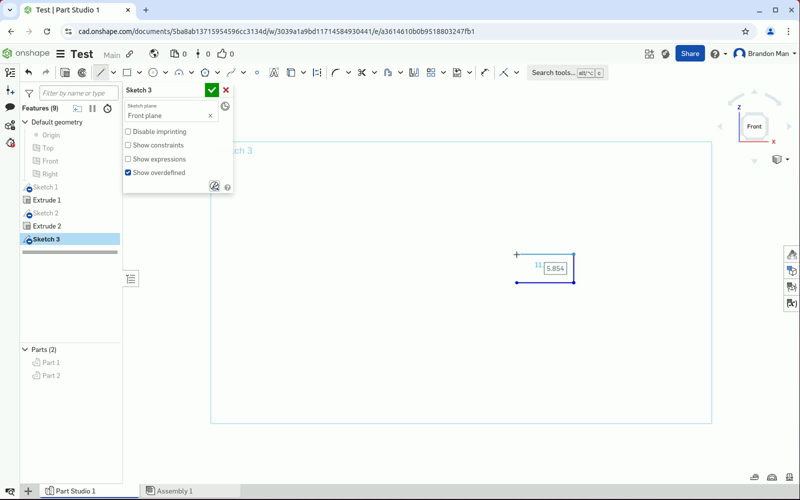
mouse_move(546, 254)
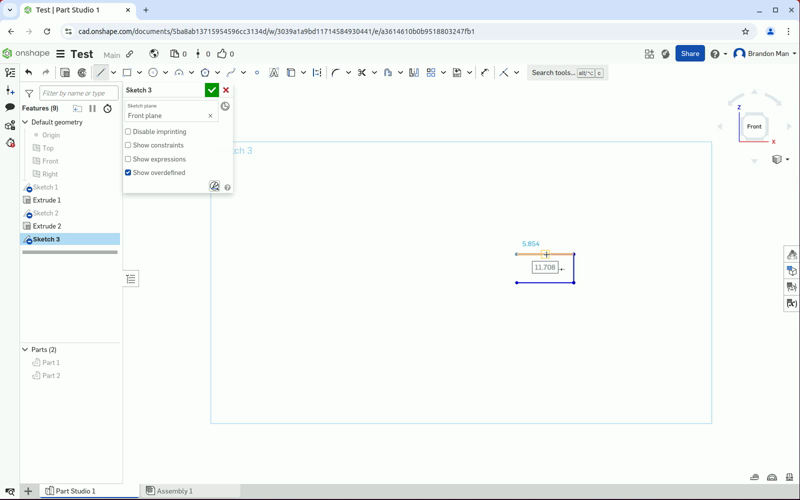
key_down(shift)
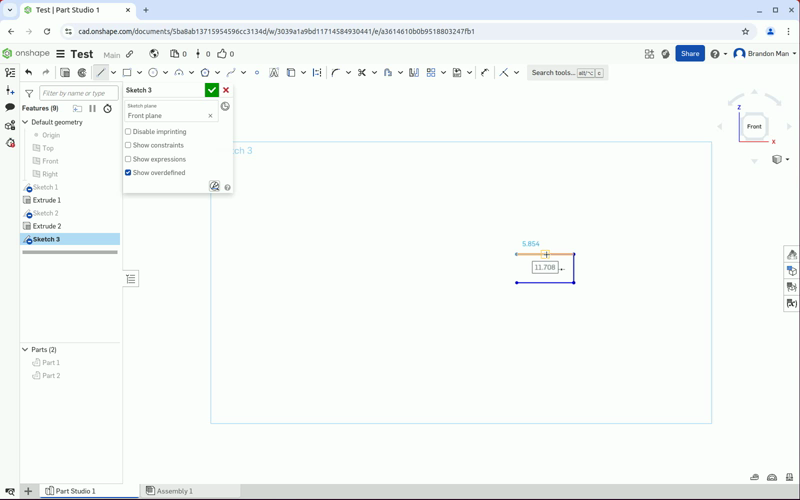
mouse_move(516, 282)
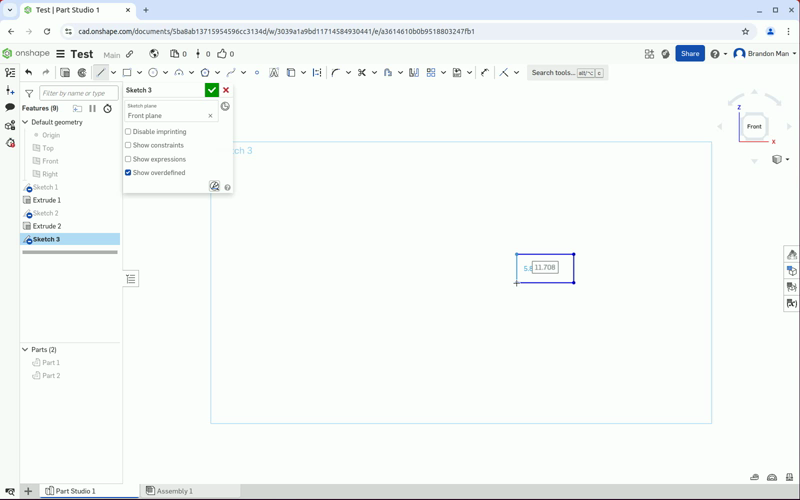
key_up(shift)
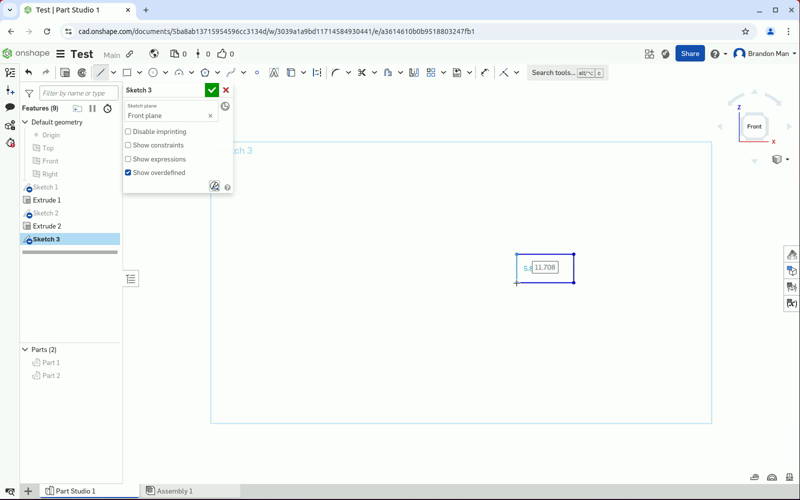
click(516, 282)
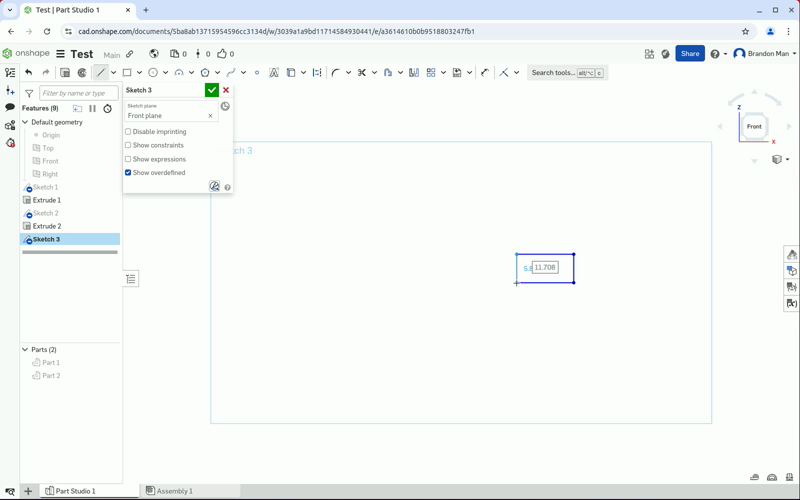
key(esc)
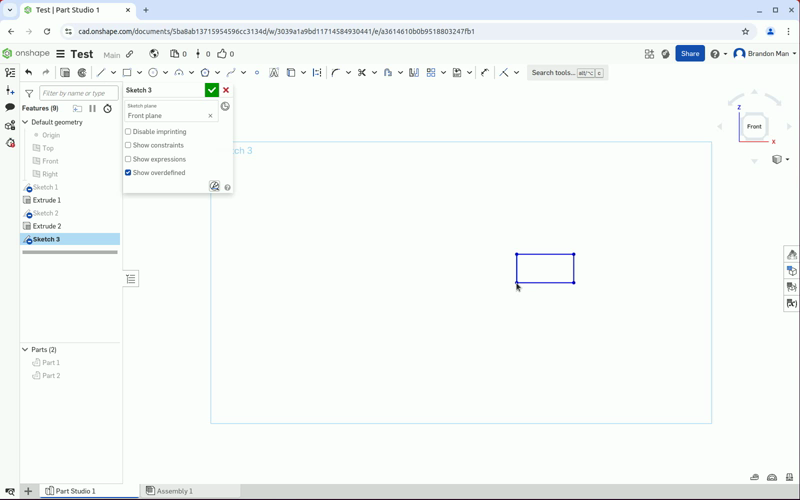
mouse_move(571, 256)
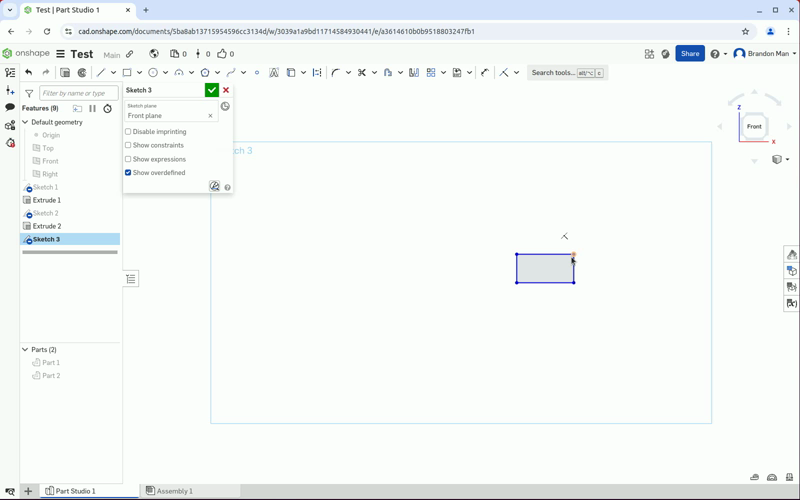
scroll(6)
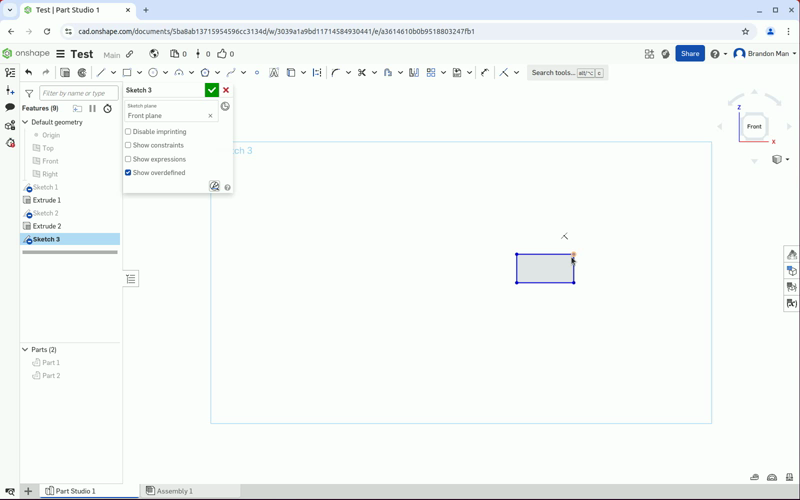
scroll(6)
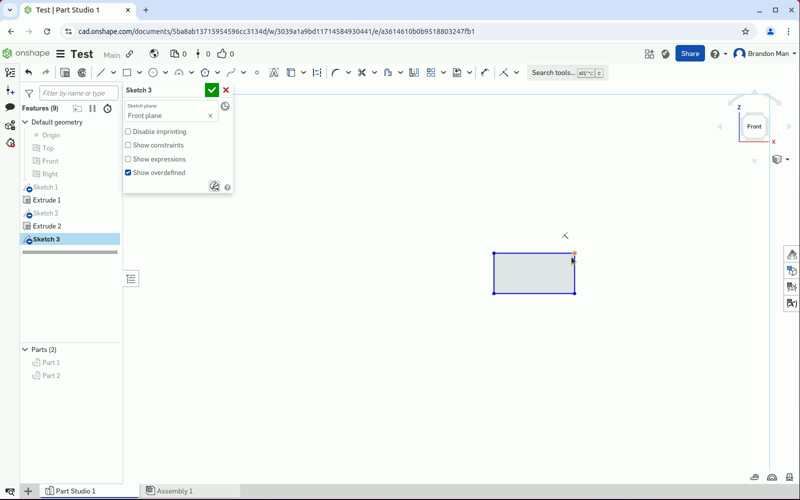
scroll(6)
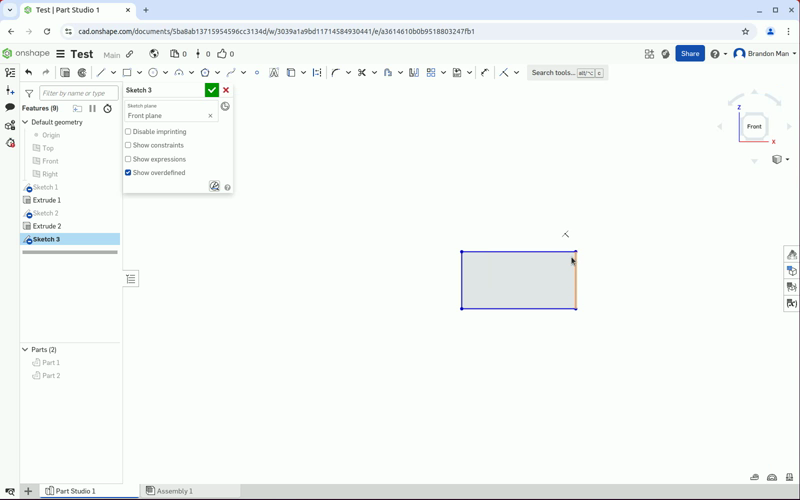
scroll(6)
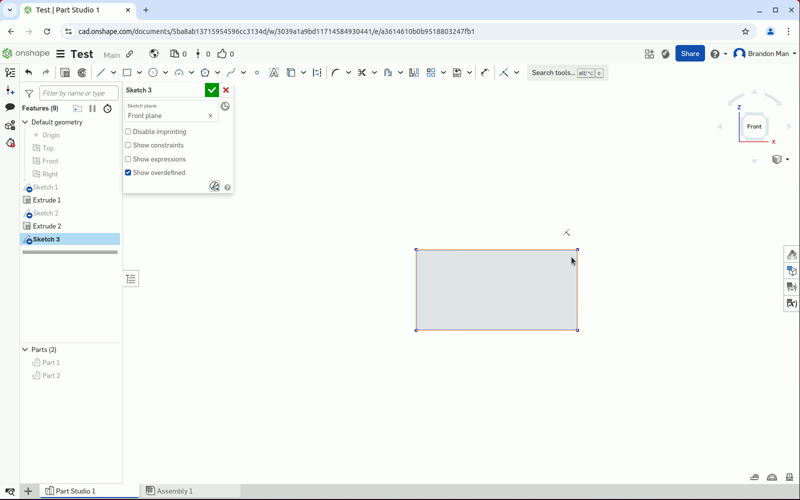
scroll(6)
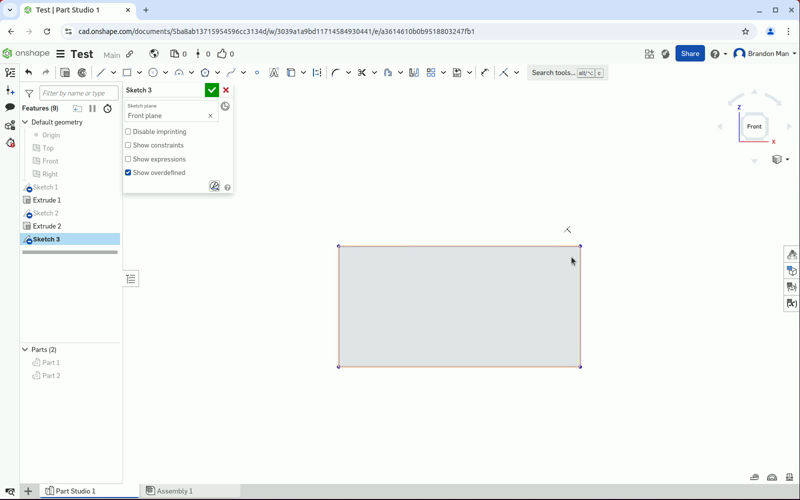
scroll(6)
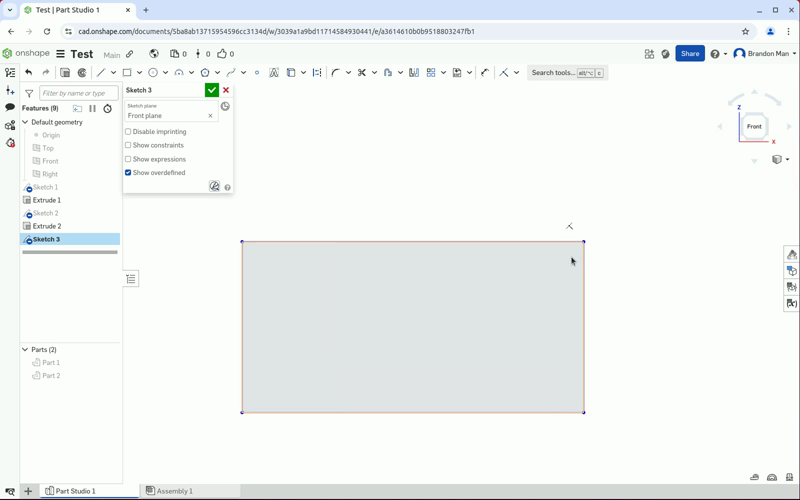
scroll(6)
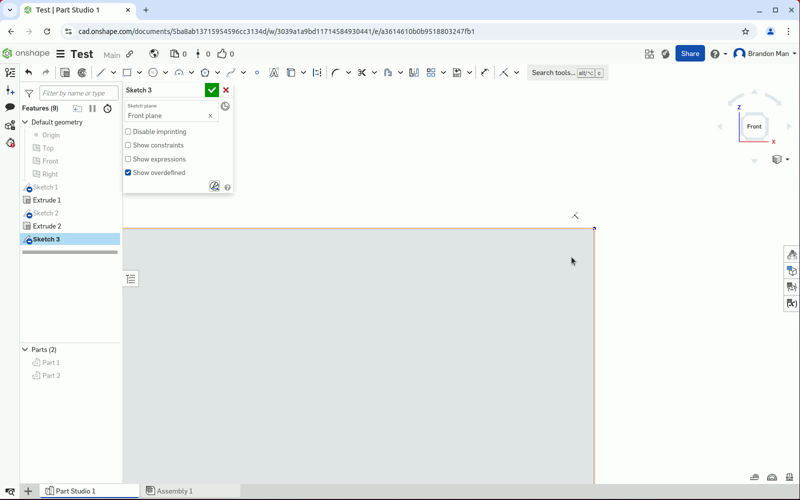
click(571, 256)
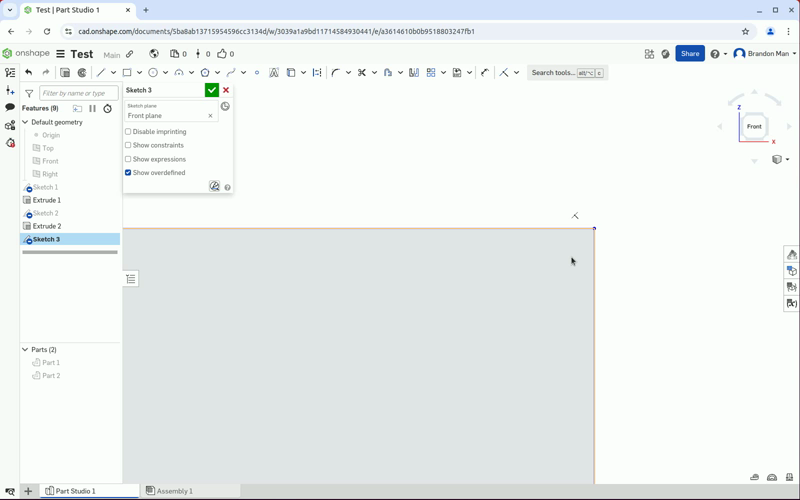
scroll(-6)
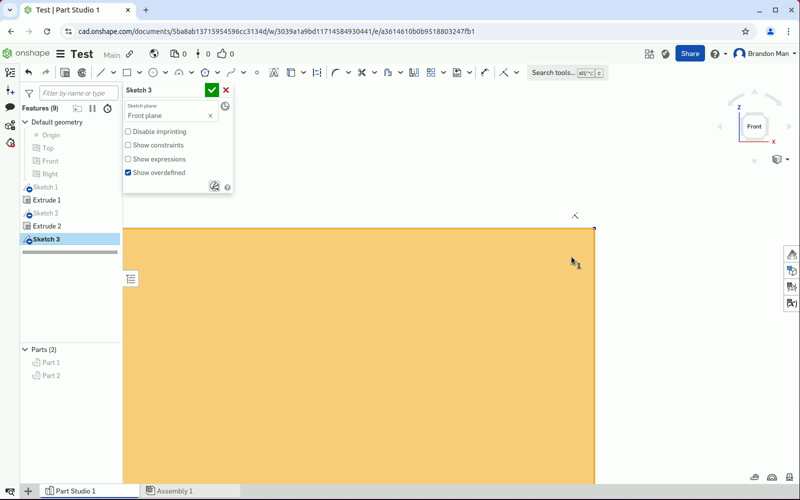
scroll(-6)
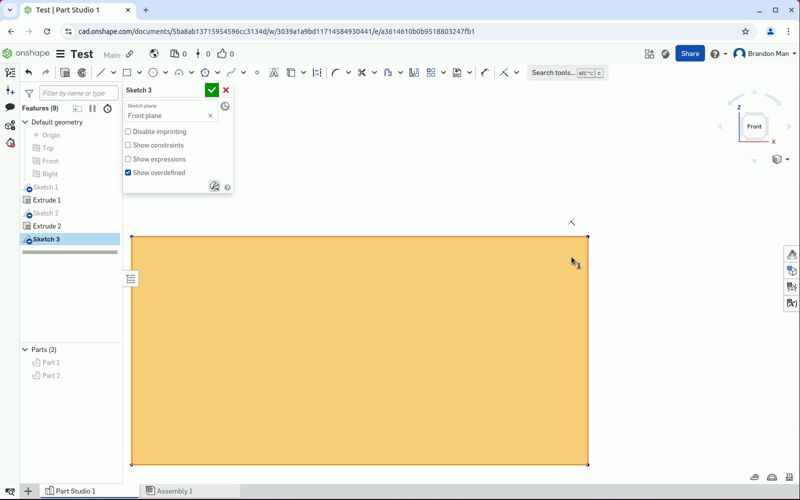
scroll(-6)
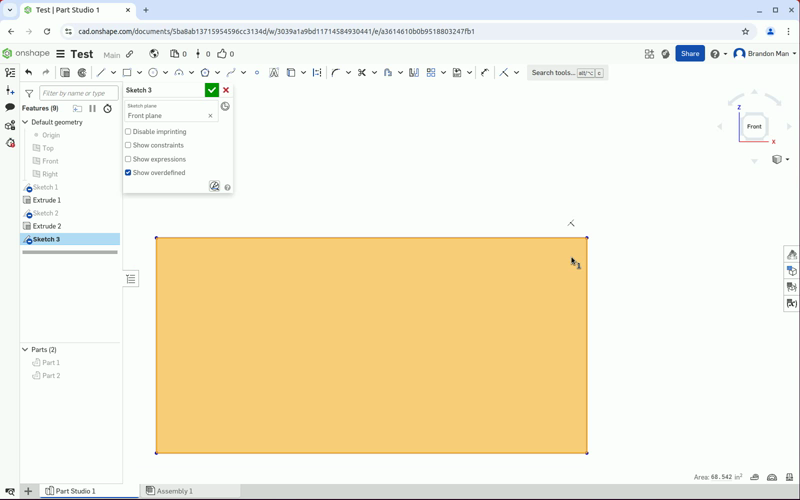
scroll(-6)
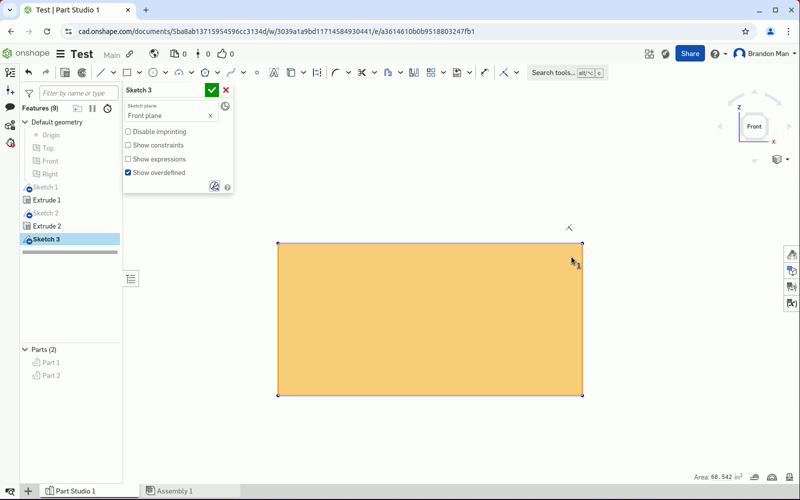
scroll(-6)
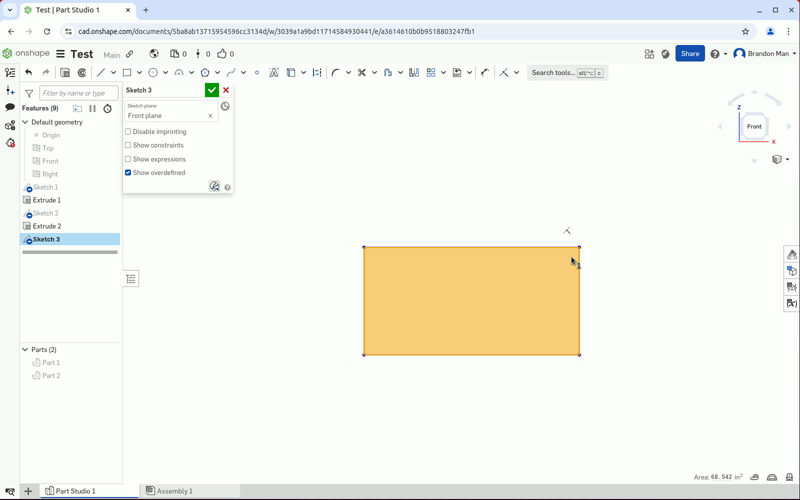
scroll(-6)
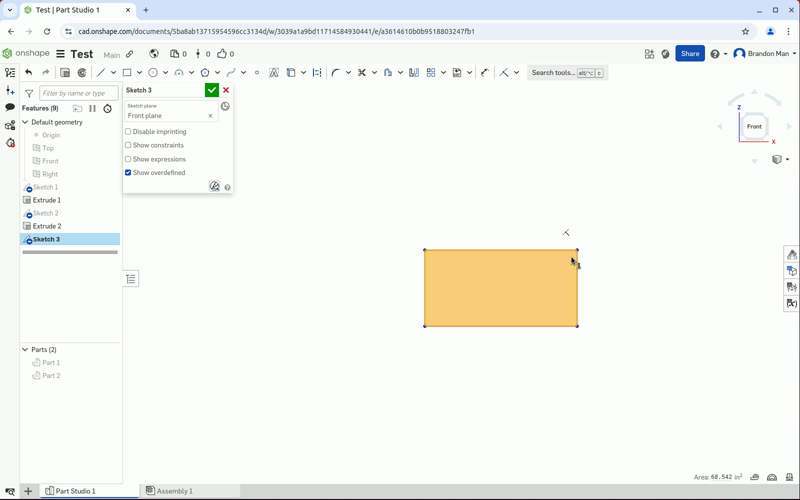
scroll(-6)
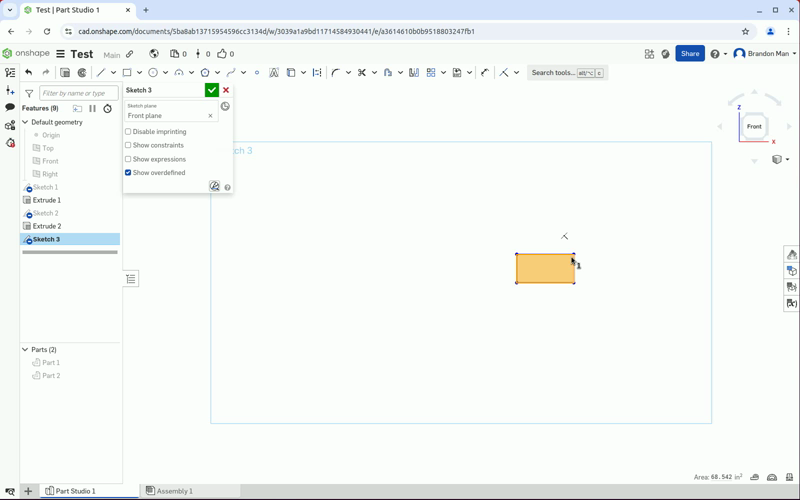
mouse_move(73, 352)
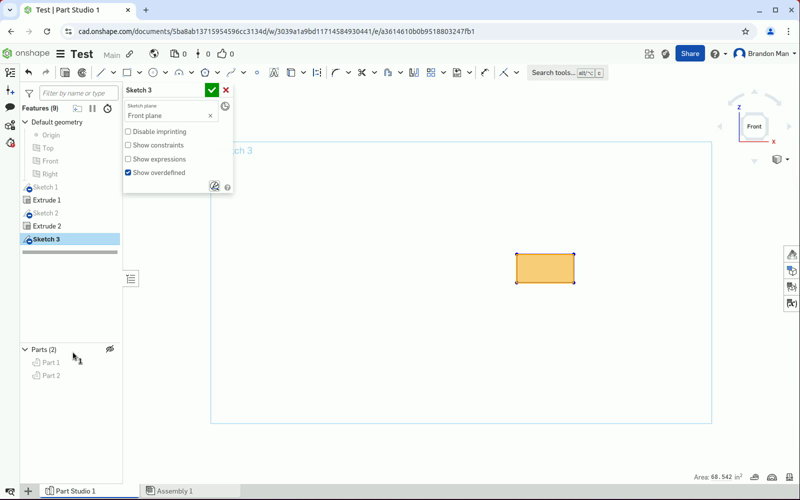
key(shift+y)
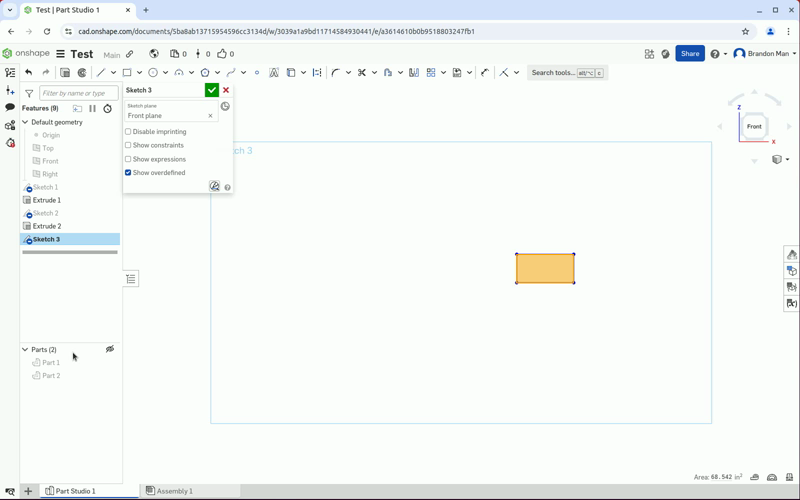
key(shift+e)
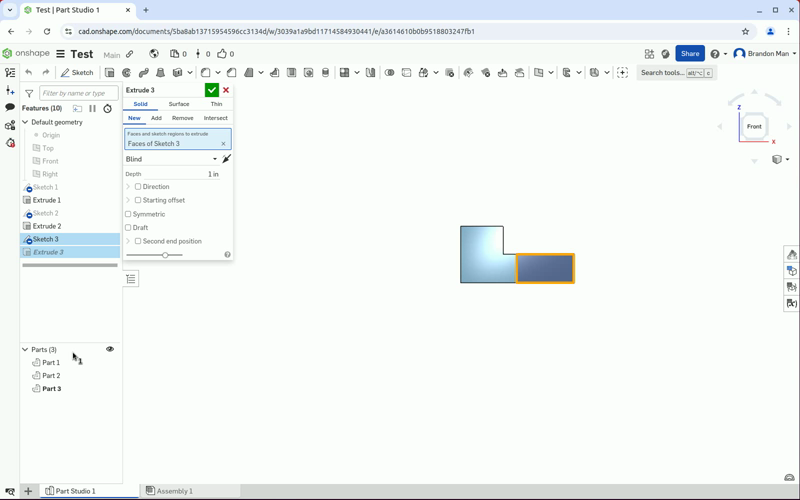
mouse_move(143, 106)
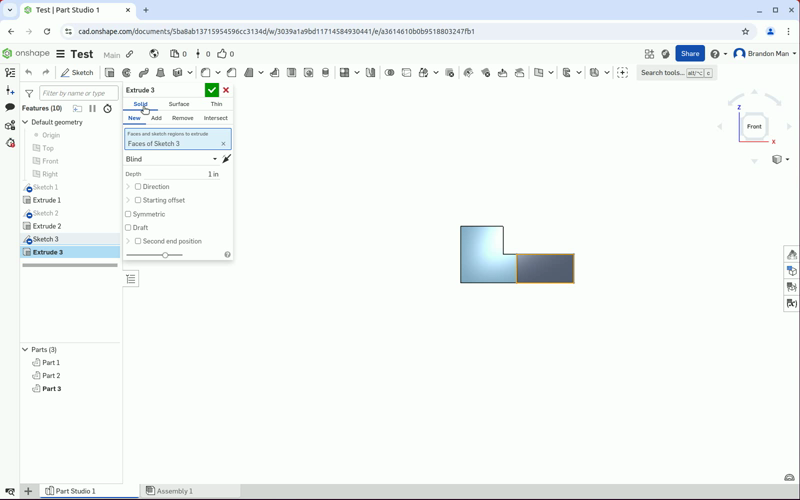
click(143, 106)
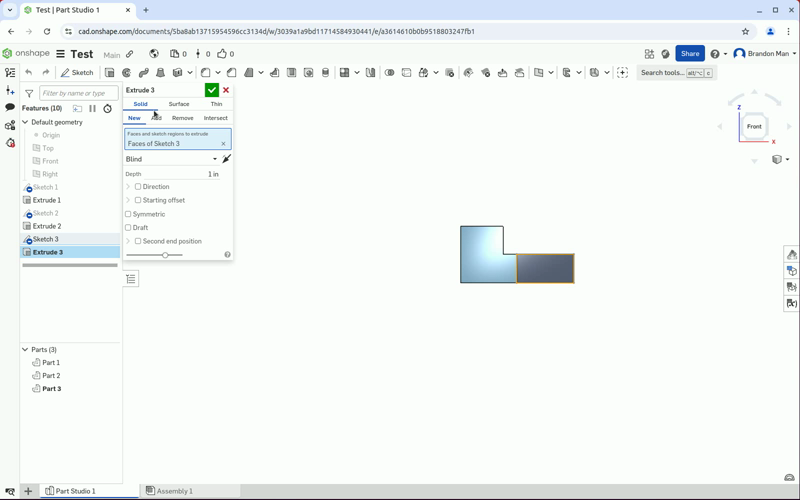
mouse_move(186, 120)
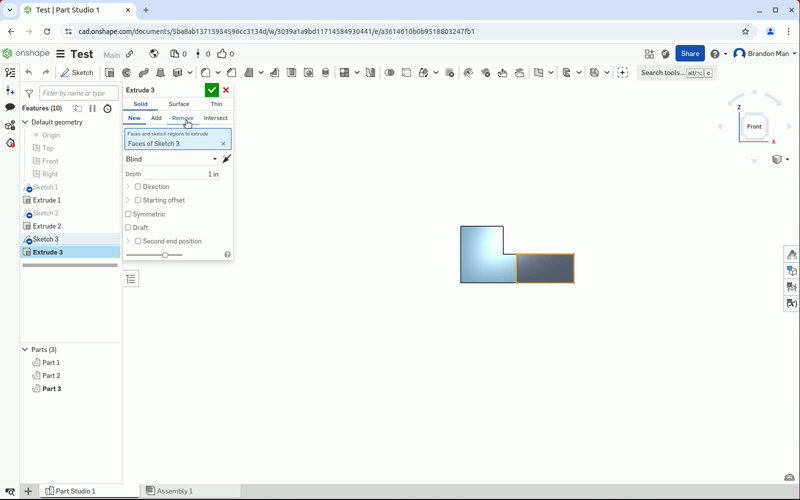
click(186, 120)
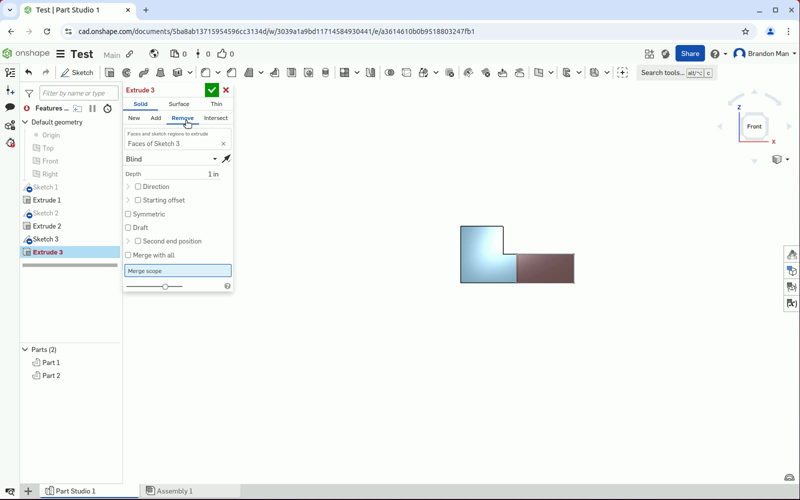
key(tab, 4)
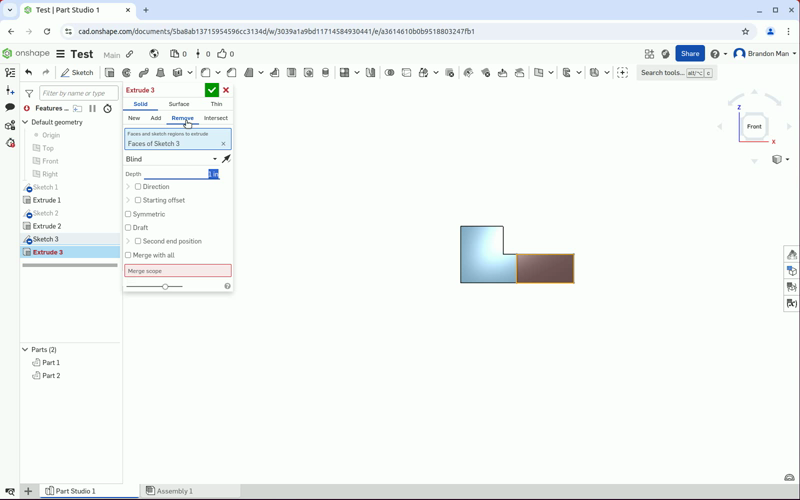
text(8.666)
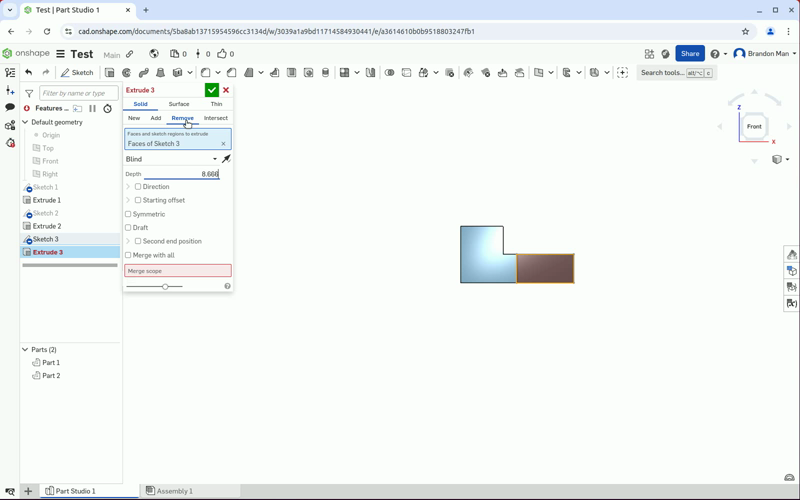
key(tab, 6)
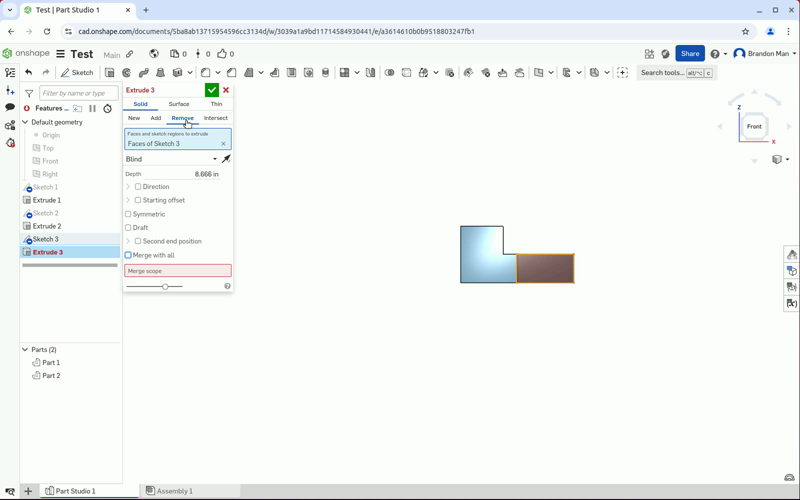
key(space)
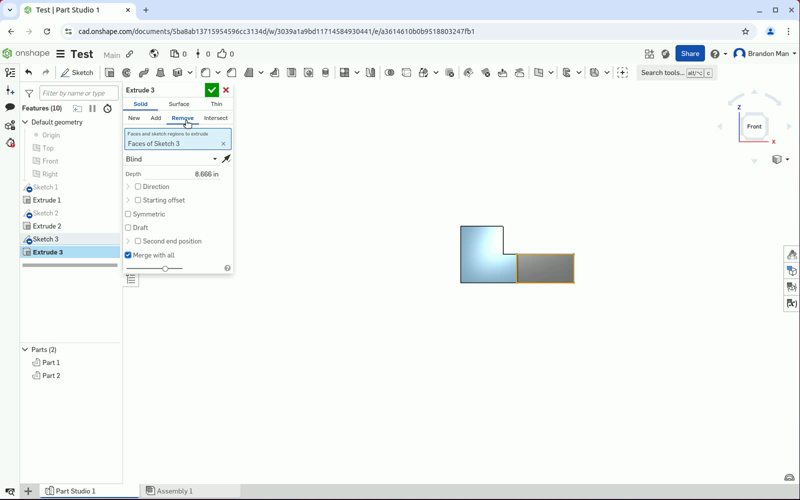
key(enter)
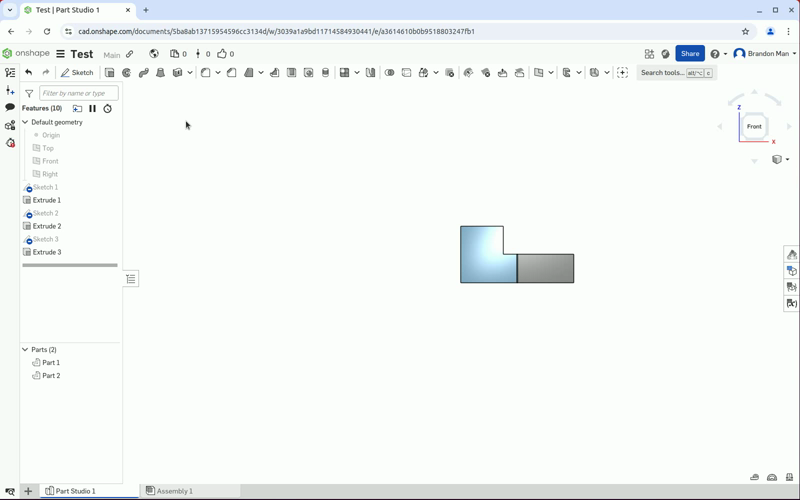
key(shift+h)
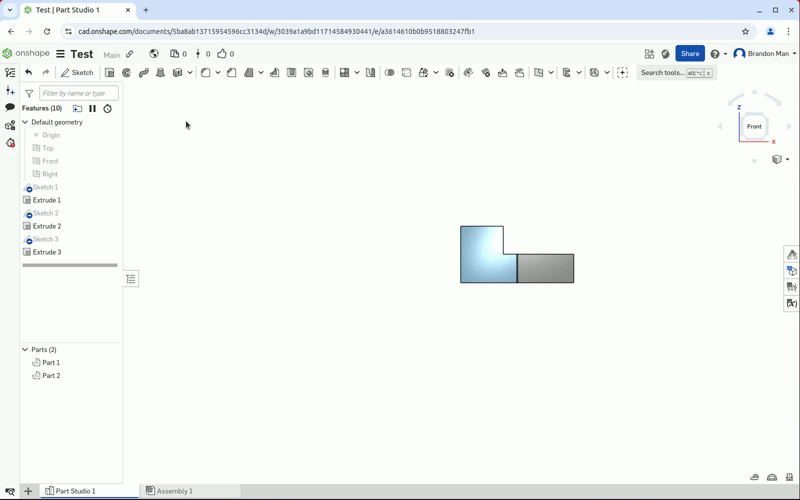
key(shift+h)
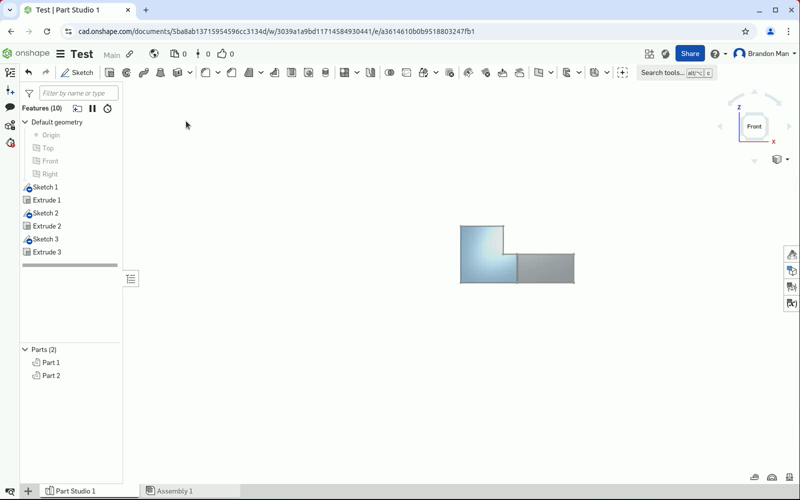
key(shift+7)
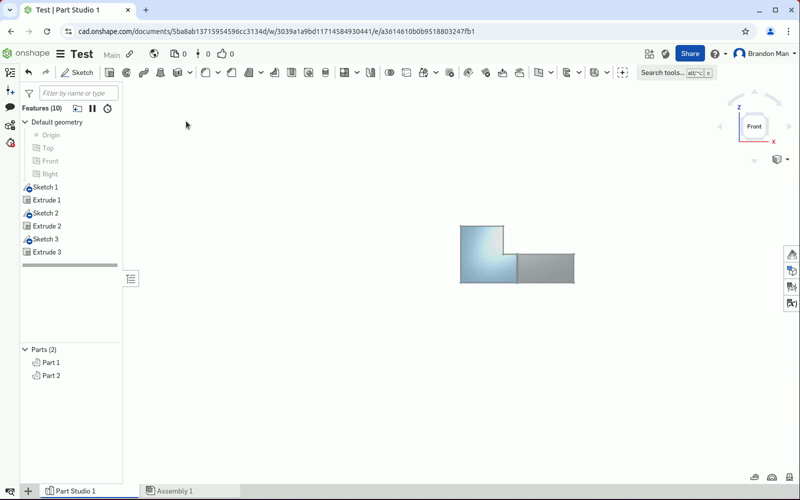
key(left, 2)
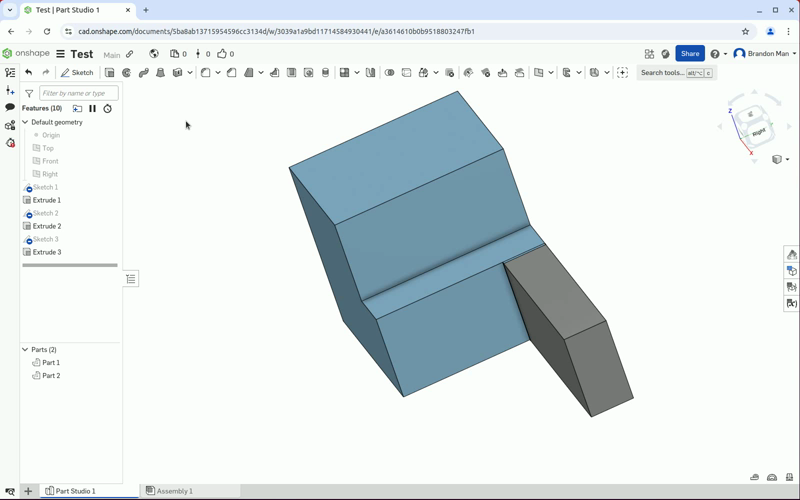
key(down, 2)
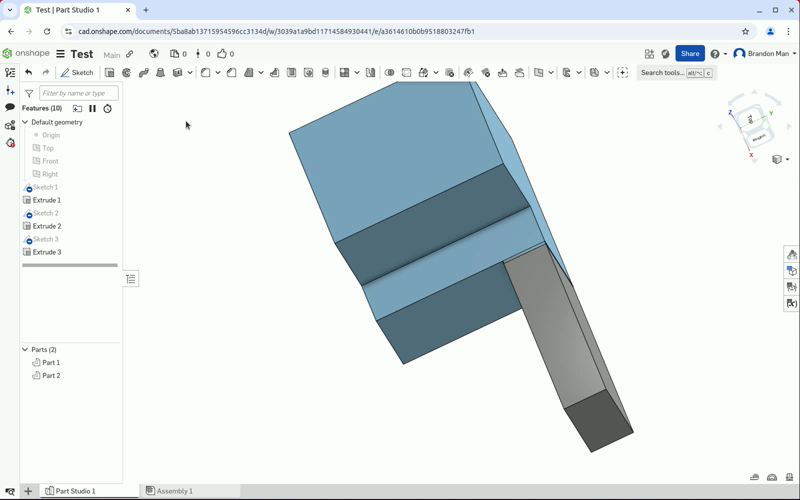
key(up, 2)
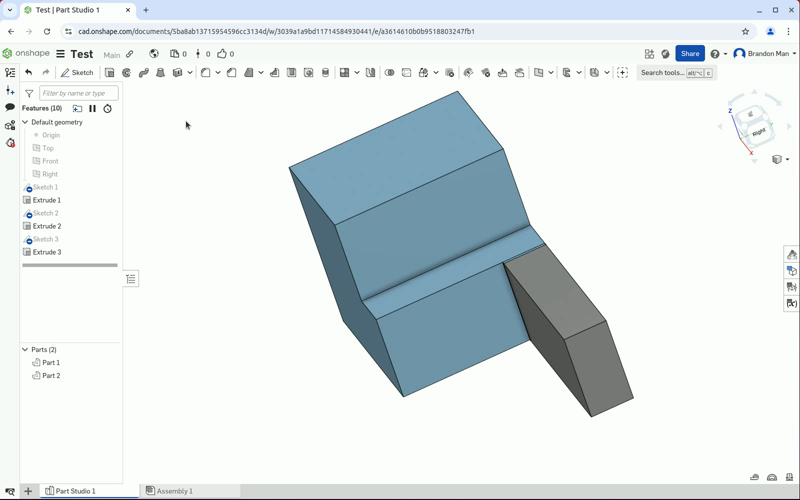
key(right, 2)
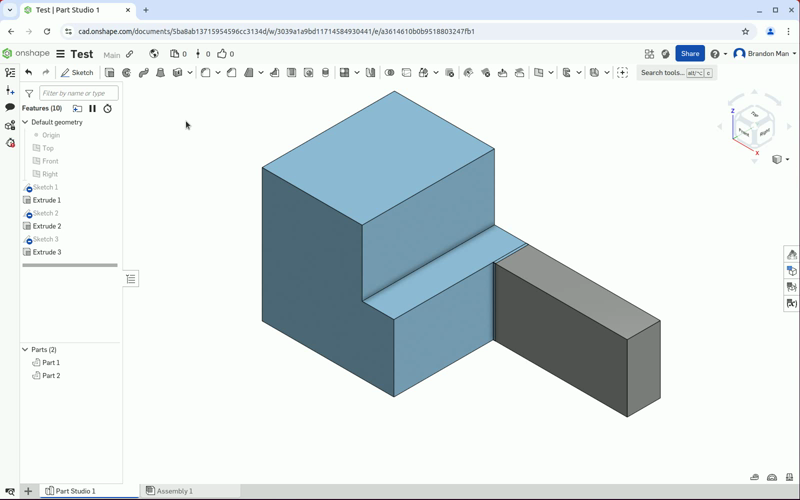
mouse_move(73, 189)
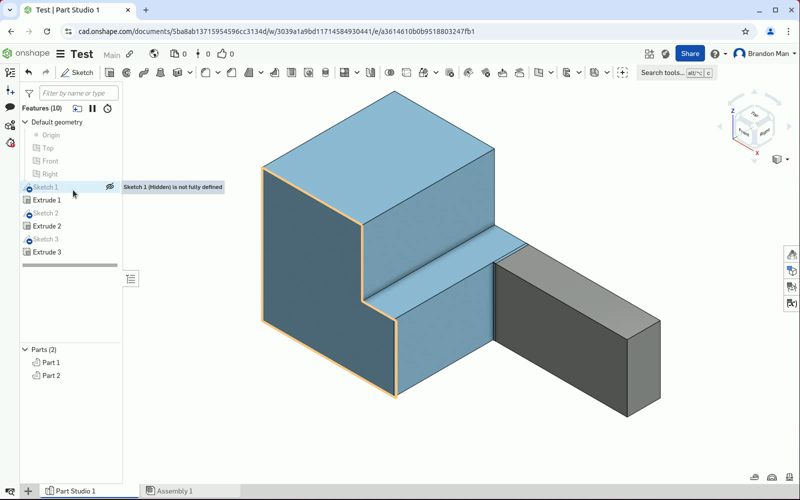
click(73, 189)